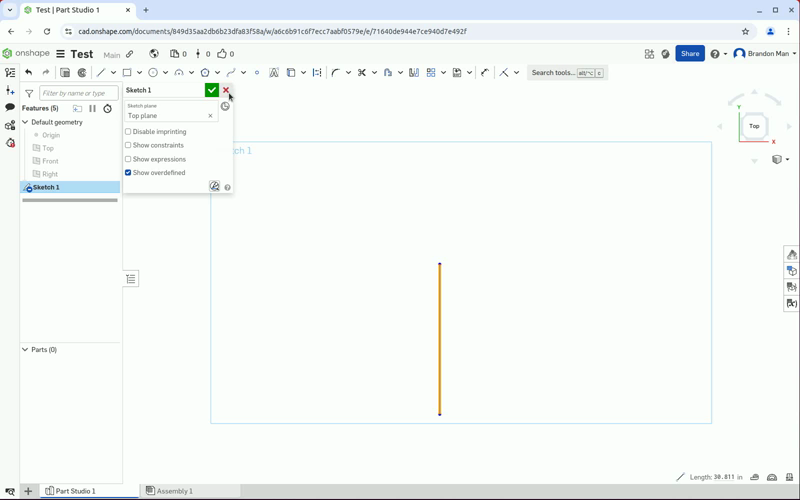
key(shift+h)
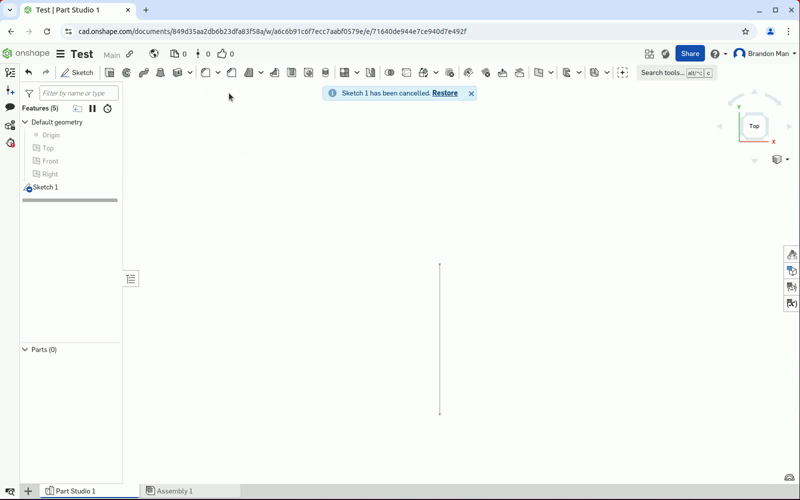
key(shift+s)
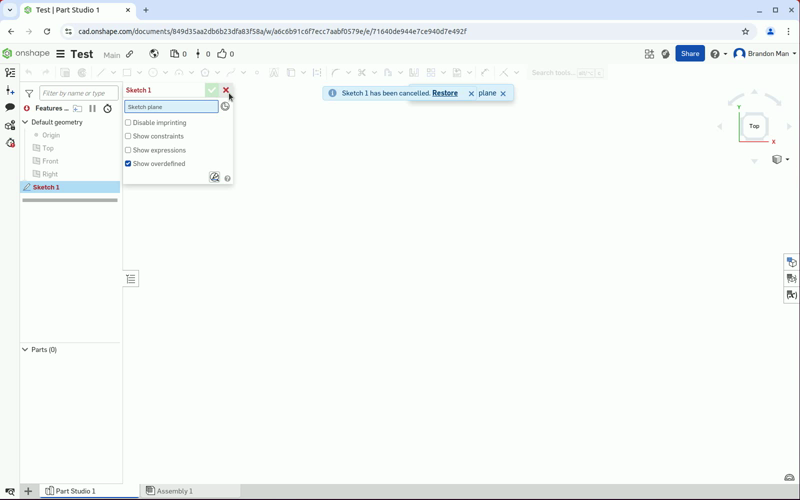
mouse_move(73, 150)
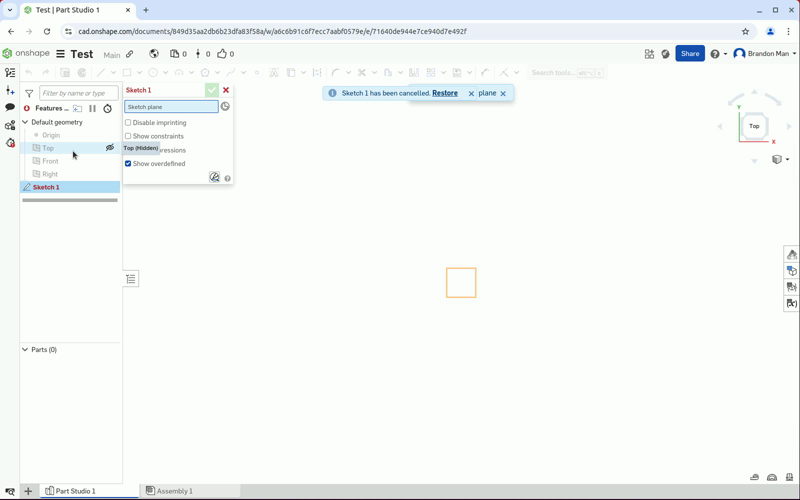
click(73, 150)
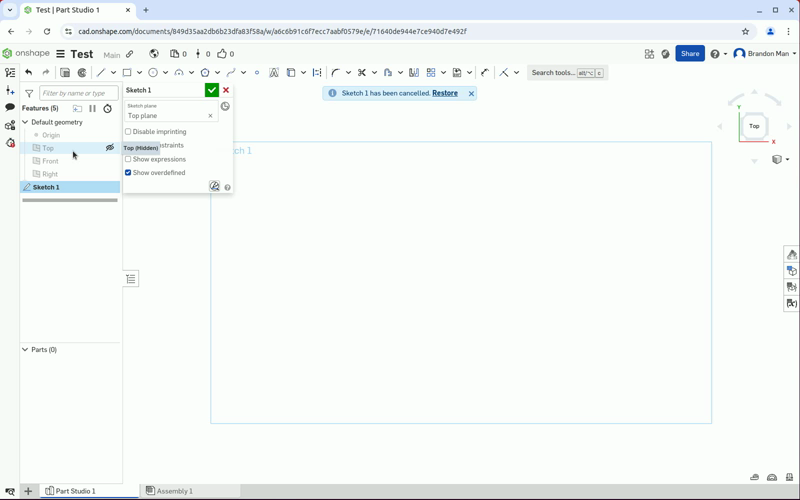
mouse_move(73, 352)
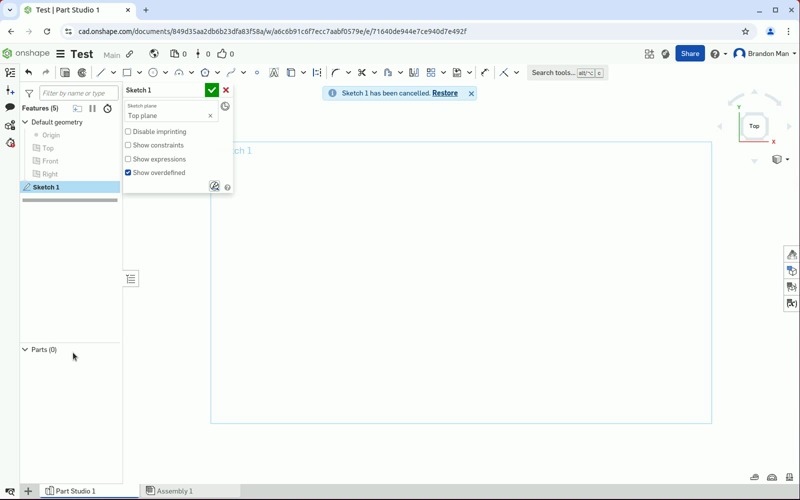
key(y)
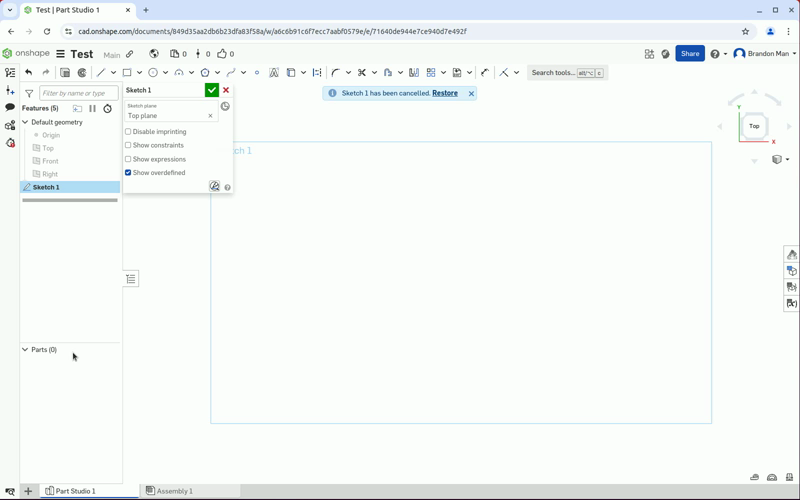
key(l)
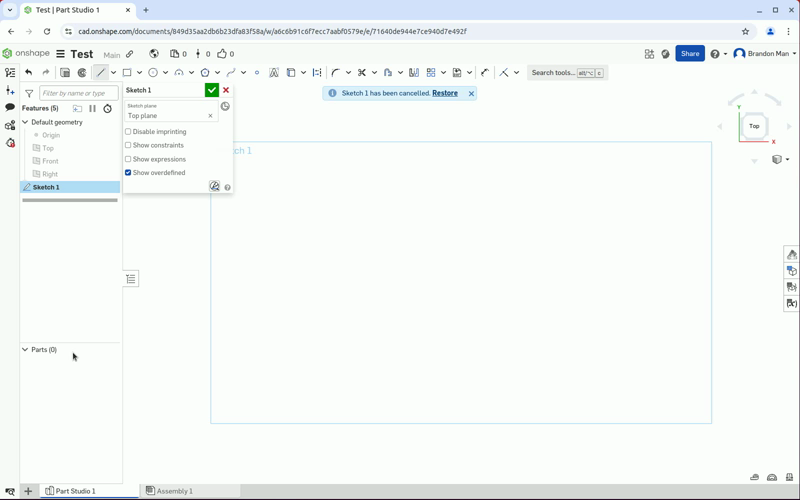
key_down(shift)
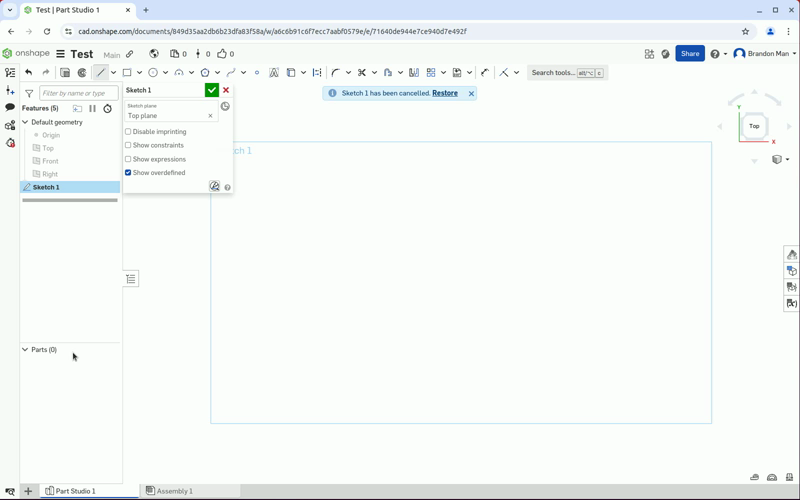
mouse_move(351, 291)
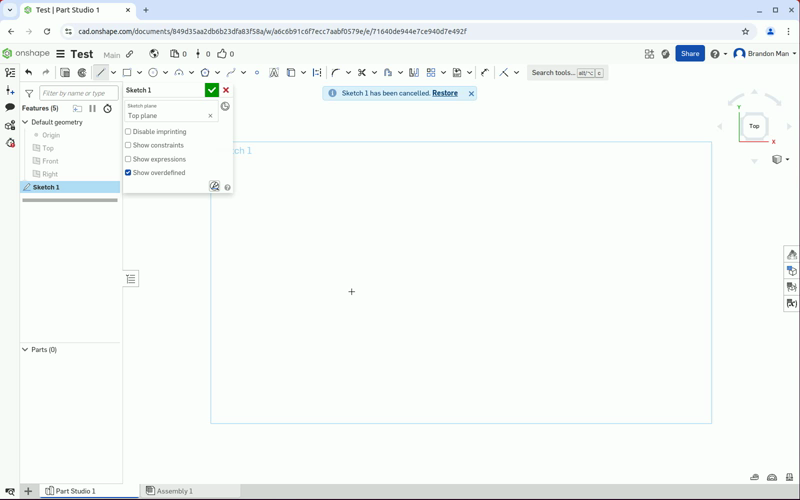
click(351, 291)
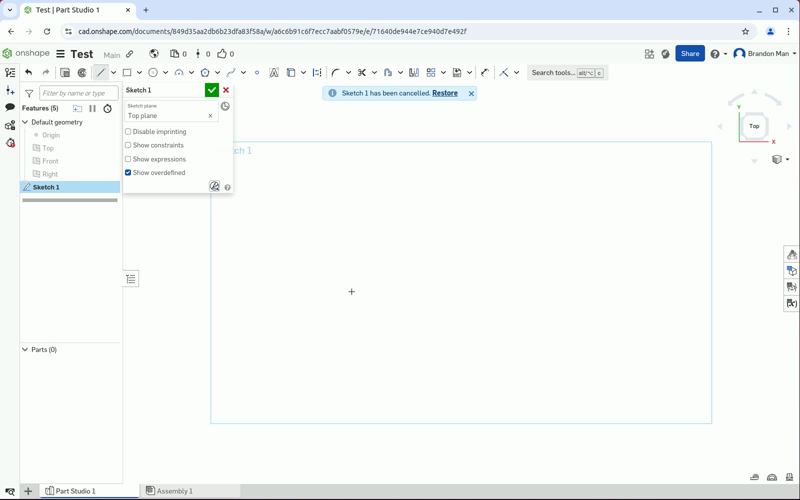
key_up(shift)
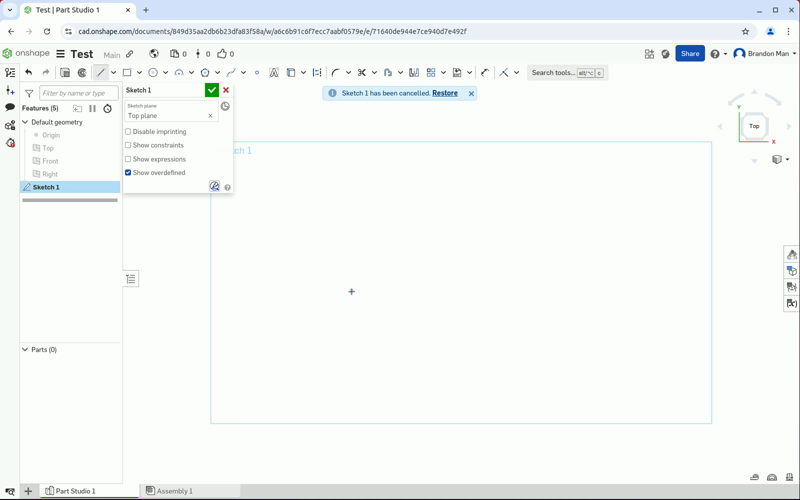
key_down(shift)
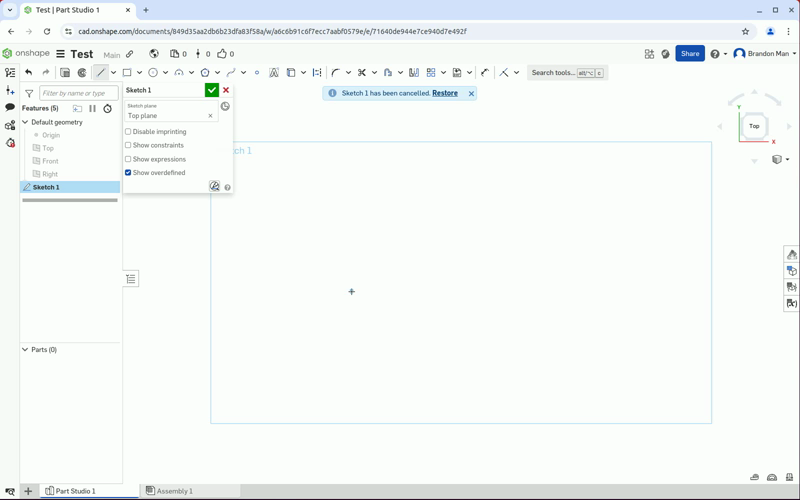
mouse_move(407, 342)
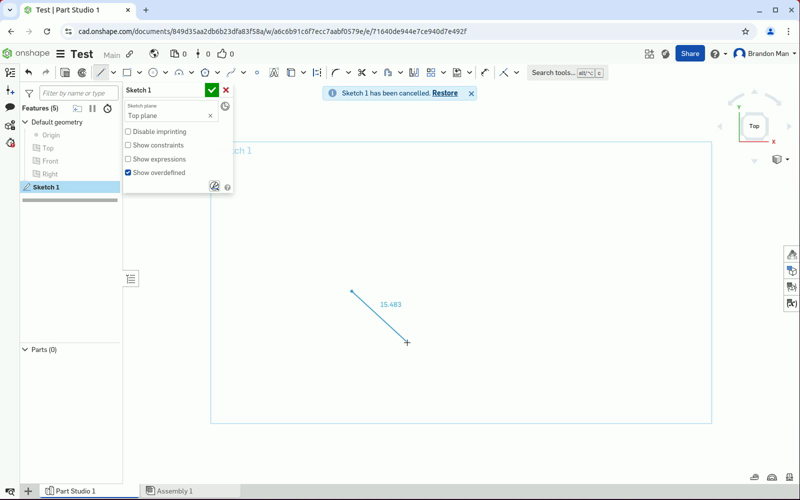
click(407, 342)
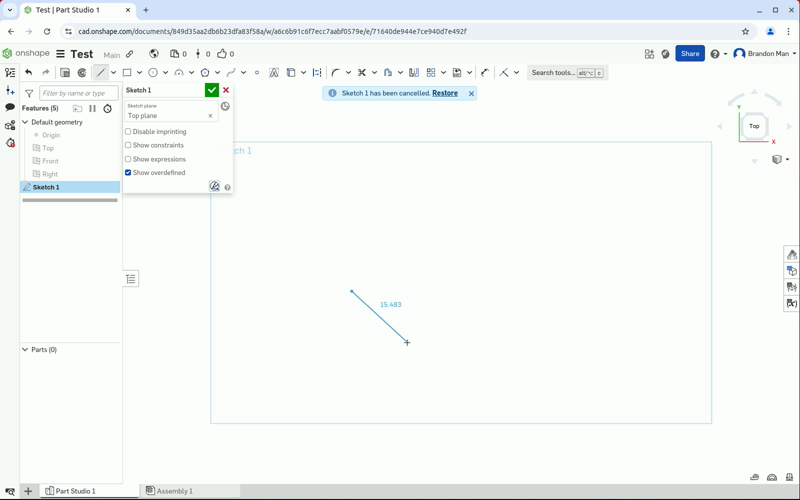
key_up(shift)
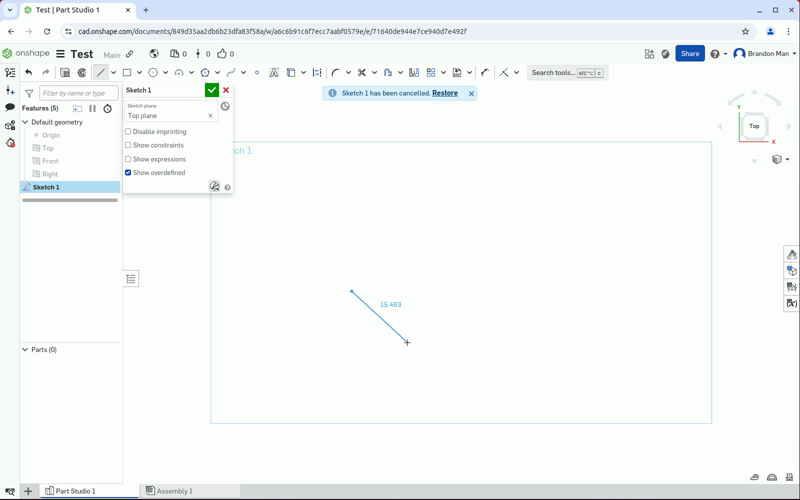
key_down(shift)
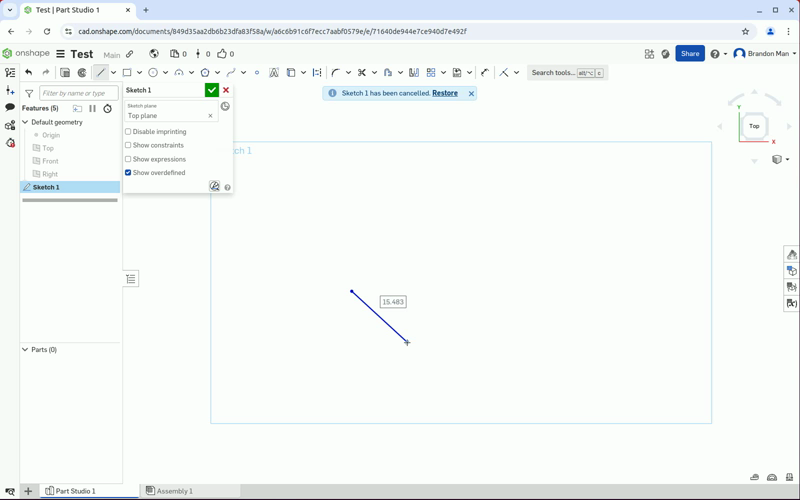
mouse_move(407, 222)
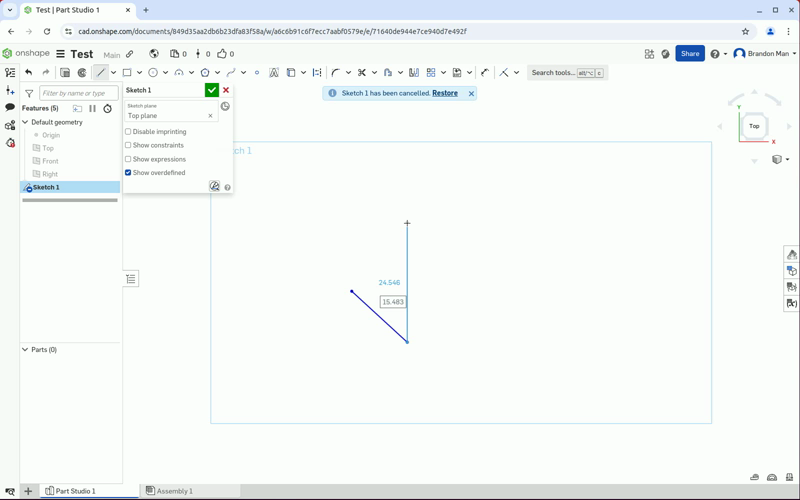
click(407, 222)
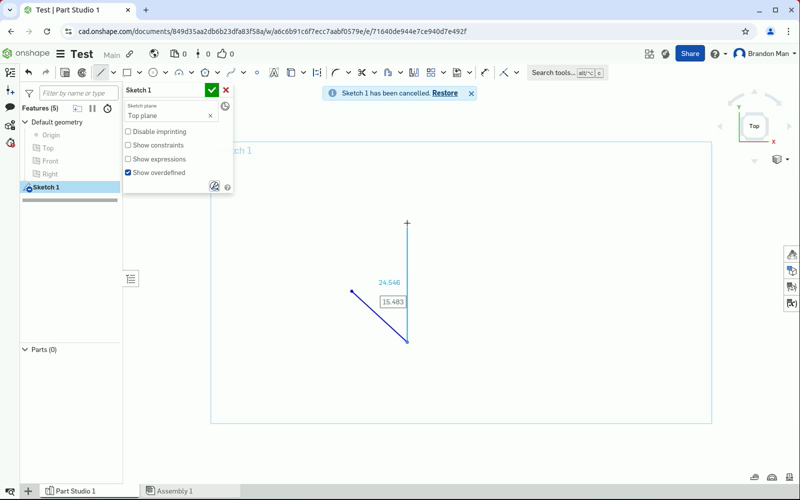
key_up(shift)
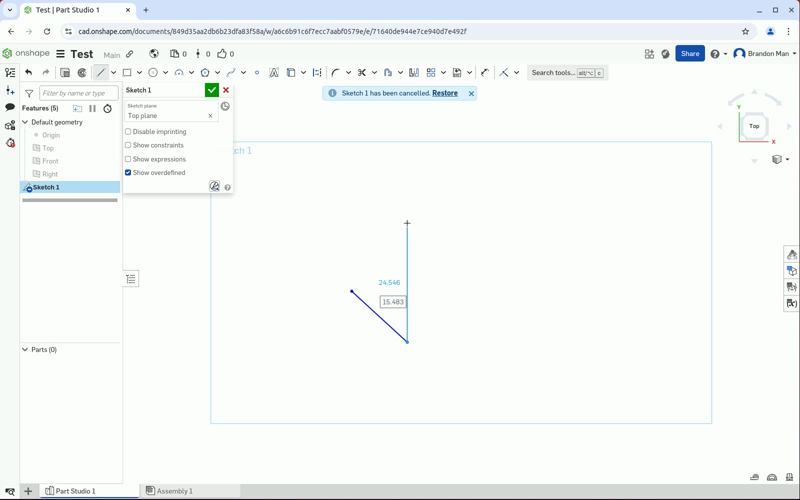
key_down(shift)
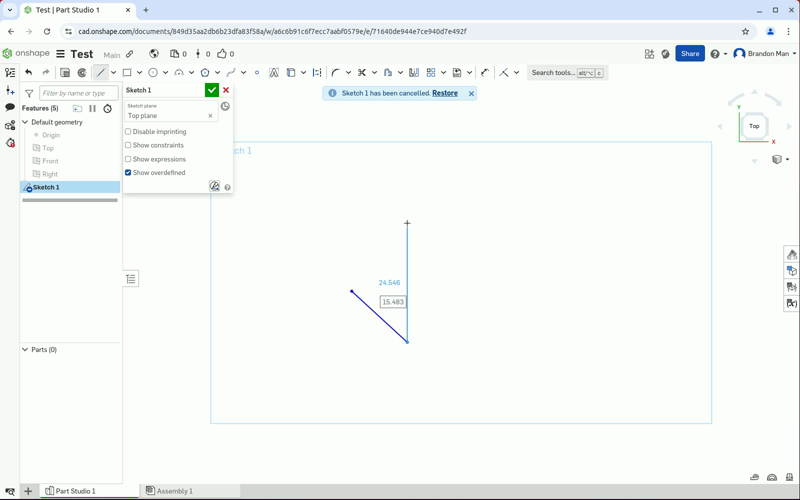
mouse_move(351, 273)
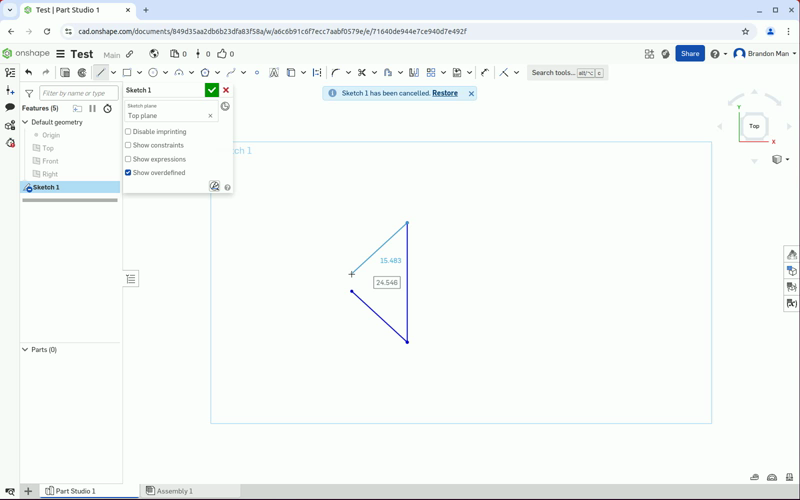
click(351, 273)
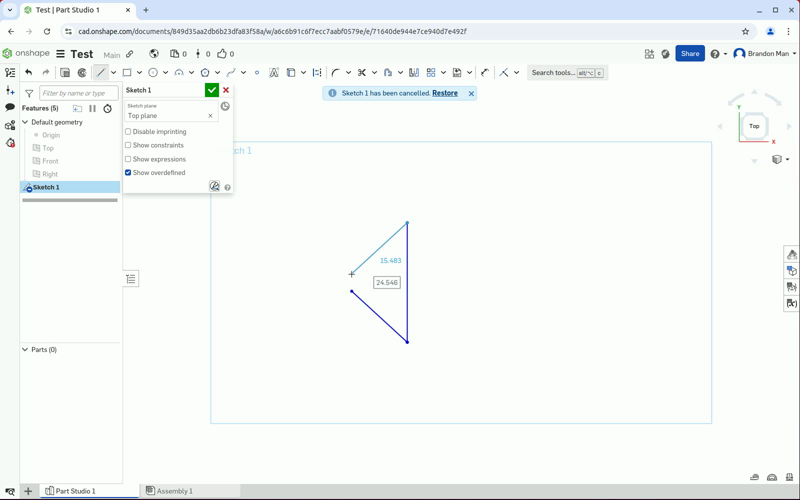
key_up(shift)
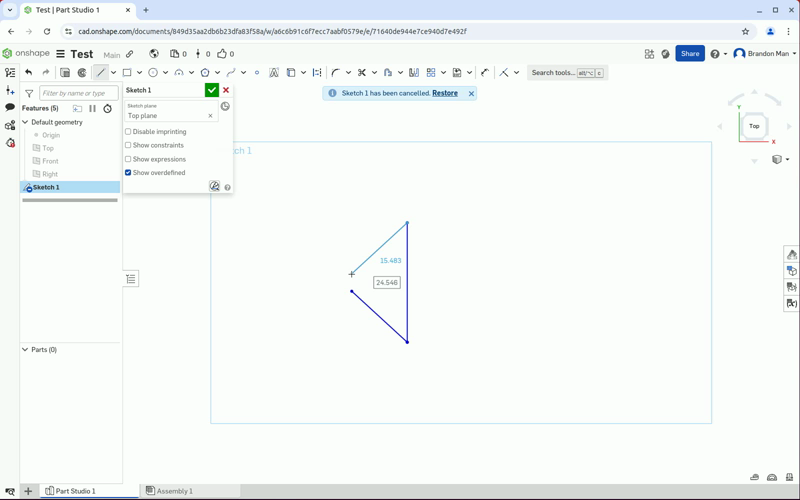
key(esc)
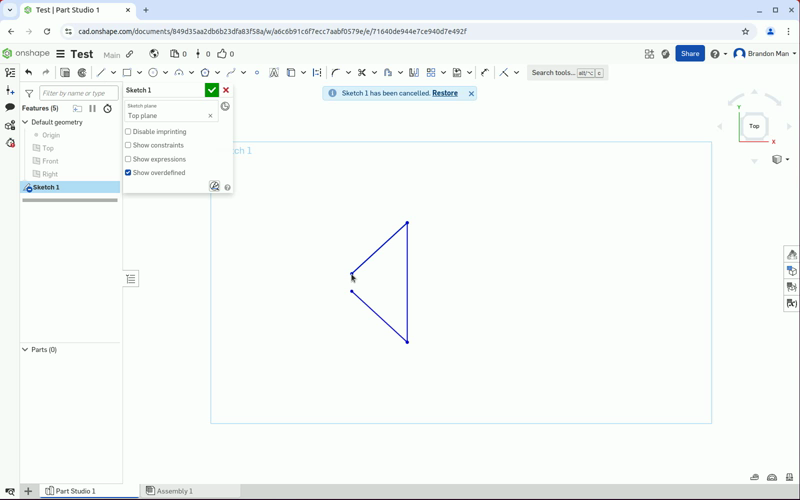
key(a)
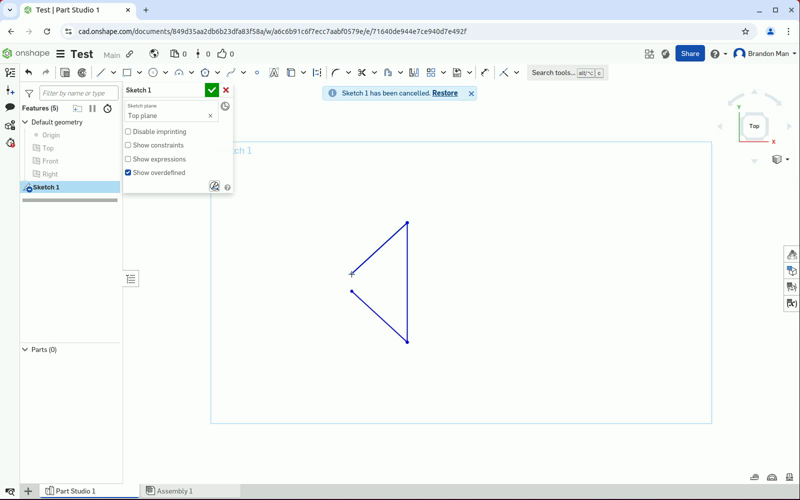
mouse_move(351, 273)
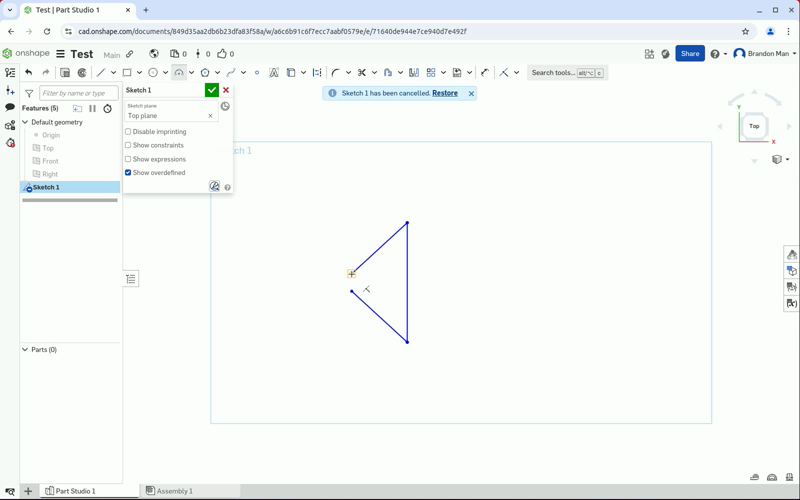
click(351, 273)
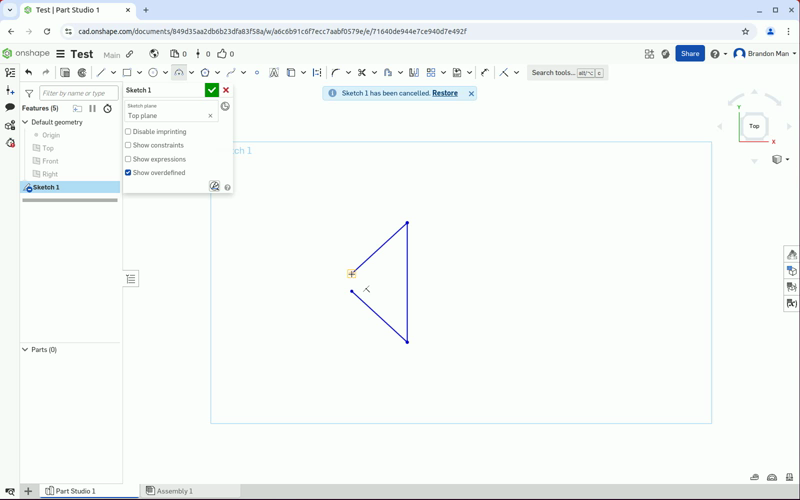
mouse_move(351, 291)
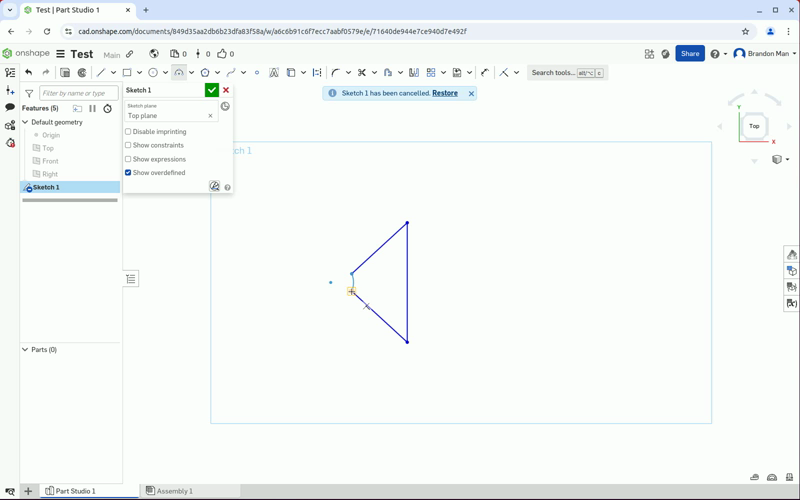
click(351, 291)
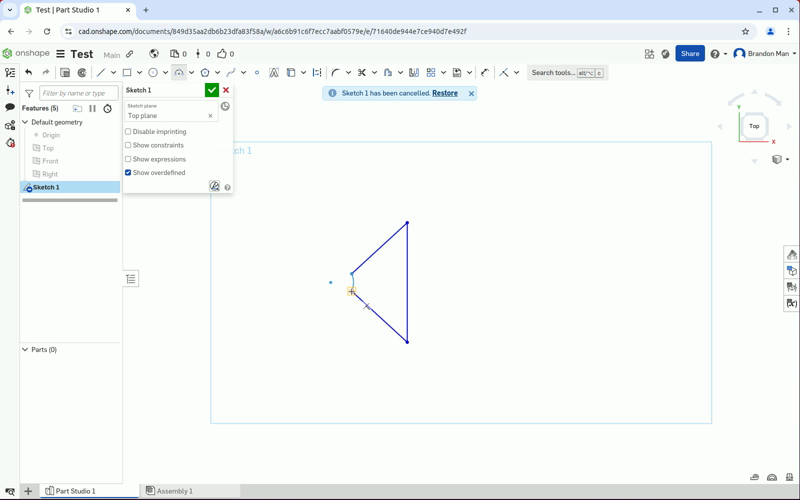
key_down(shift)
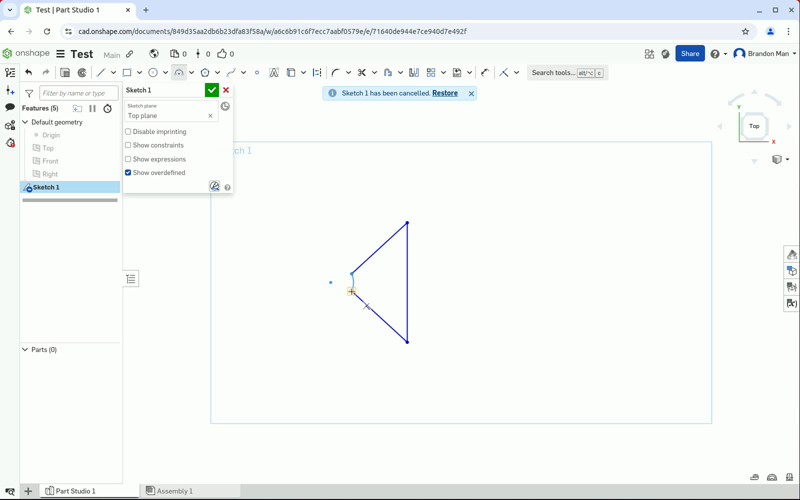
mouse_move(371, 282)
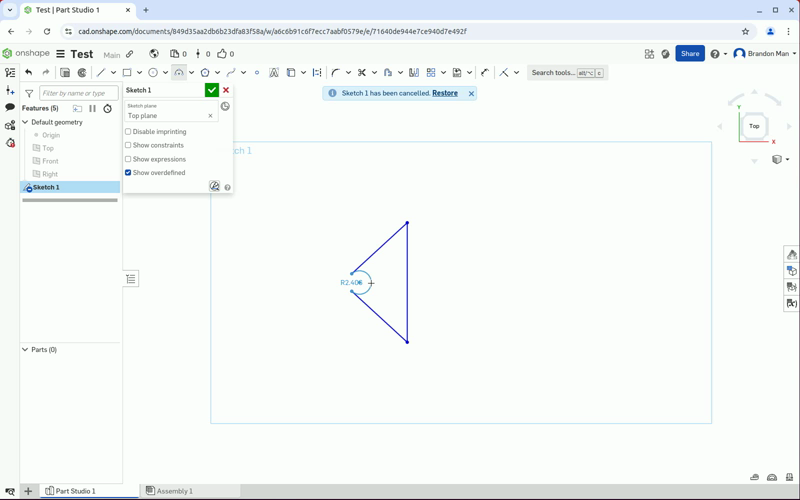
click(371, 282)
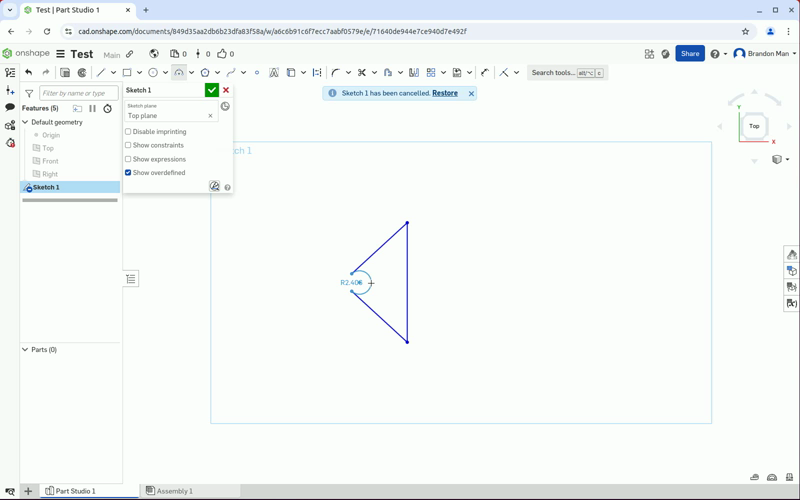
key_up(shift)
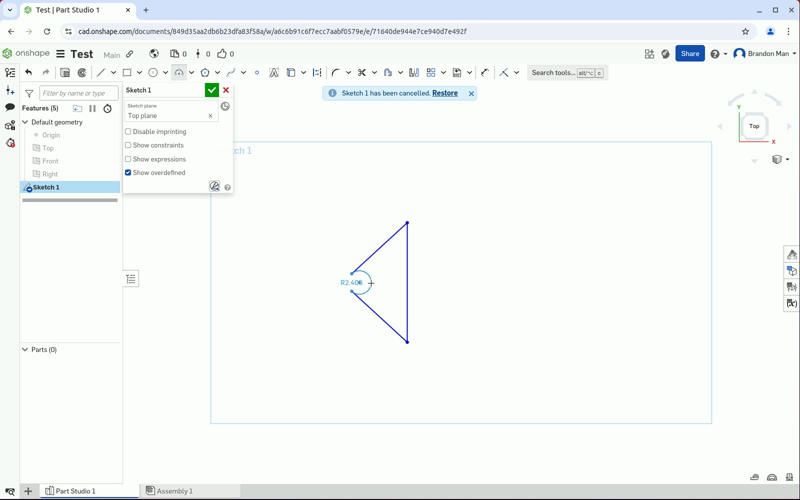
key(esc)
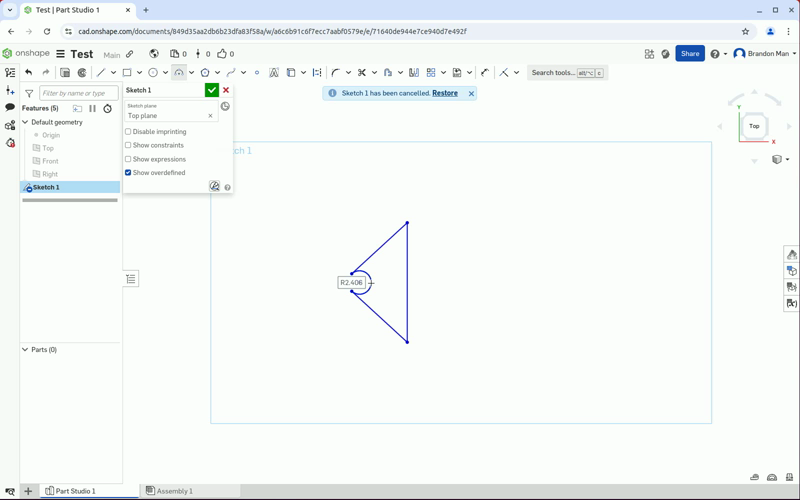
mouse_move(389, 244)
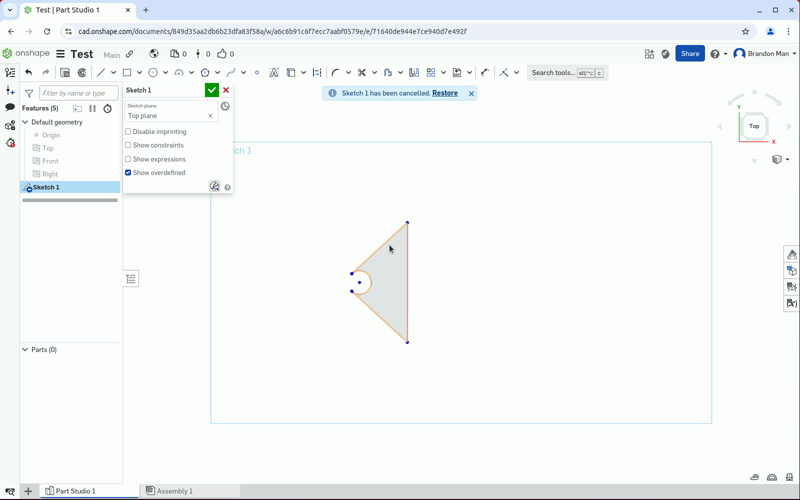
click(389, 244)
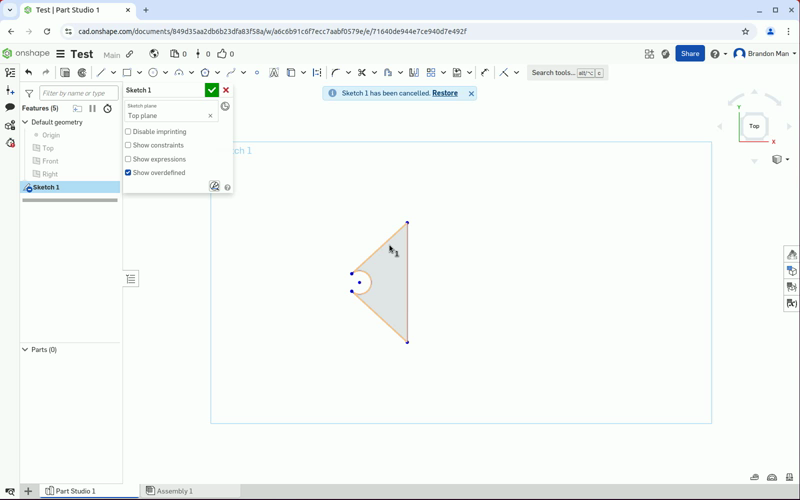
mouse_move(73, 352)
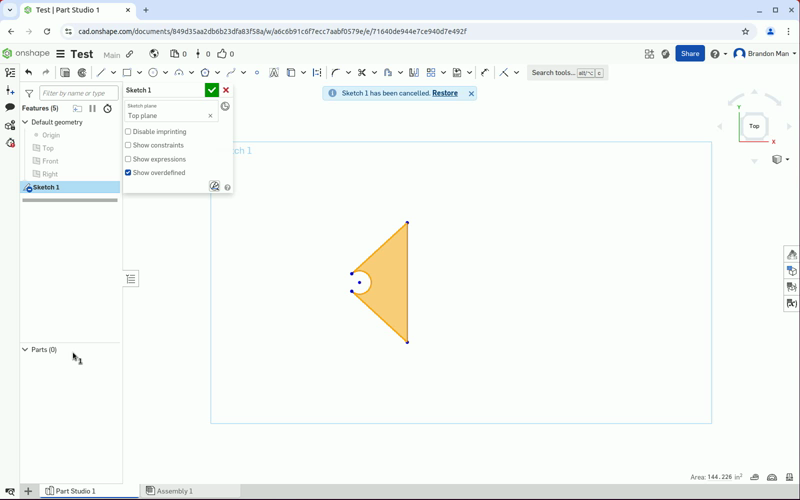
key(shift+y)
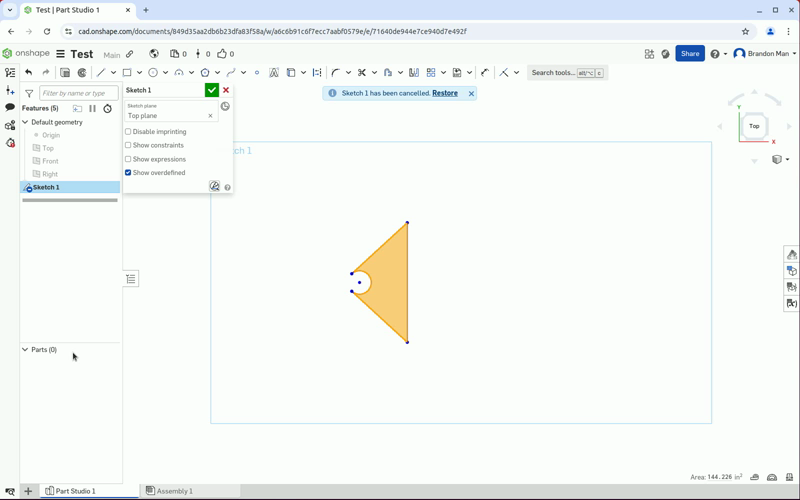
key(shift+e)
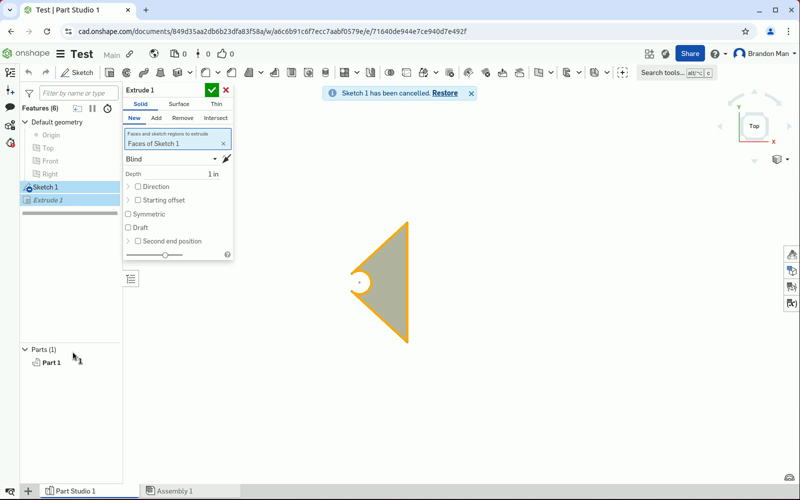
mouse_move(143, 106)
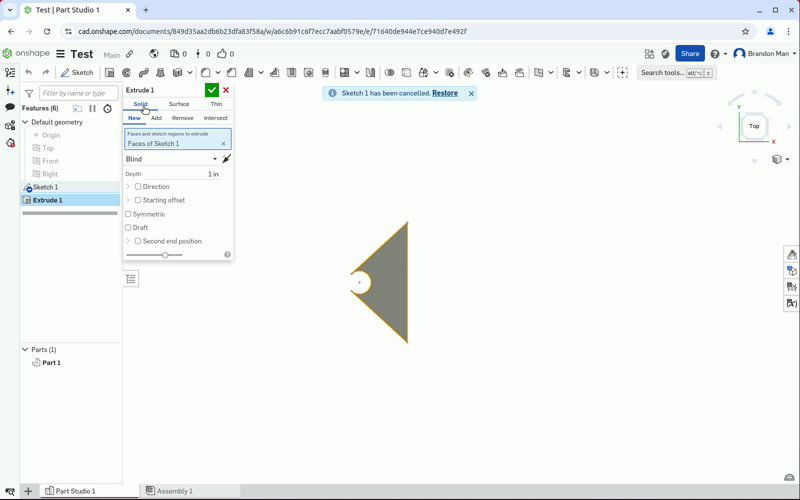
click(143, 106)
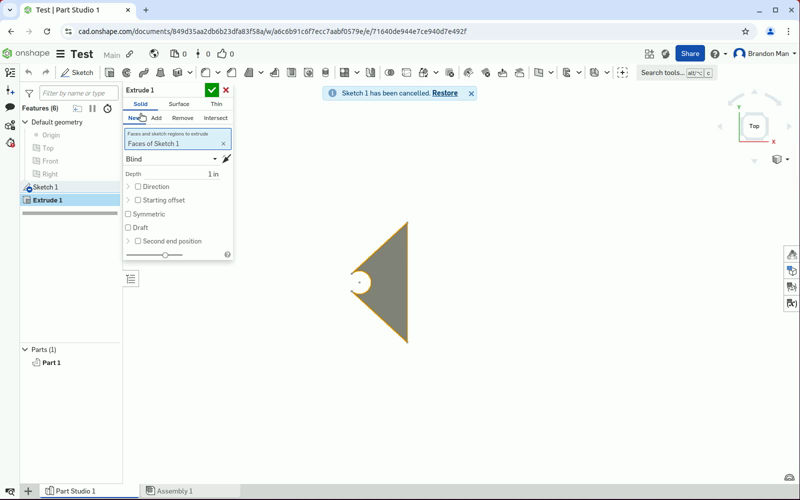
mouse_move(137, 120)
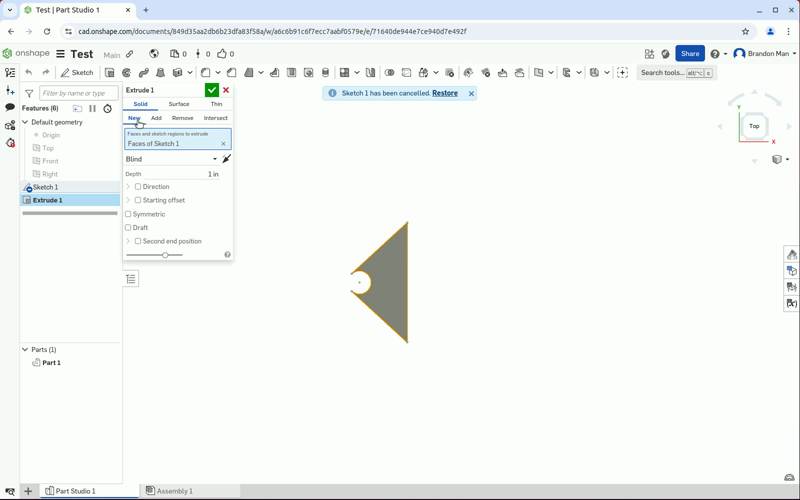
click(137, 120)
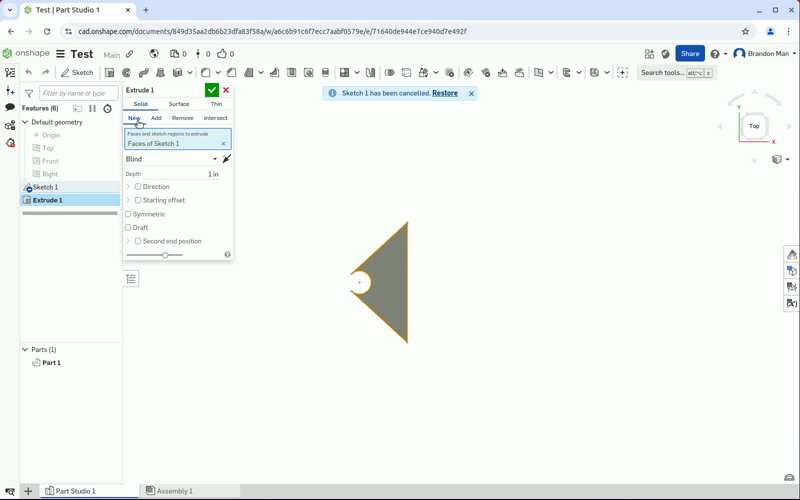
key(tab, 4)
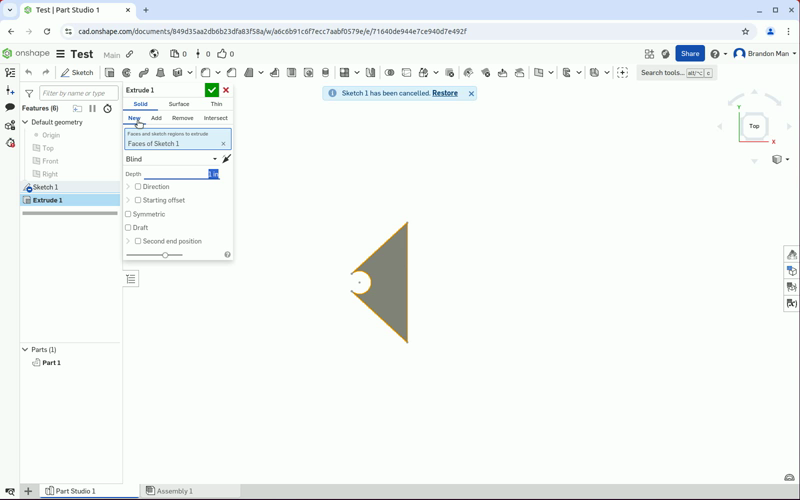
text(0.241)
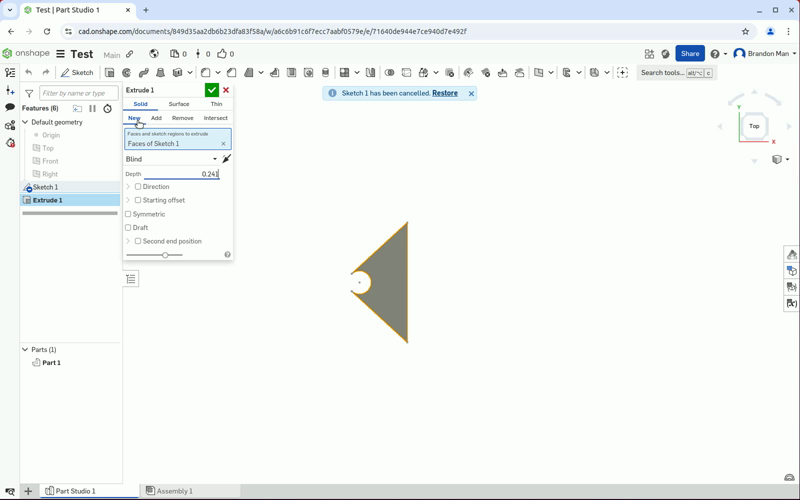
key(enter)
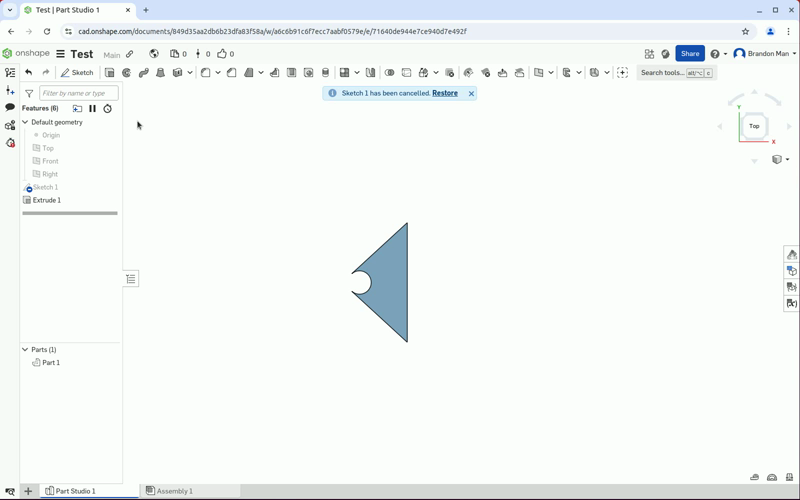
key(shift+h)
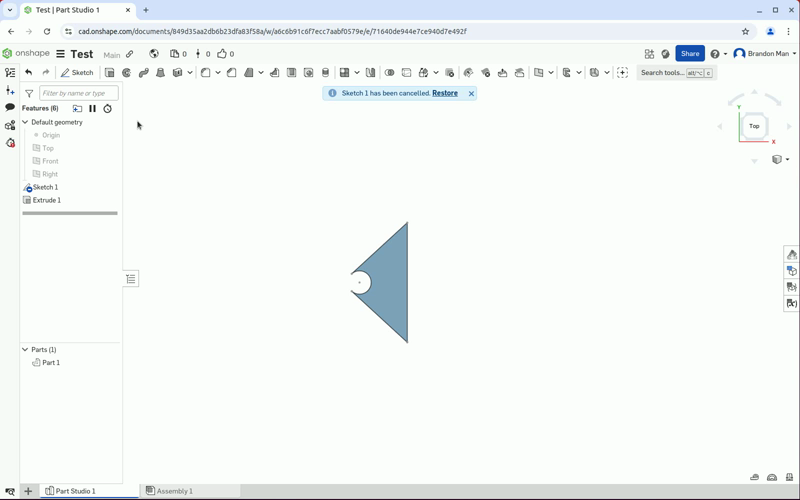
key(shift+h)
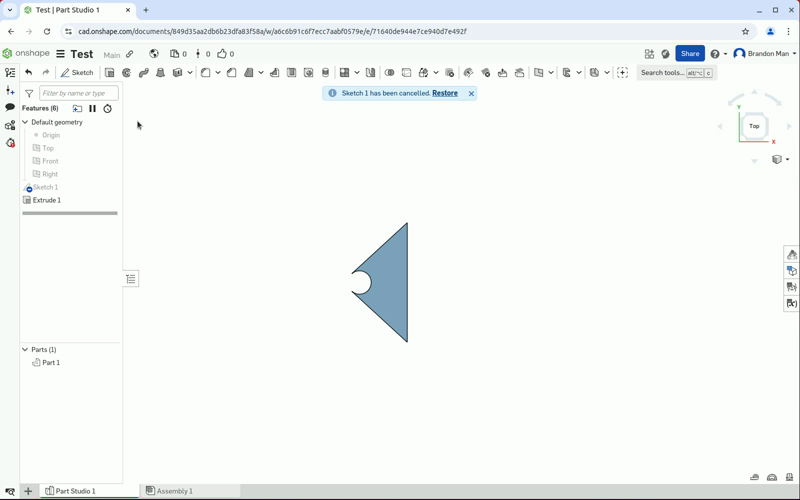
mouse_move(73, 189)
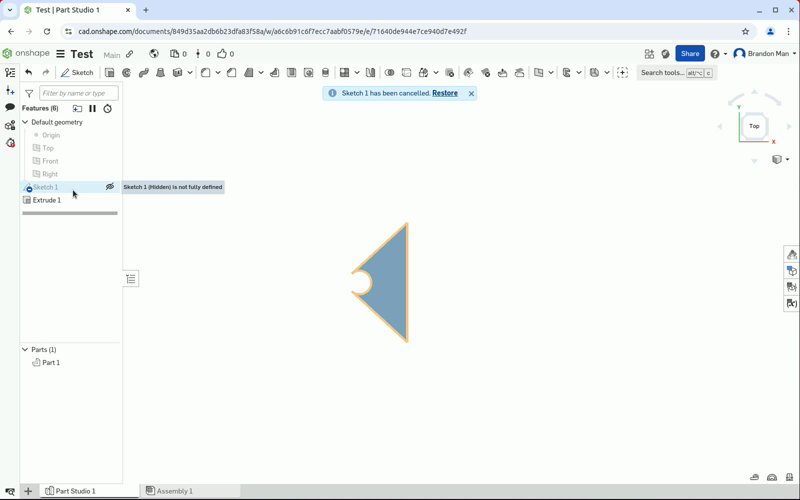
click(73, 189)
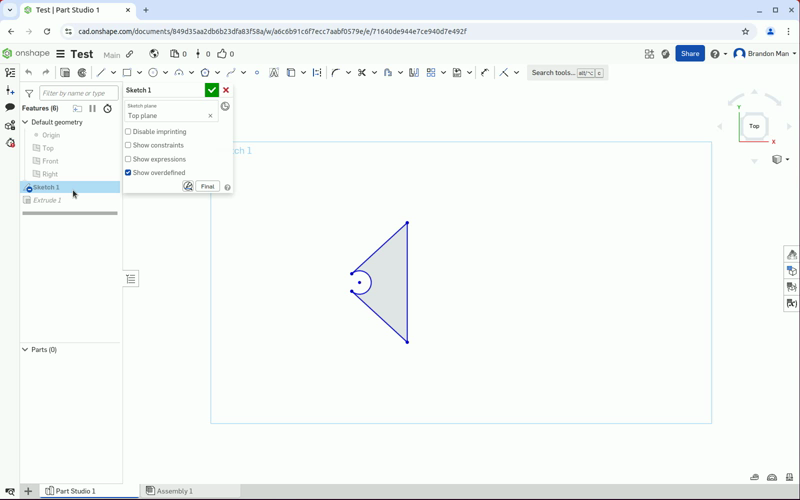
mouse_move(229, 92)
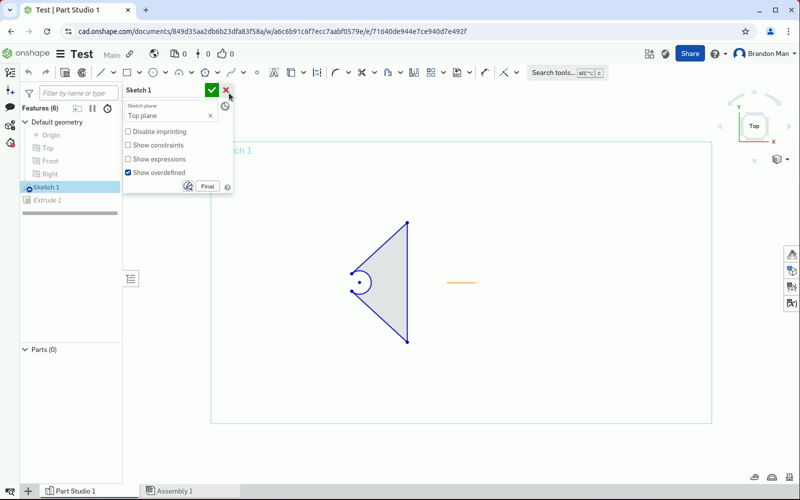
click(229, 92)
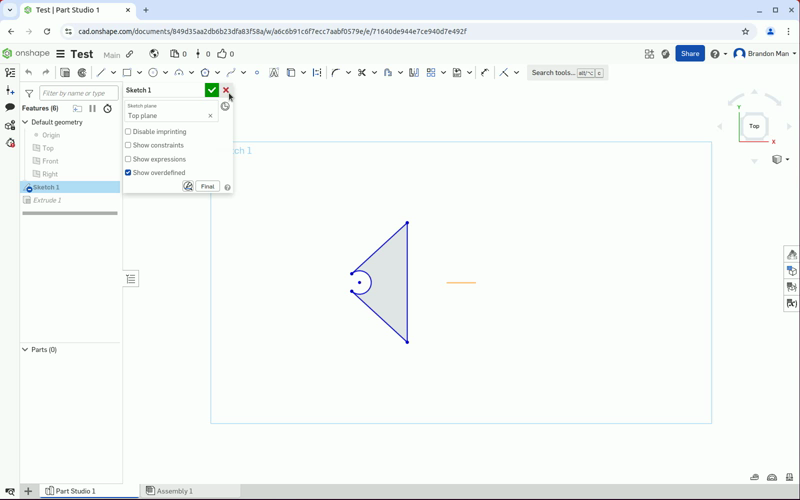
key(shift+s)
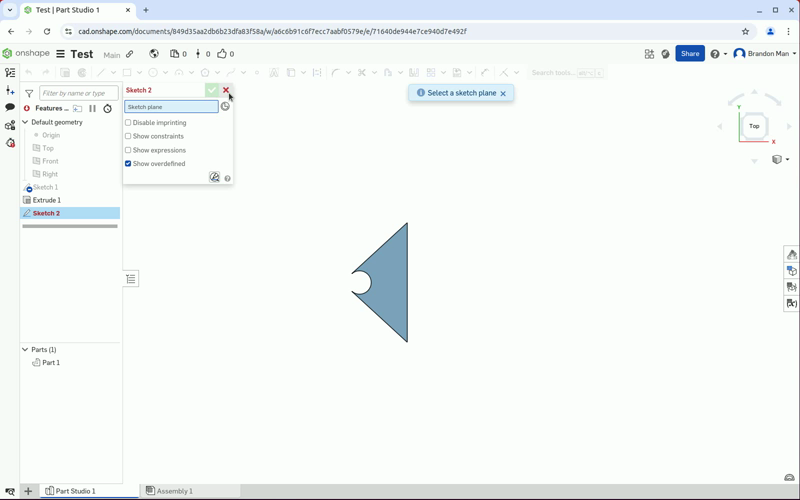
mouse_move(73, 150)
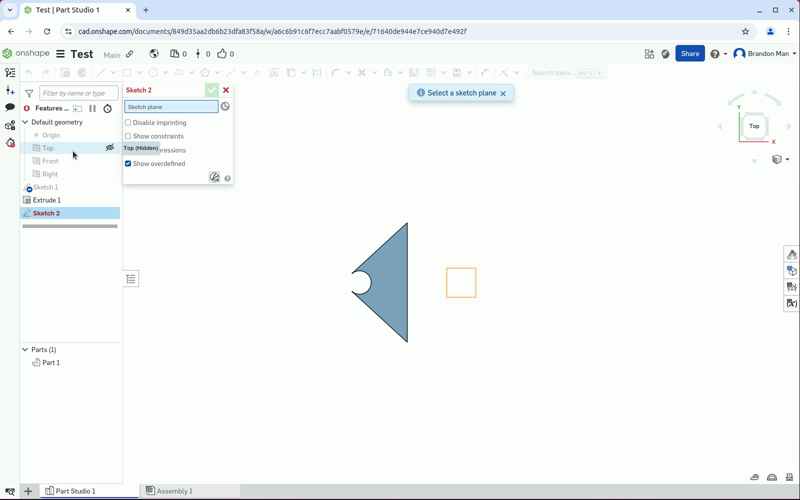
click(73, 150)
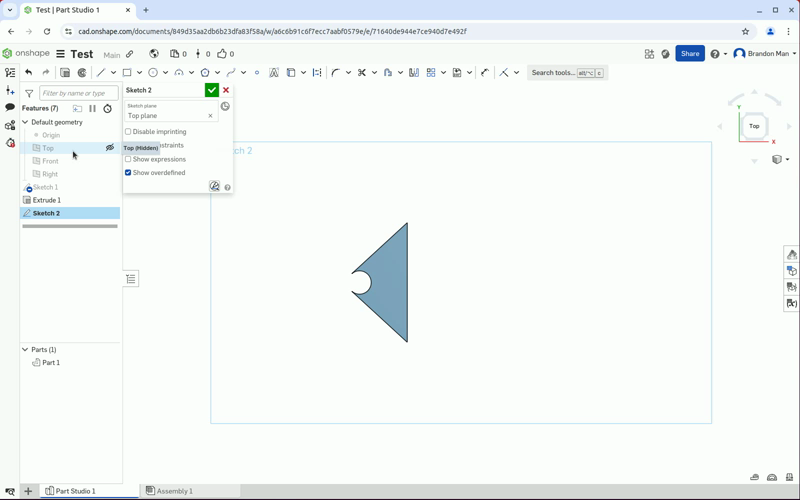
mouse_move(73, 352)
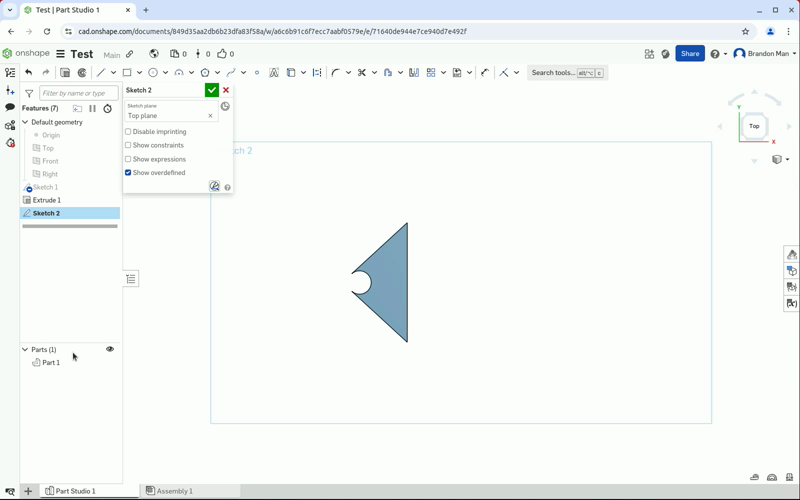
key(y)
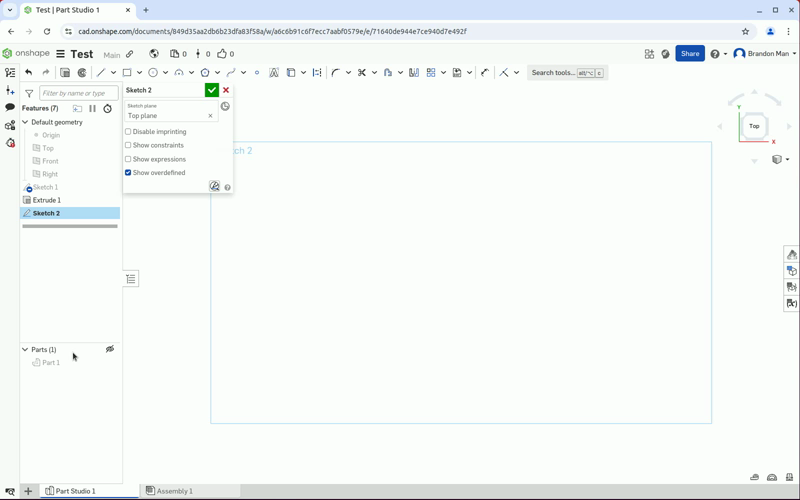
key(c)
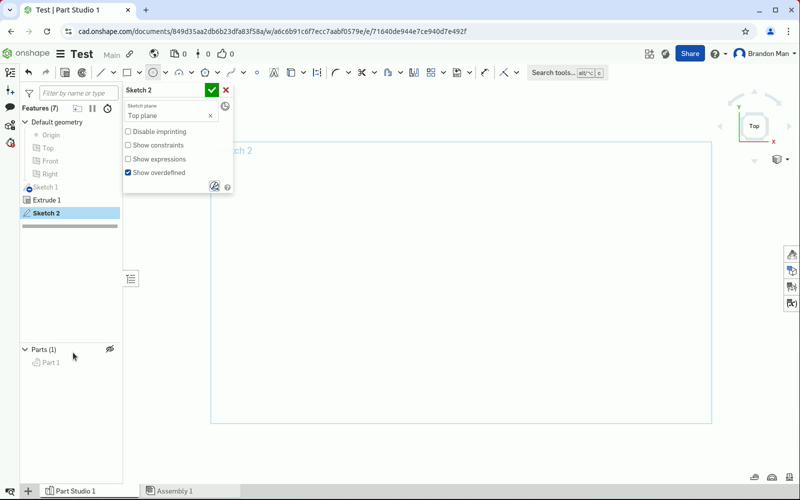
key_down(shift)
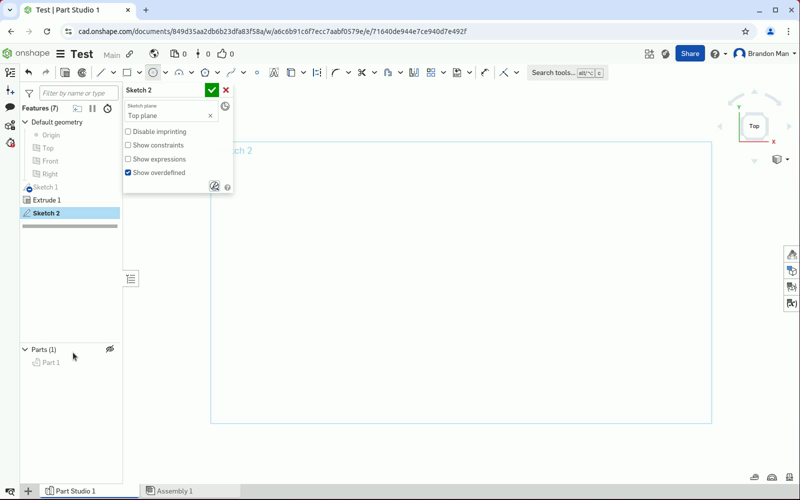
mouse_move(360, 282)
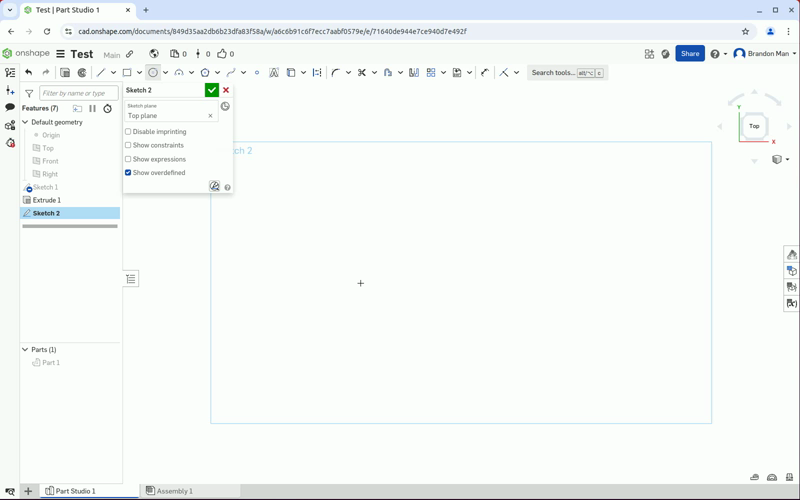
click(360, 282)
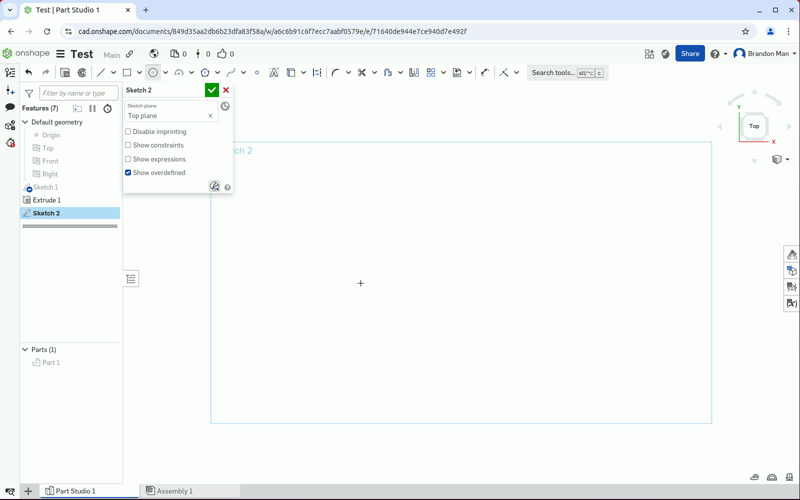
key_up(shift)
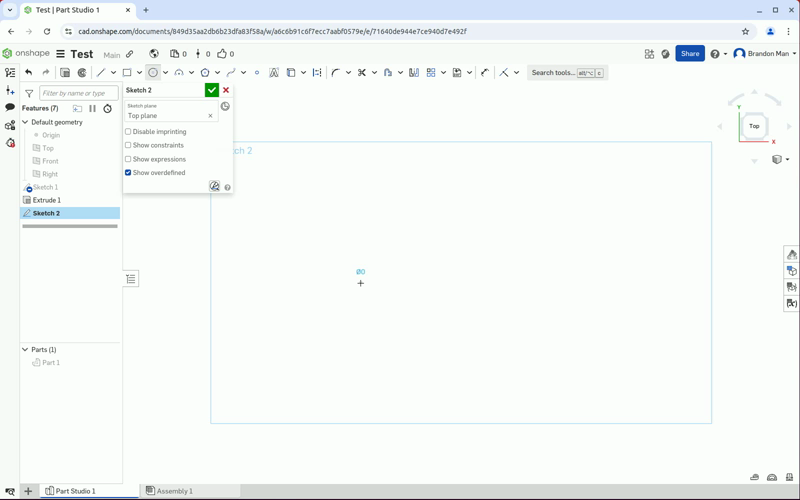
mouse_move(372, 282)
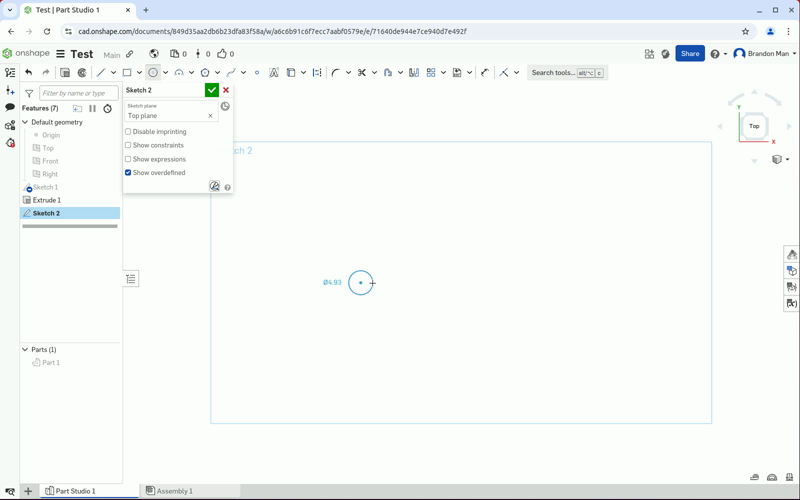
click(372, 282)
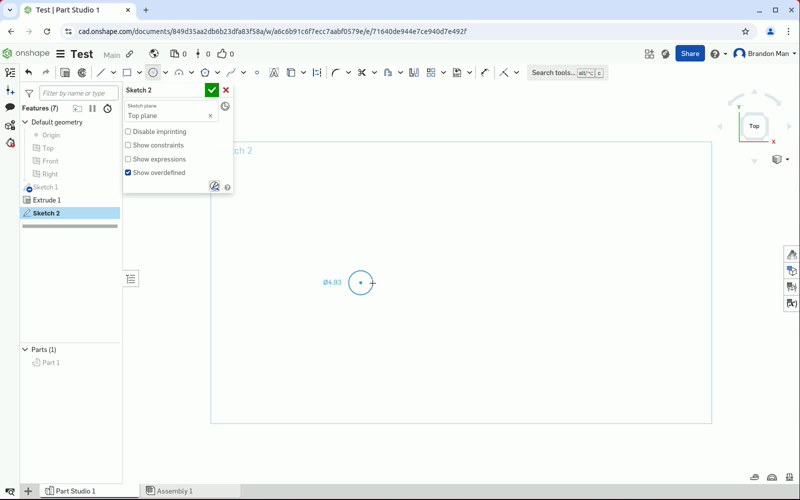
key(esc)
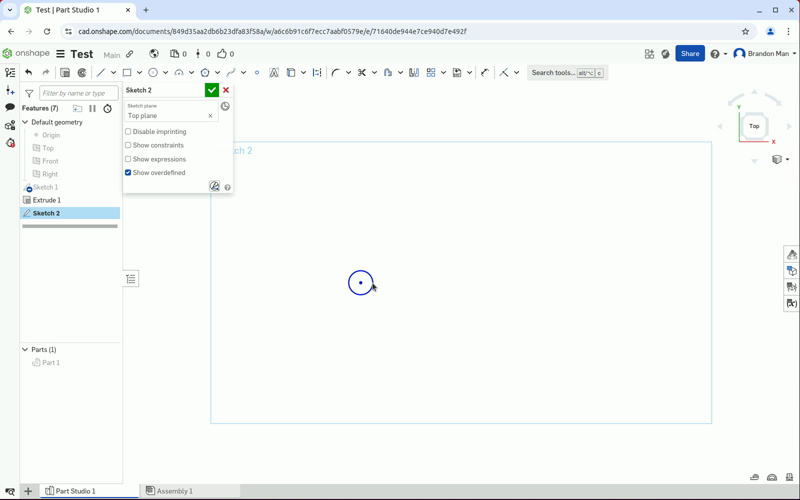
key(c)
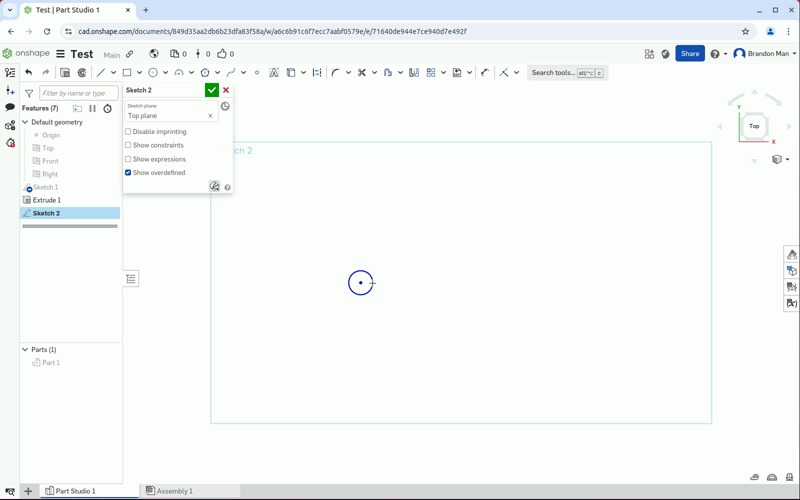
key_down(shift)
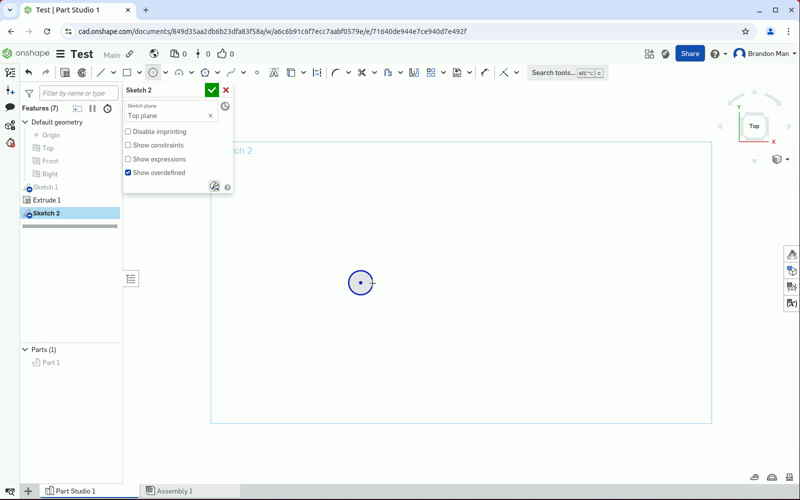
mouse_move(360, 282)
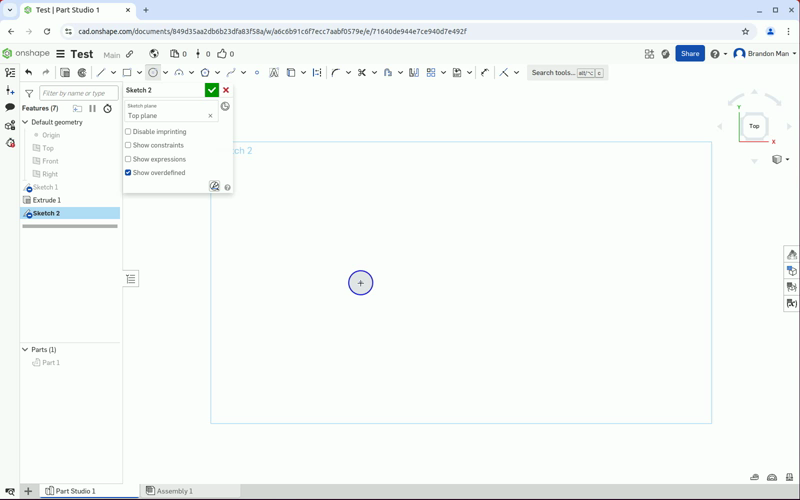
click(360, 282)
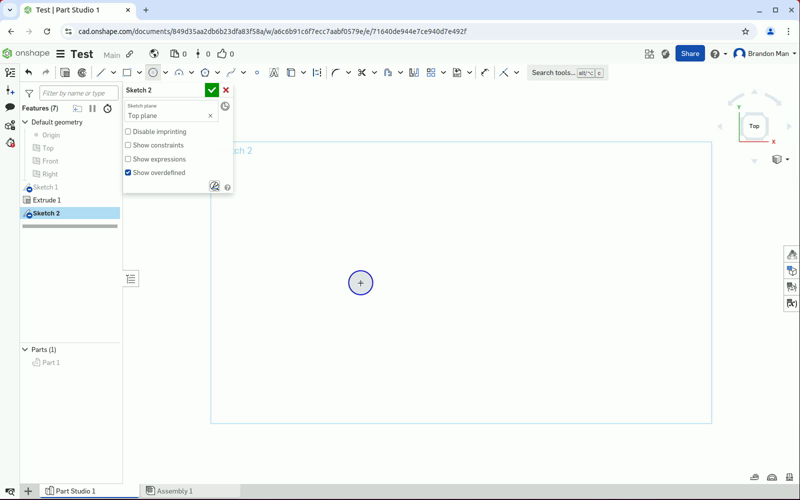
key_up(shift)
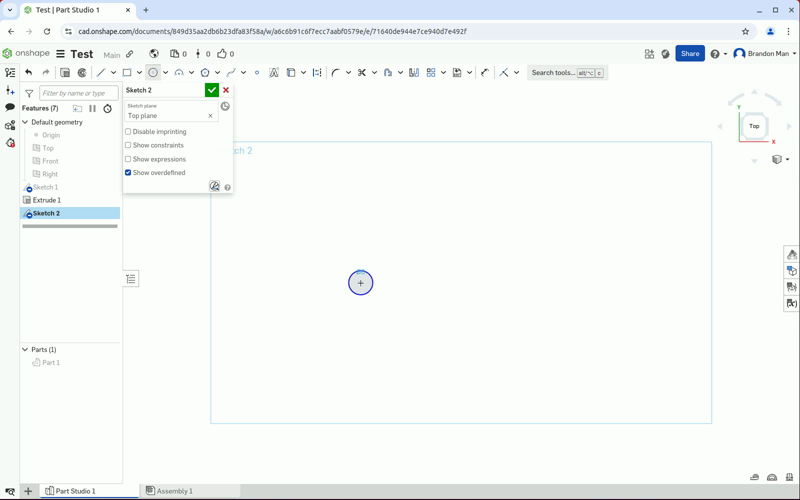
mouse_move(363, 282)
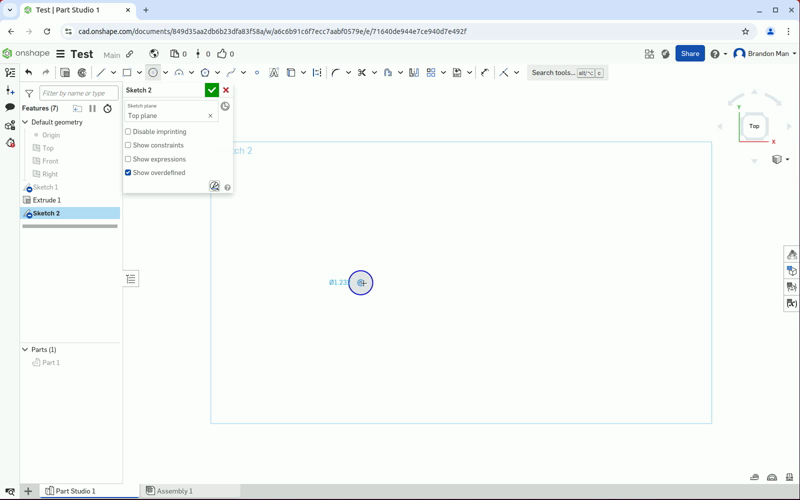
scroll(6)
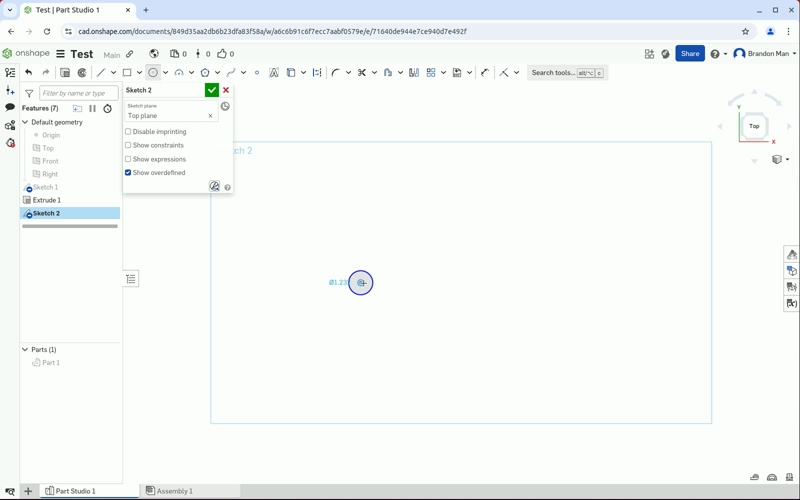
scroll(6)
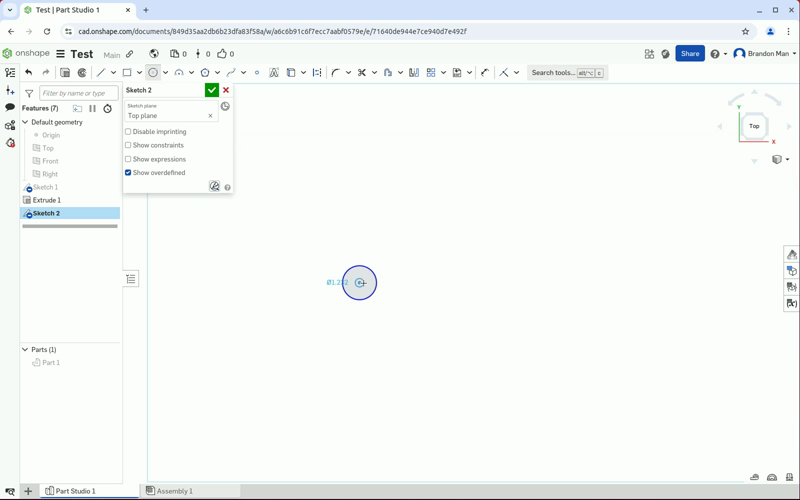
scroll(6)
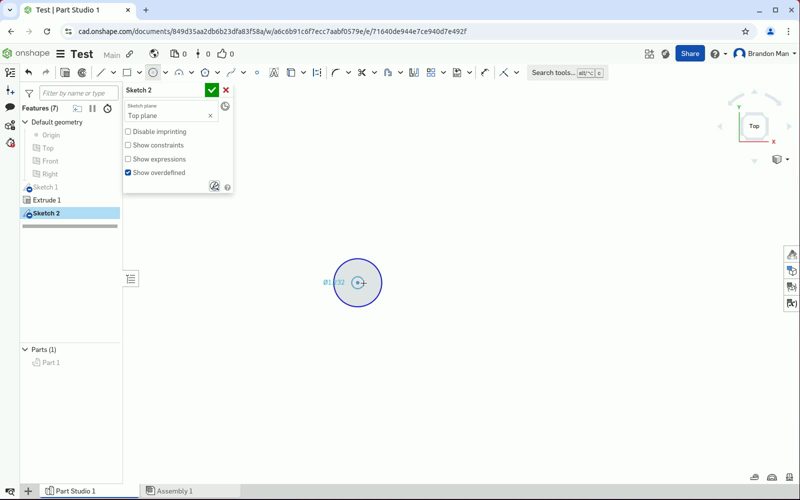
scroll(6)
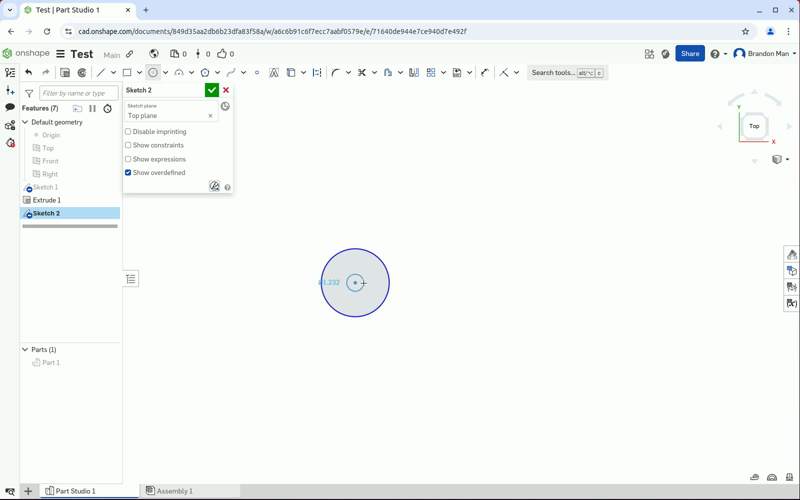
scroll(6)
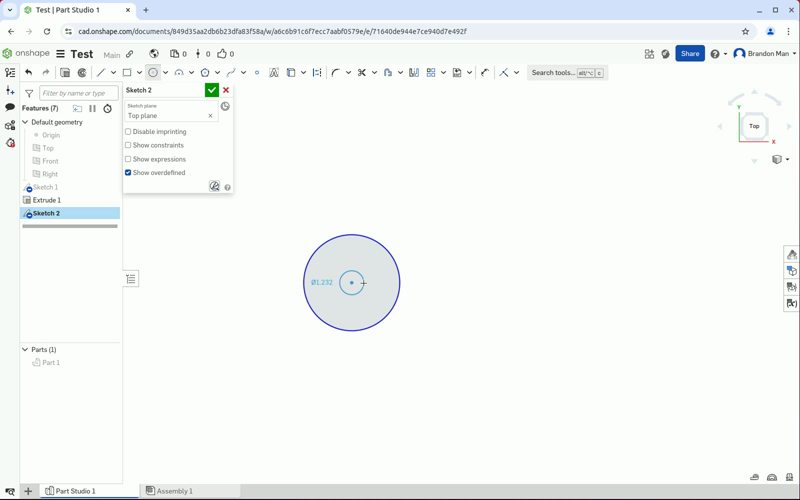
scroll(6)
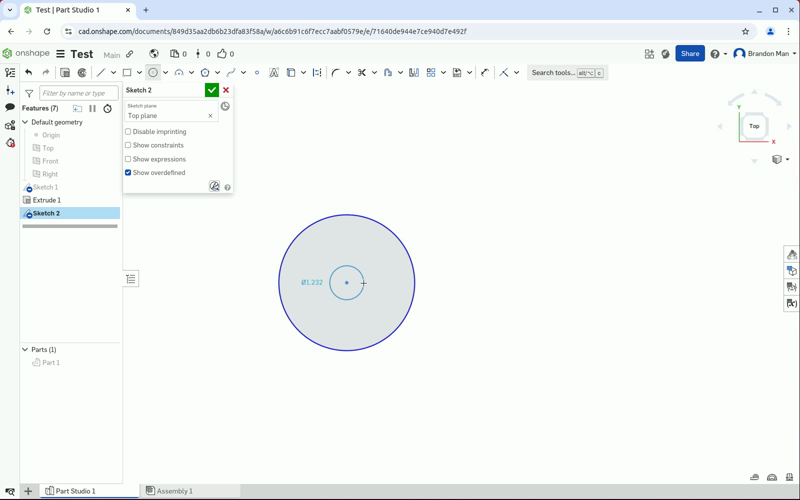
scroll(6)
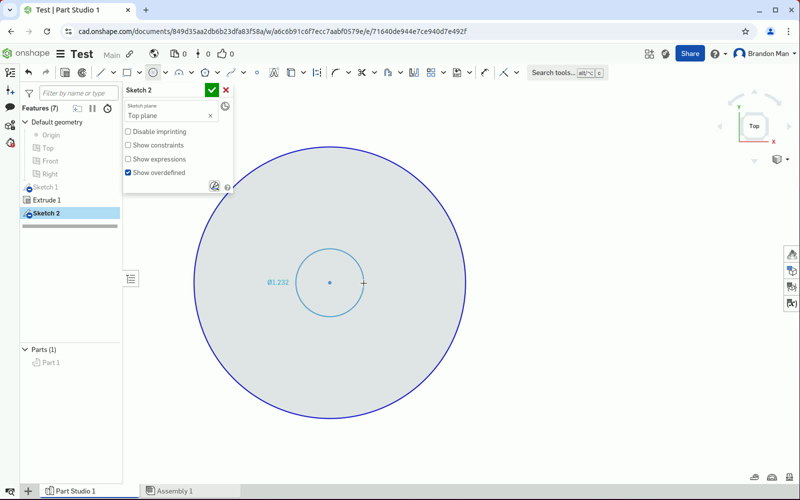
click(363, 282)
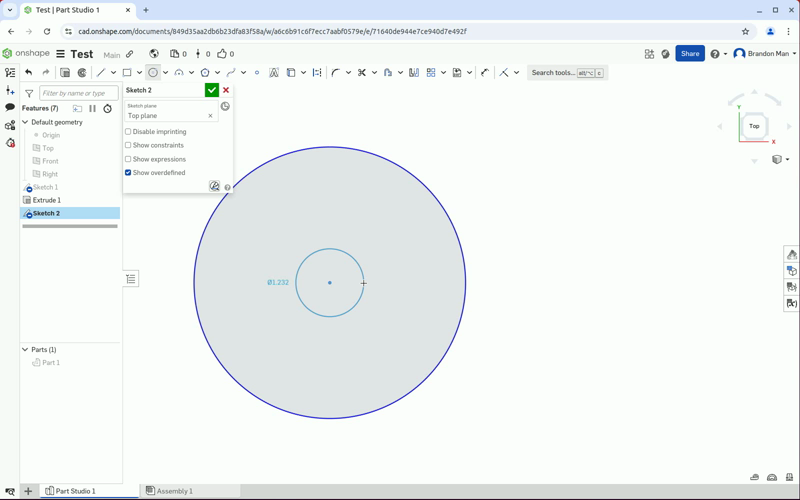
scroll(-6)
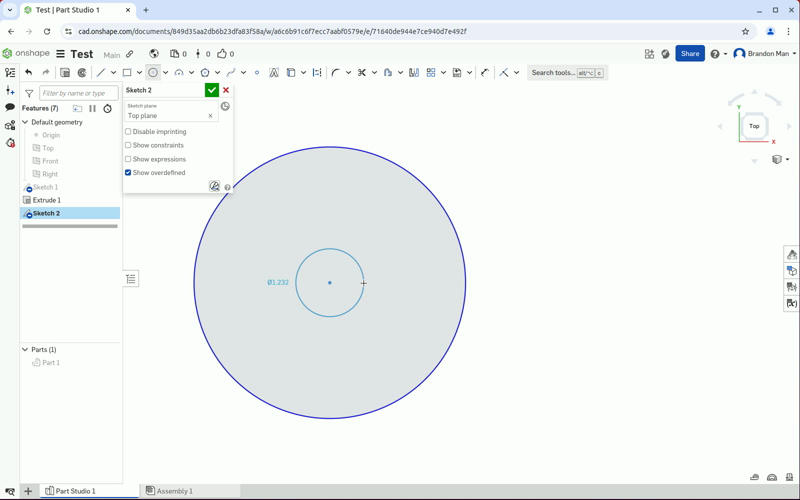
scroll(-6)
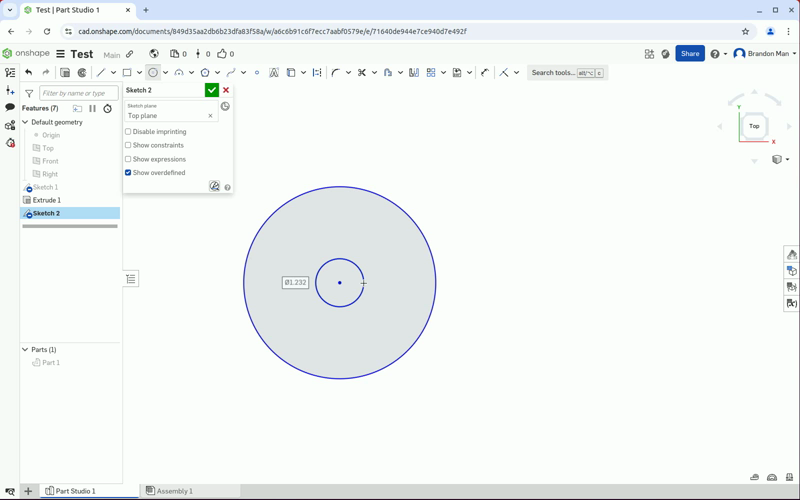
scroll(-6)
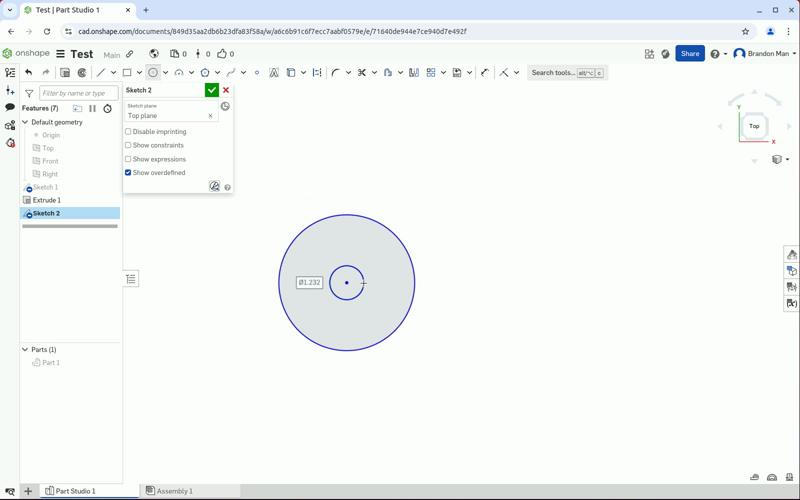
scroll(-6)
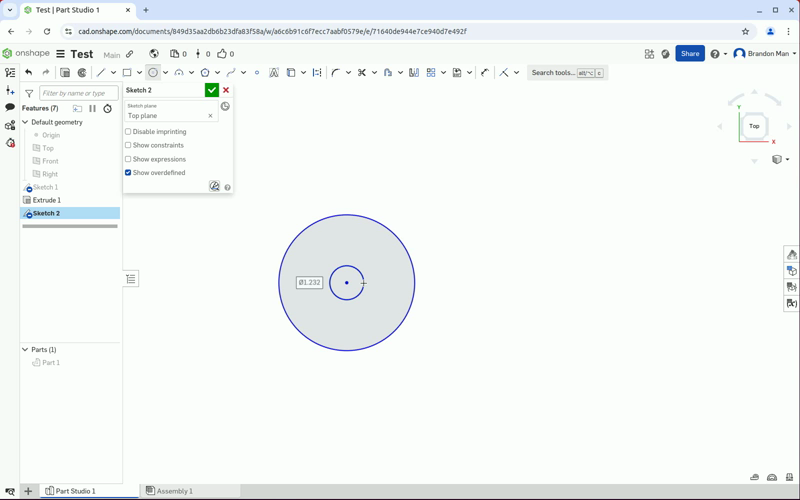
scroll(-6)
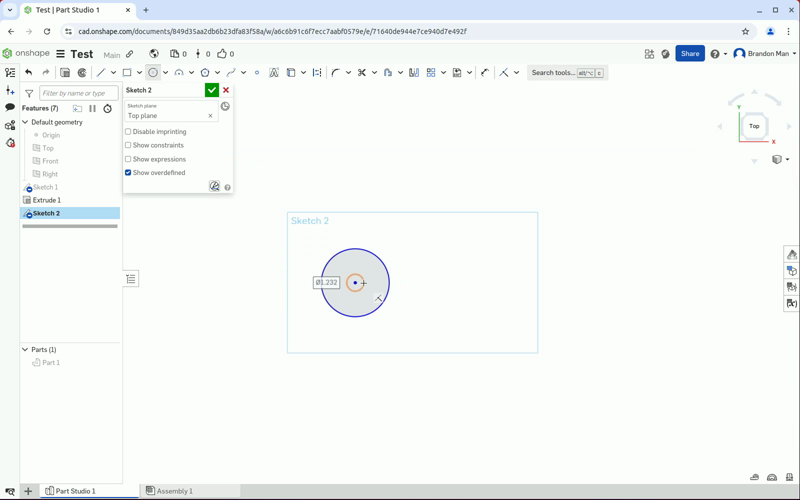
scroll(-6)
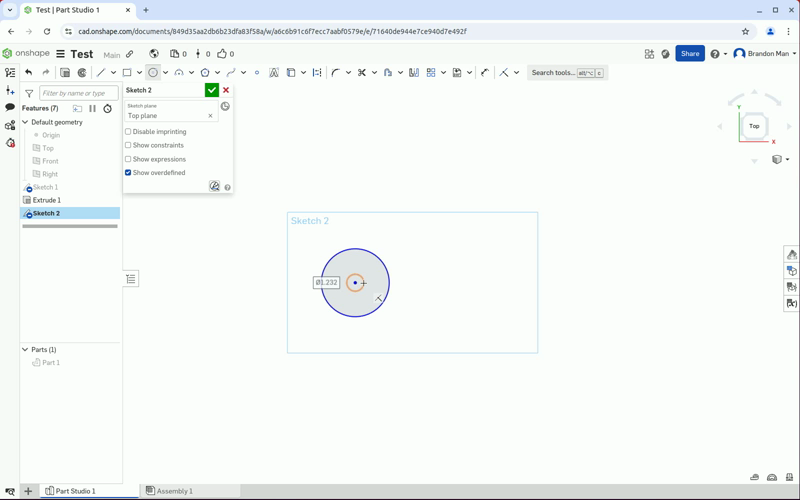
scroll(-6)
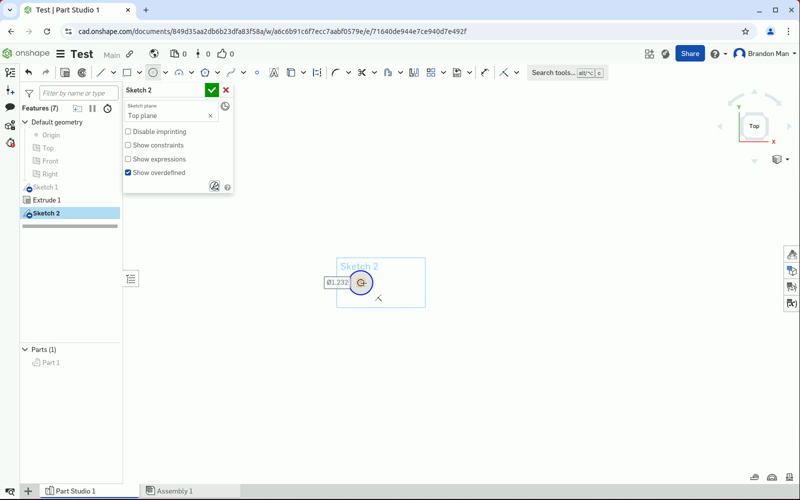
key(esc)
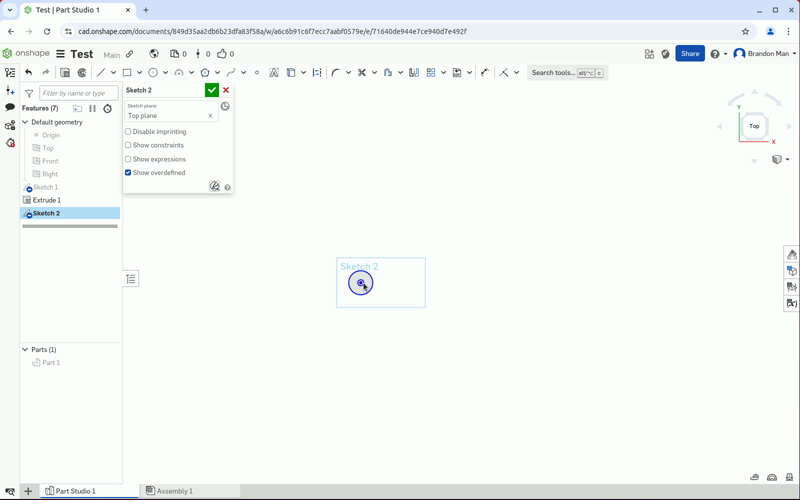
mouse_move(356, 276)
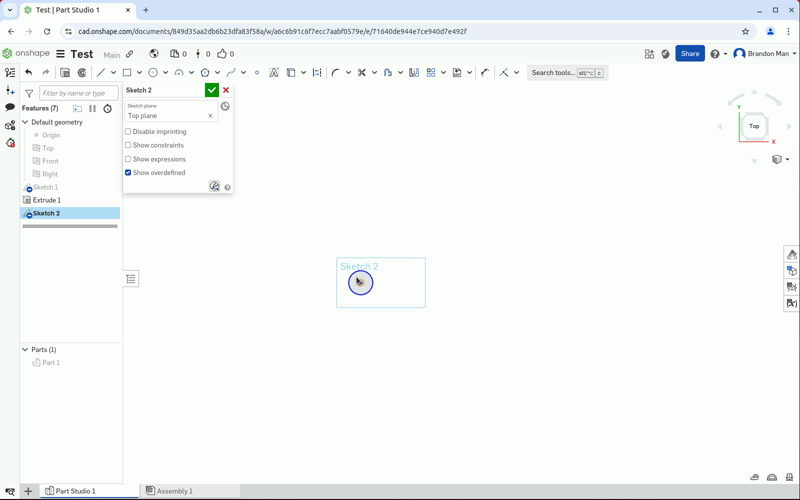
scroll(6)
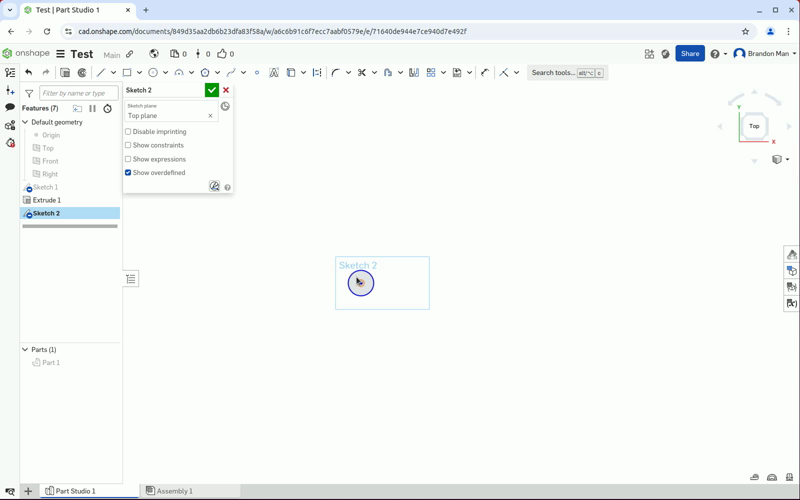
scroll(6)
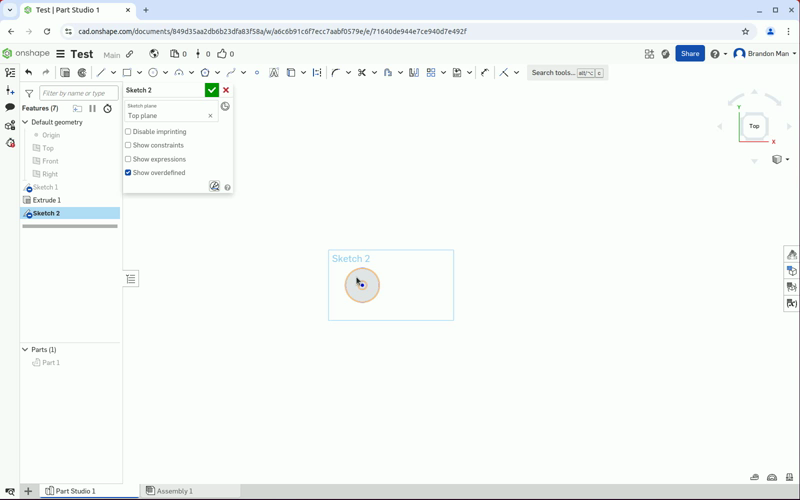
scroll(6)
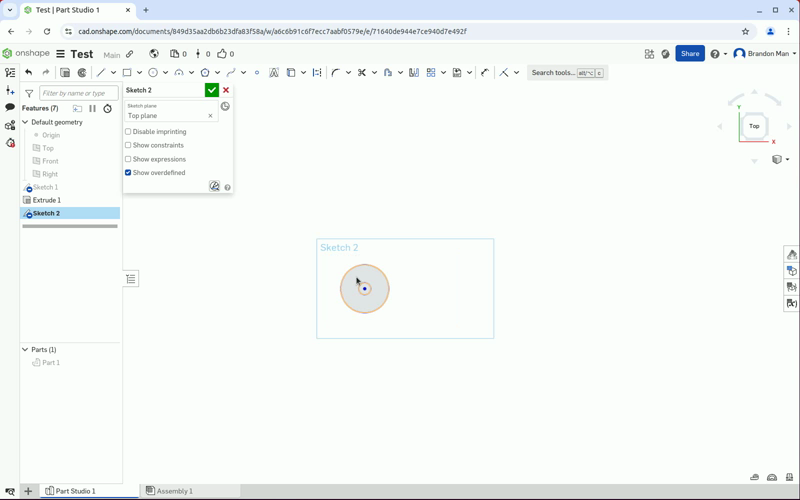
scroll(6)
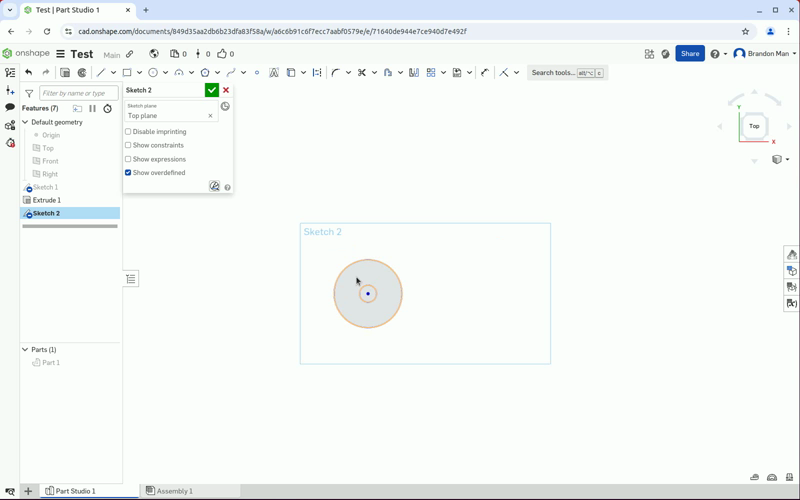
scroll(6)
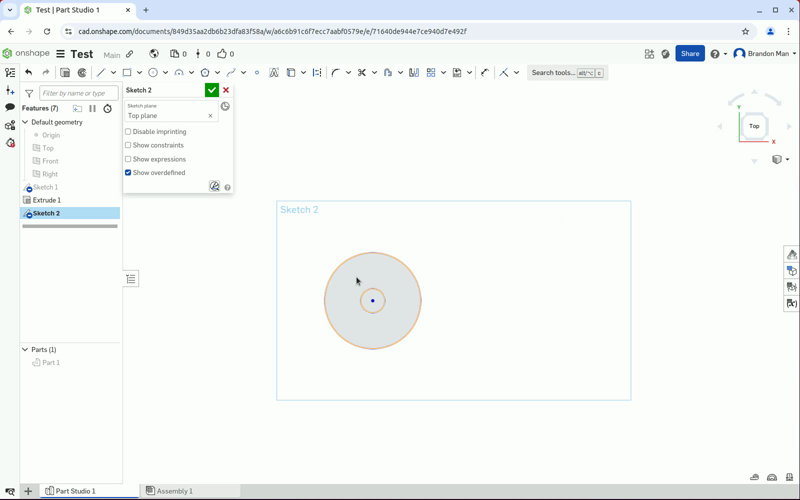
scroll(6)
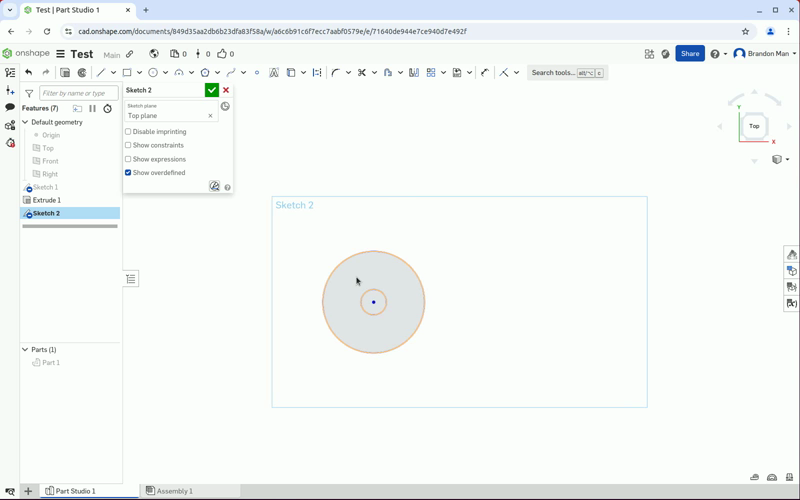
scroll(6)
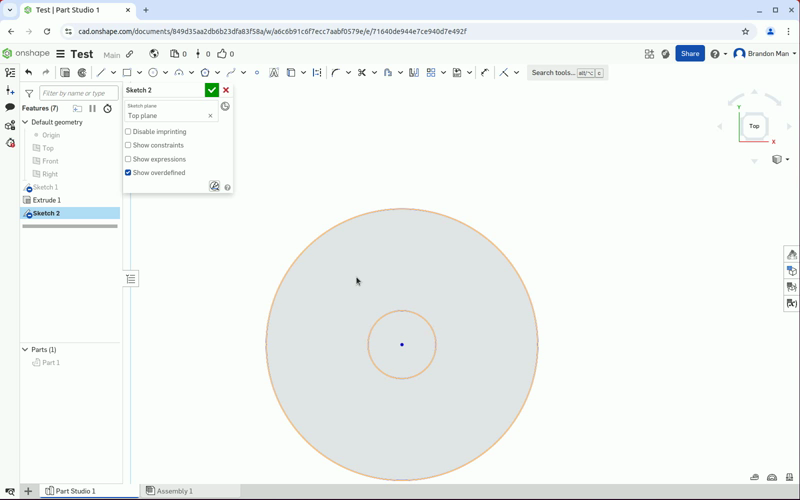
click(356, 276)
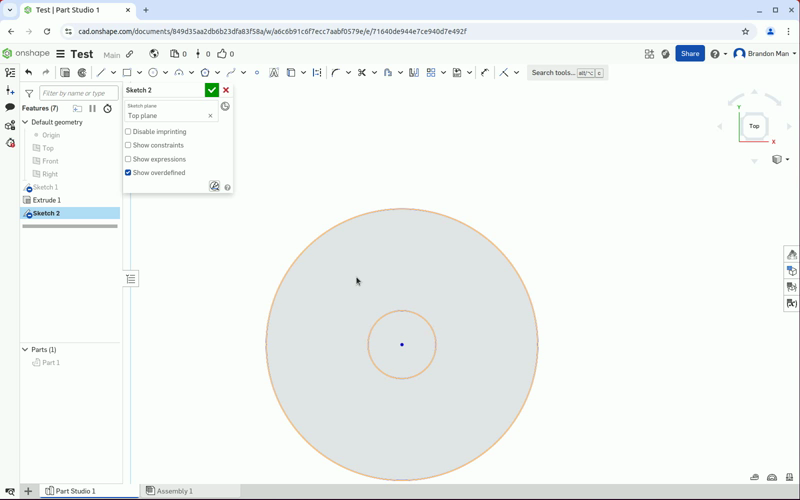
scroll(-6)
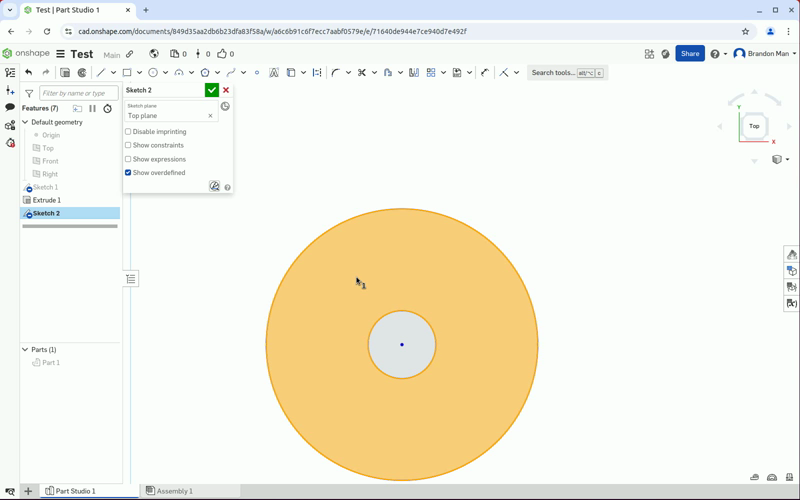
scroll(-6)
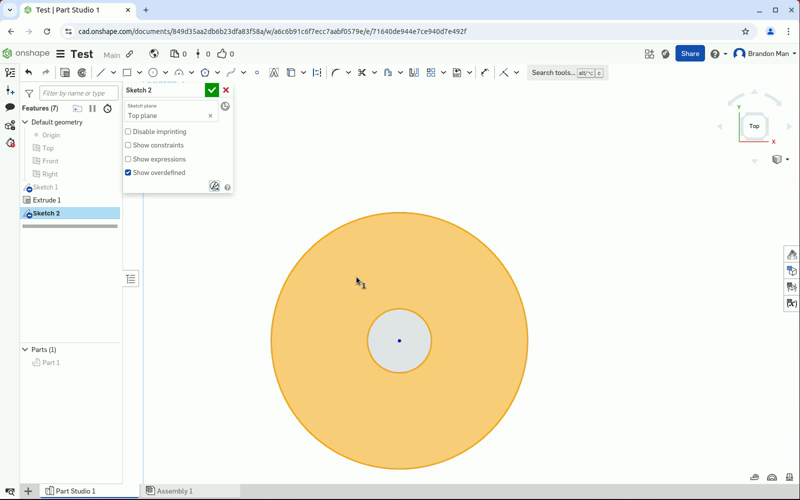
scroll(-6)
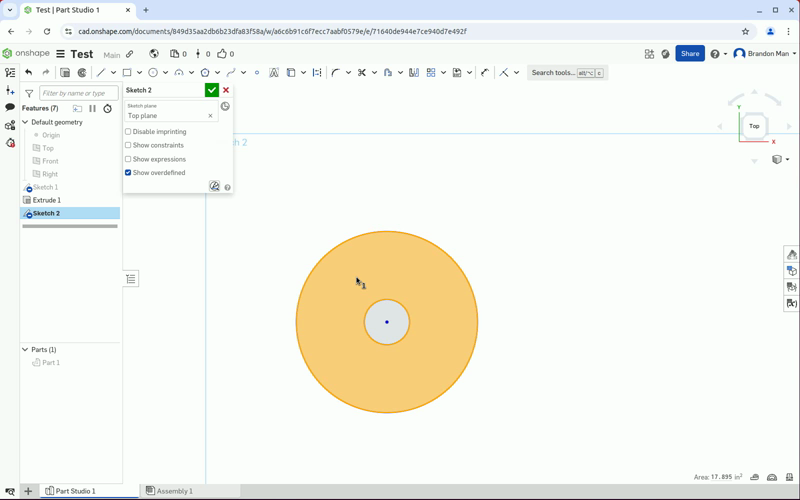
scroll(-6)
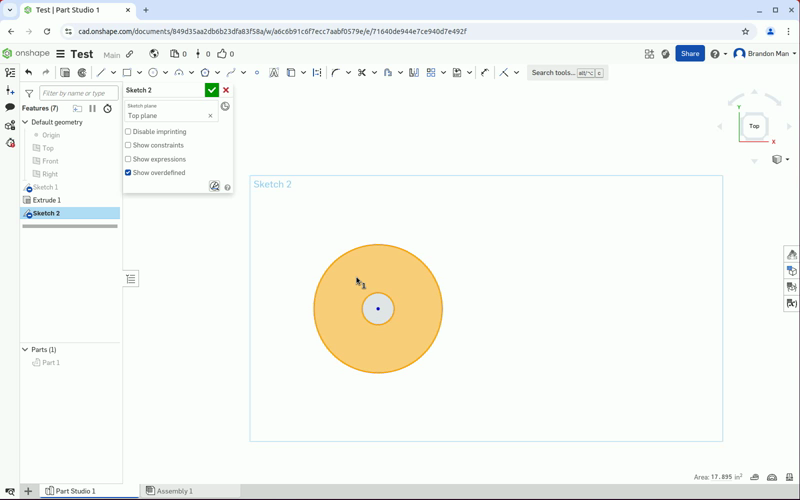
scroll(-6)
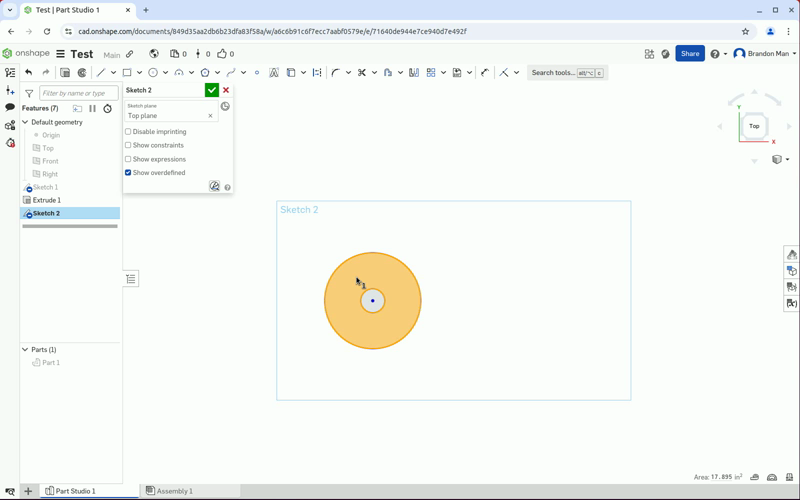
scroll(-6)
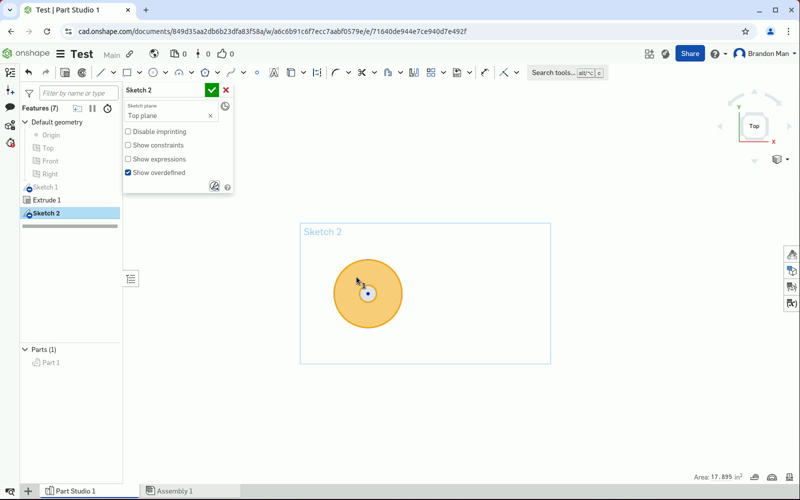
scroll(-6)
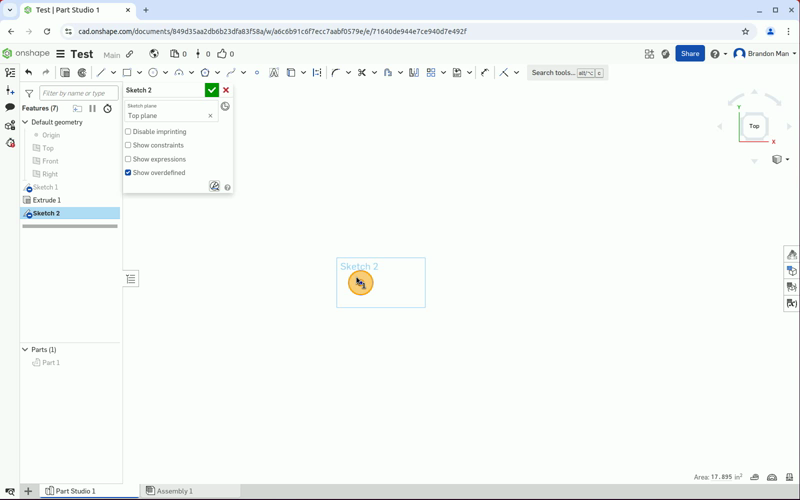
mouse_move(73, 352)
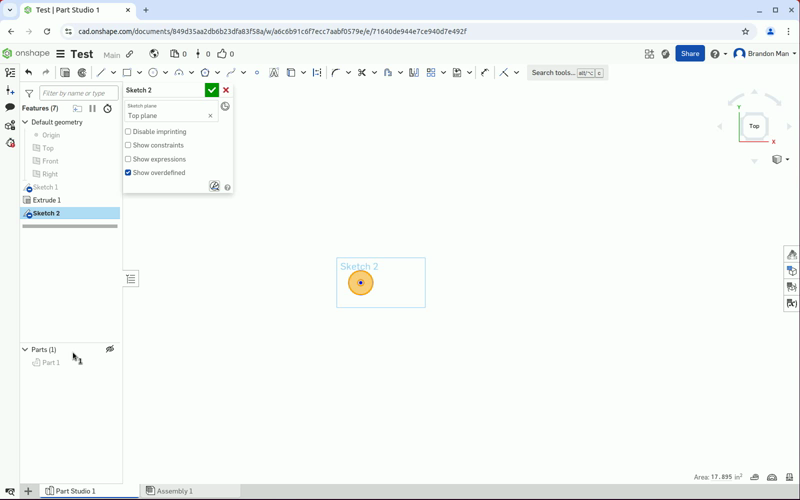
key(shift+y)
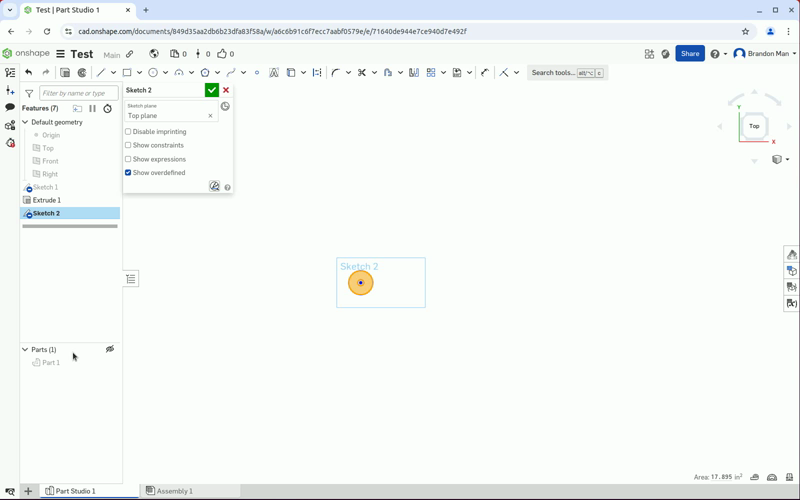
key(shift+e)
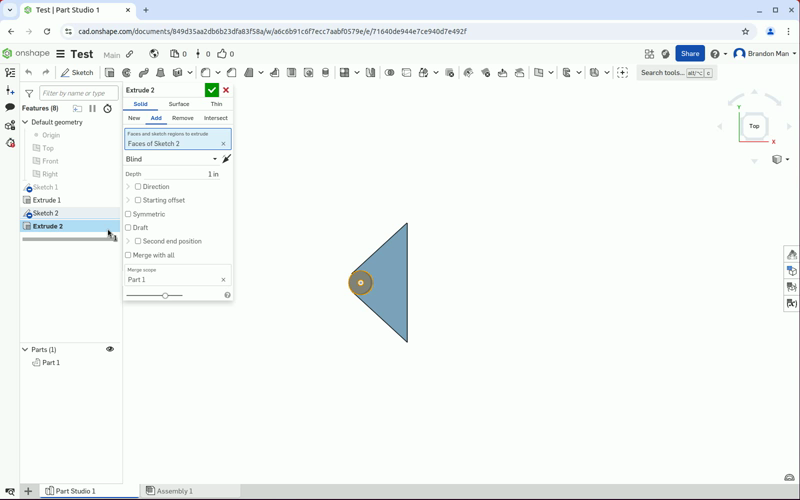
mouse_move(143, 106)
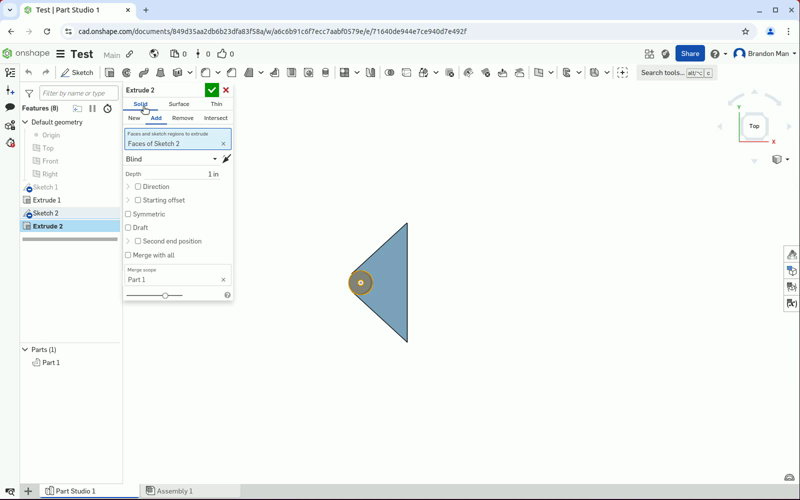
click(143, 106)
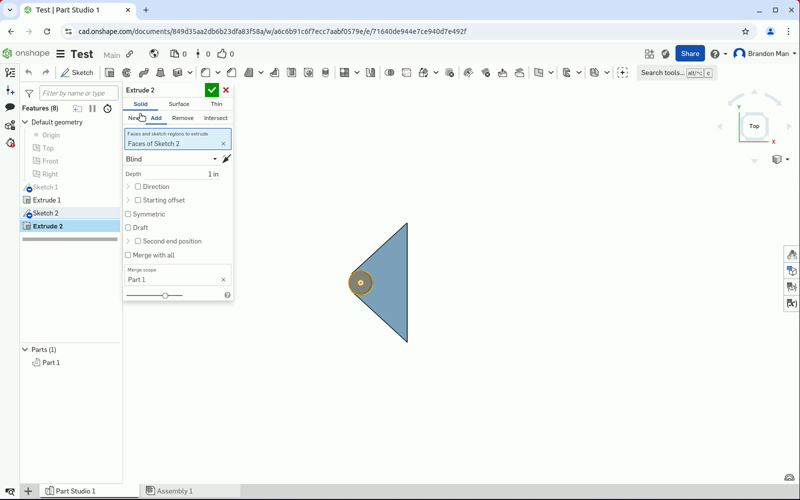
mouse_move(137, 120)
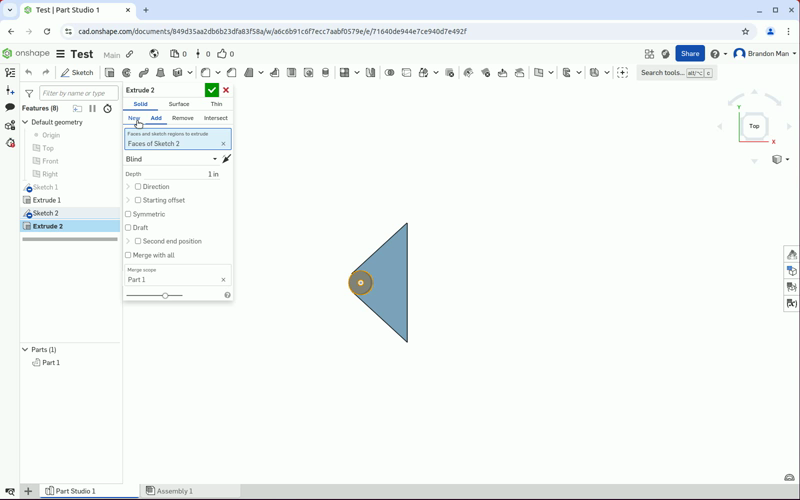
click(137, 120)
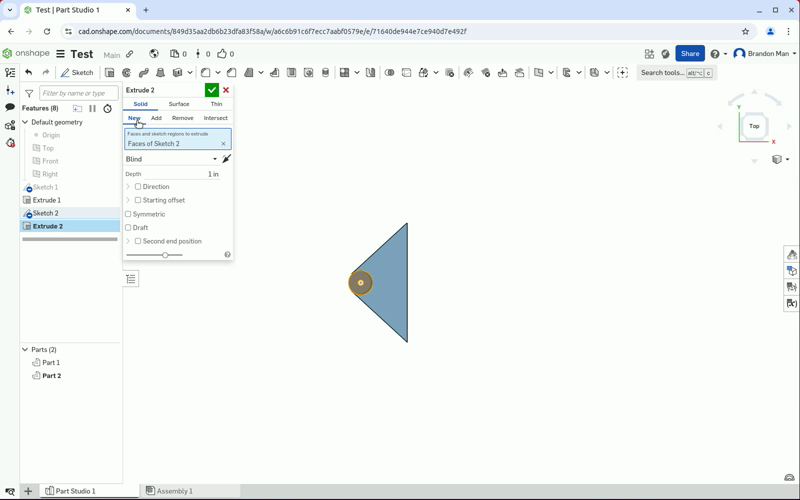
key(tab, 4)
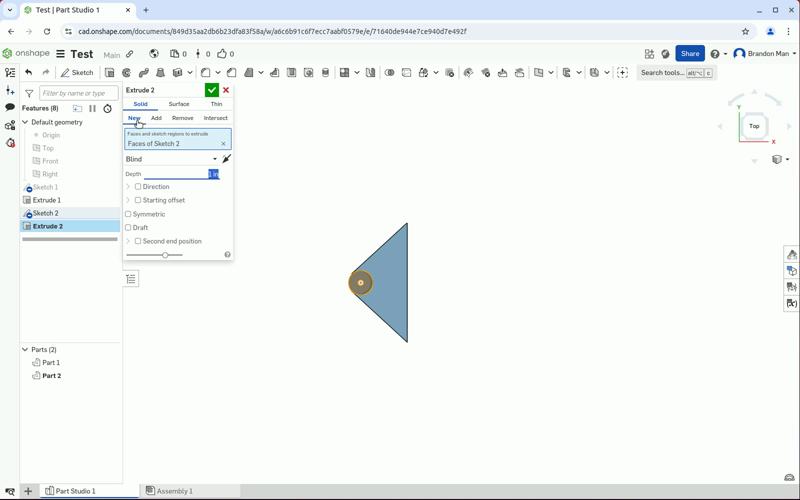
text(0.241)
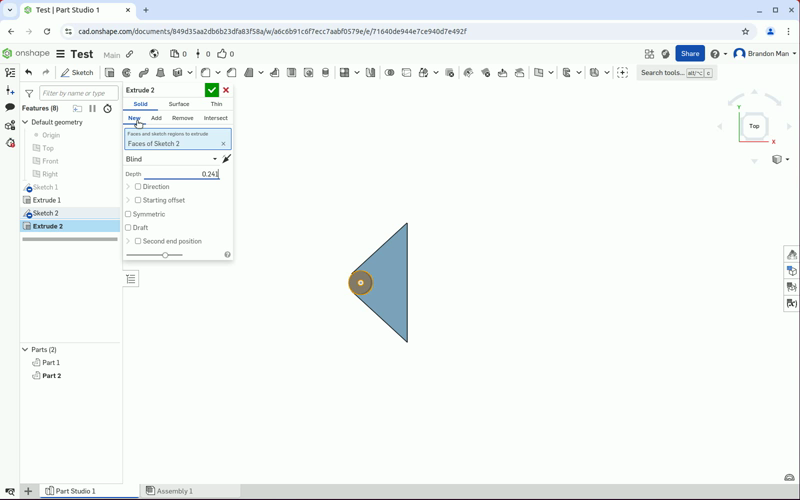
key(enter)
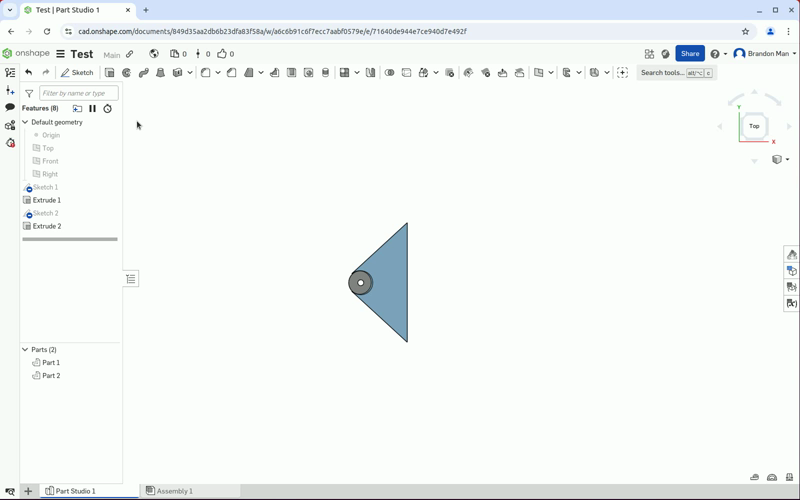
key(shift+h)
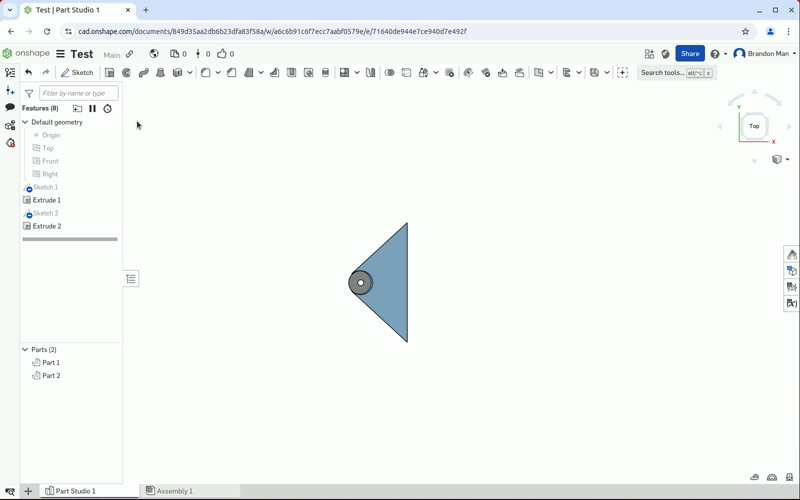
key(shift+h)
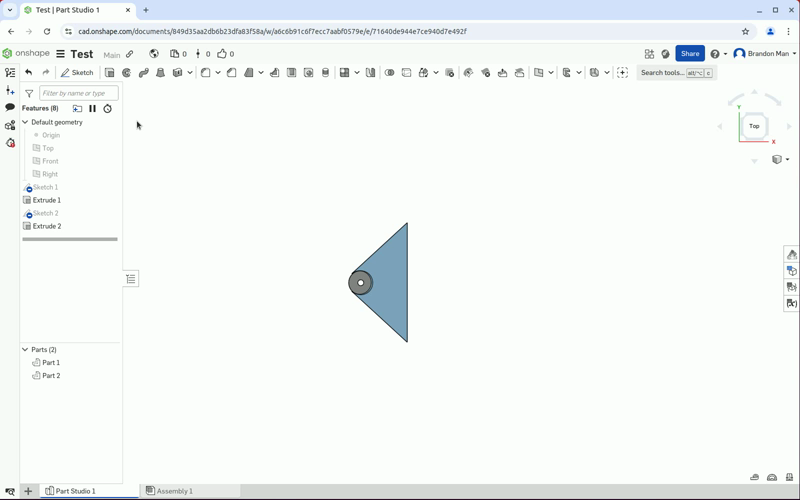
mouse_move(73, 189)
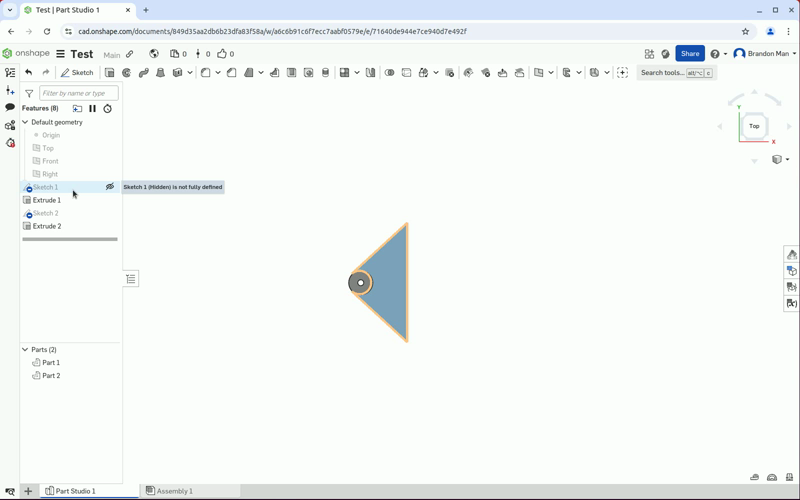
click(73, 189)
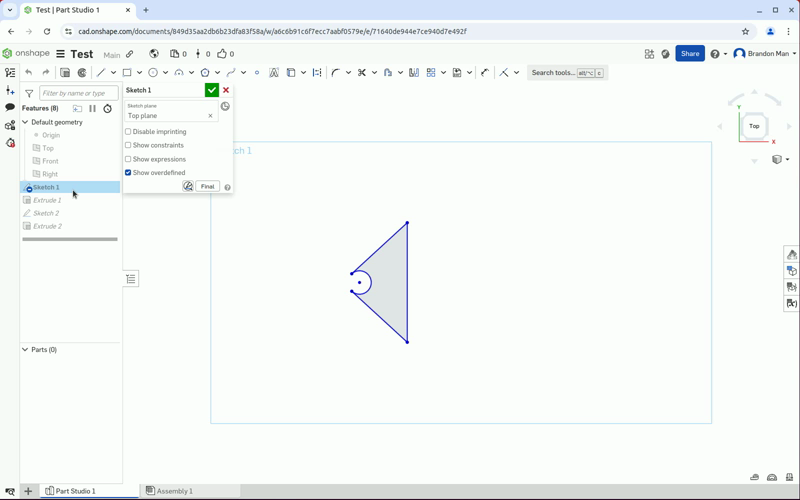
mouse_move(229, 92)
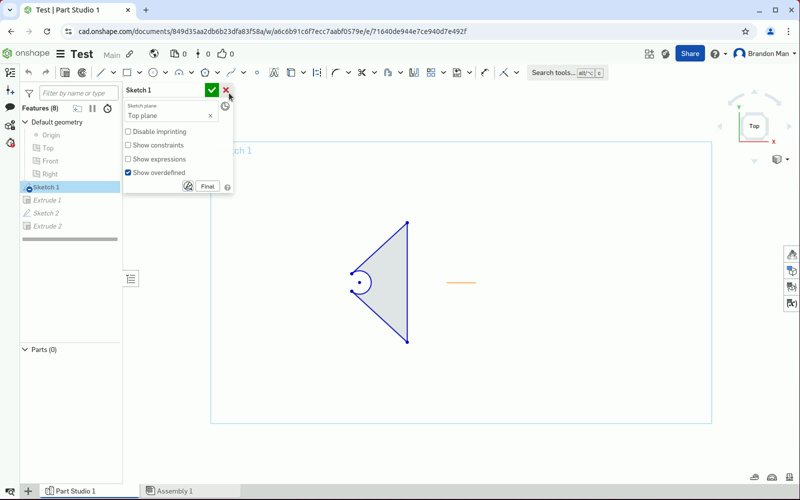
click(229, 92)
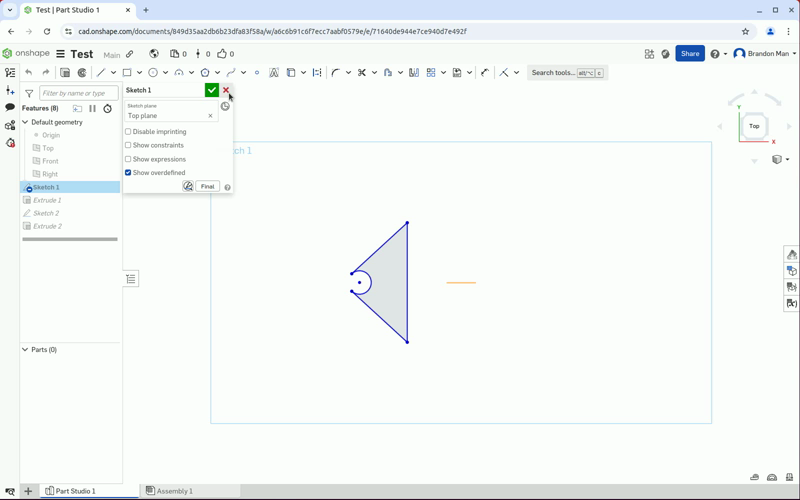
key(shift+s)
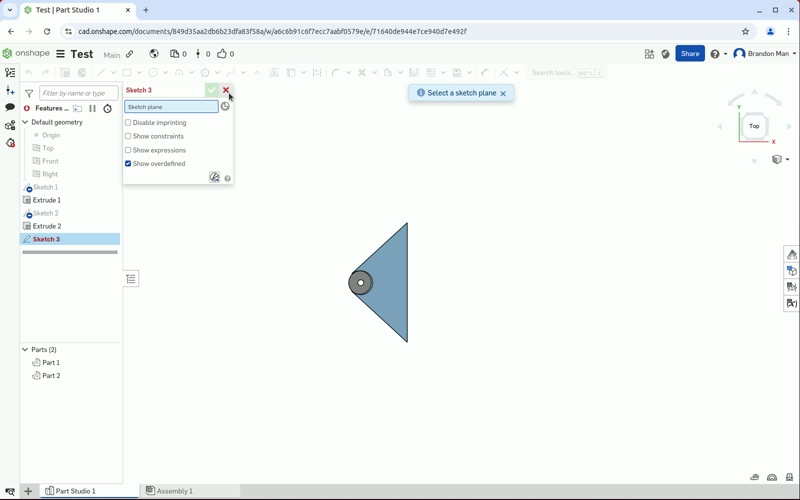
mouse_move(73, 150)
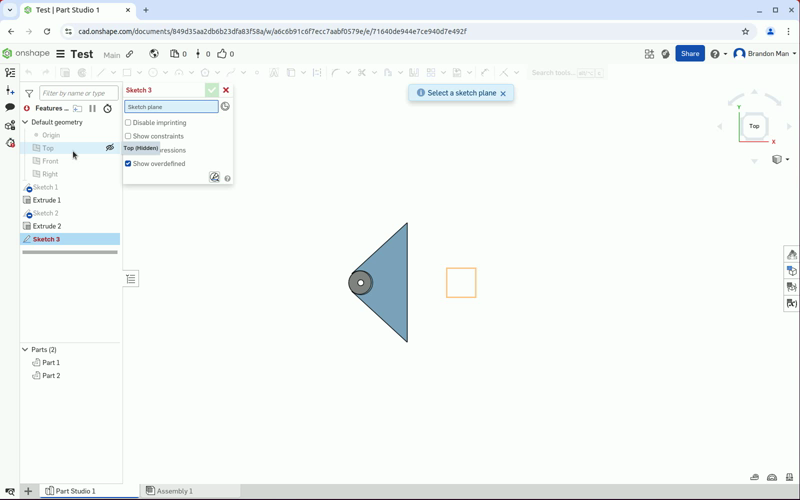
click(73, 150)
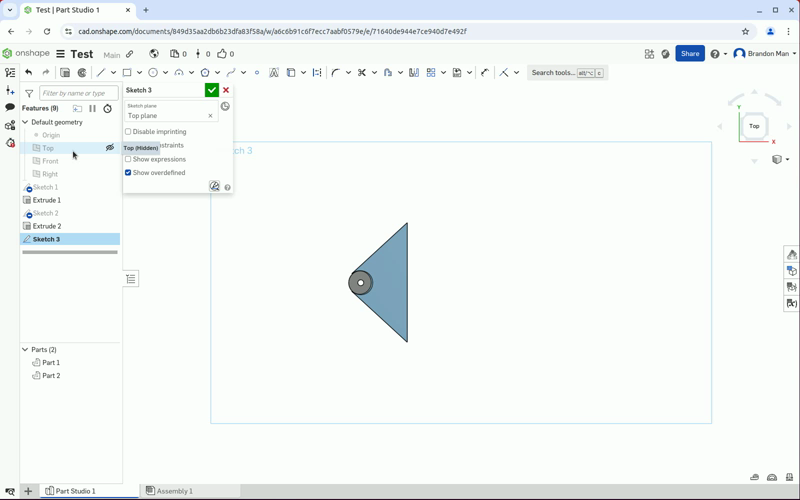
mouse_move(73, 352)
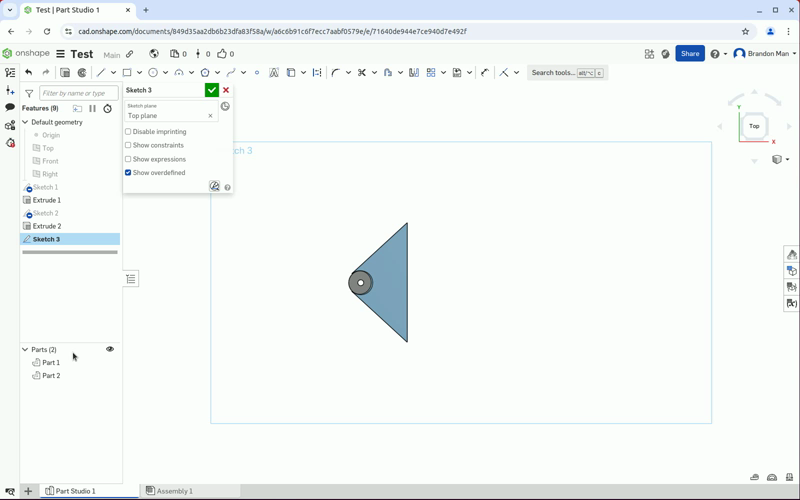
key(y)
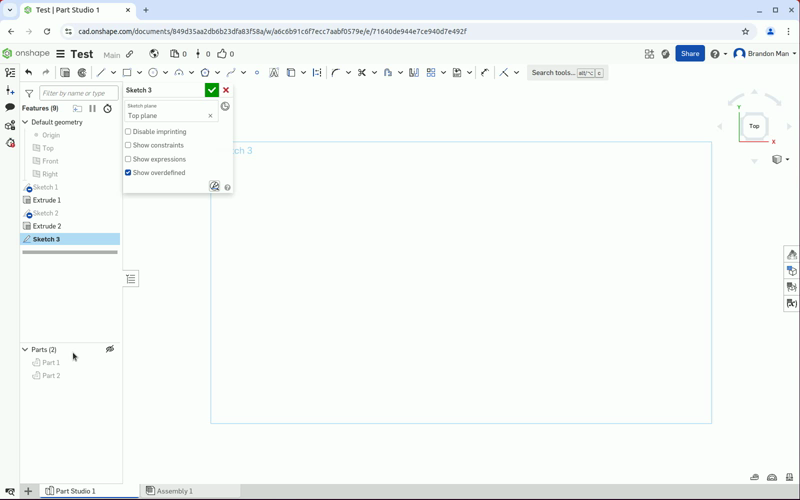
key(l)
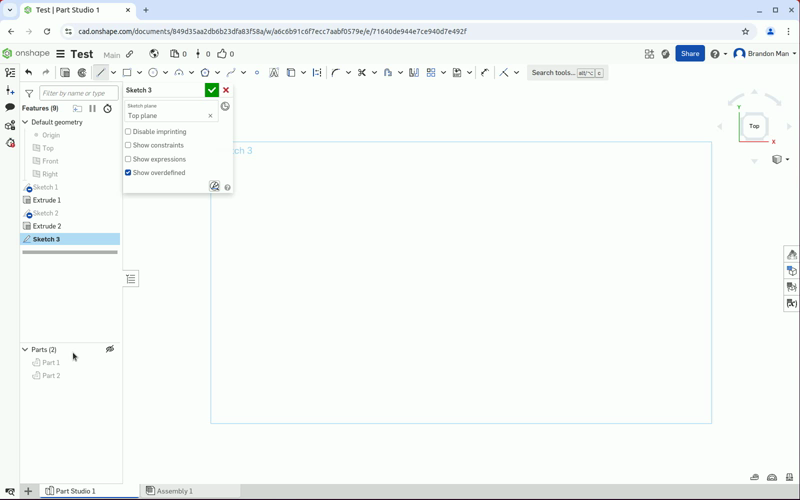
key_down(shift)
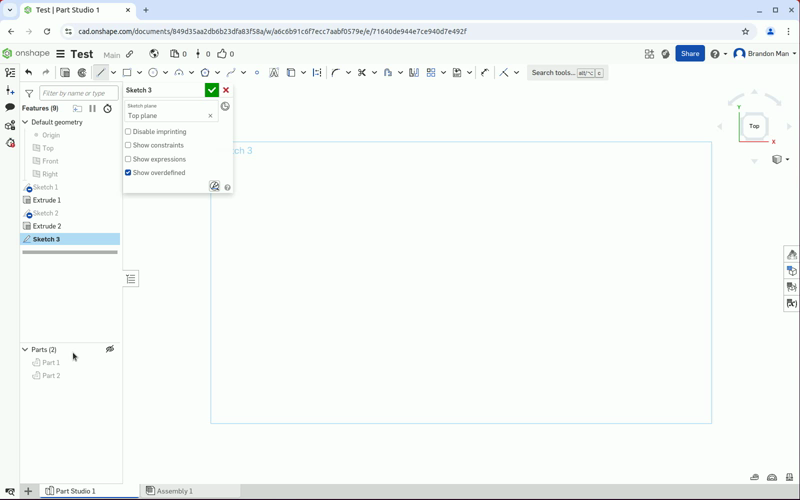
mouse_move(407, 341)
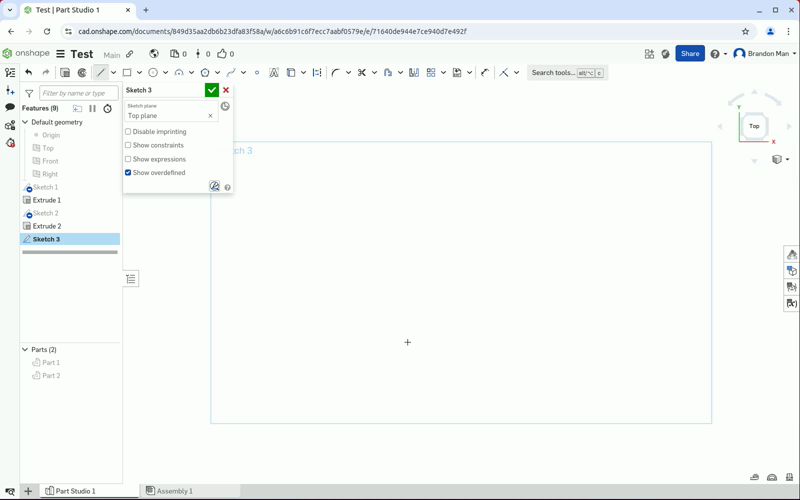
click(407, 341)
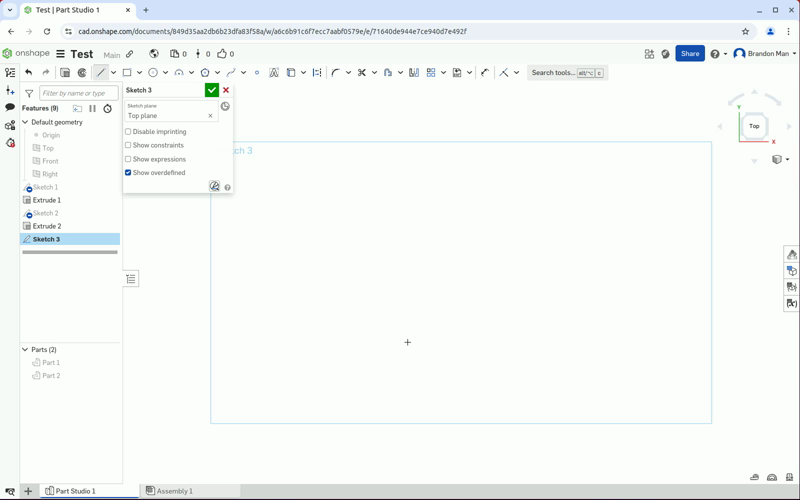
key_up(shift)
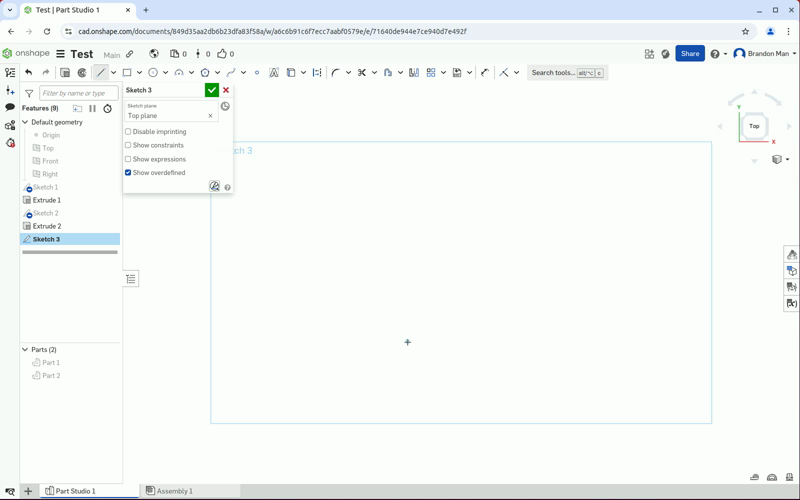
key_down(shift)
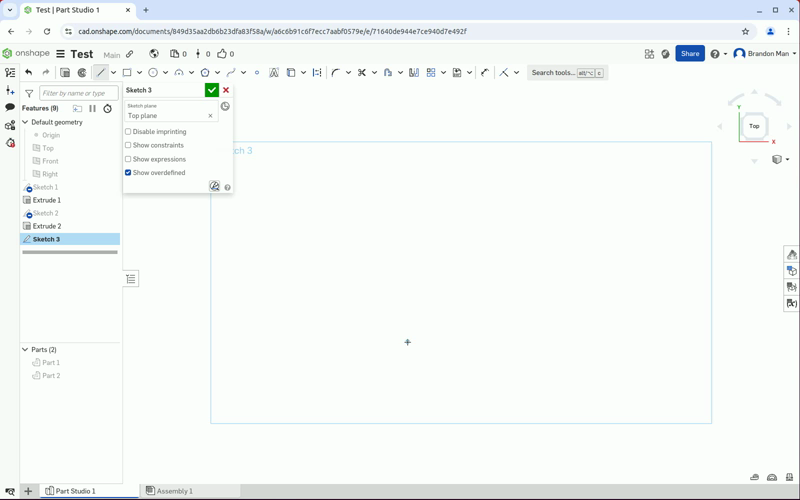
mouse_move(515, 341)
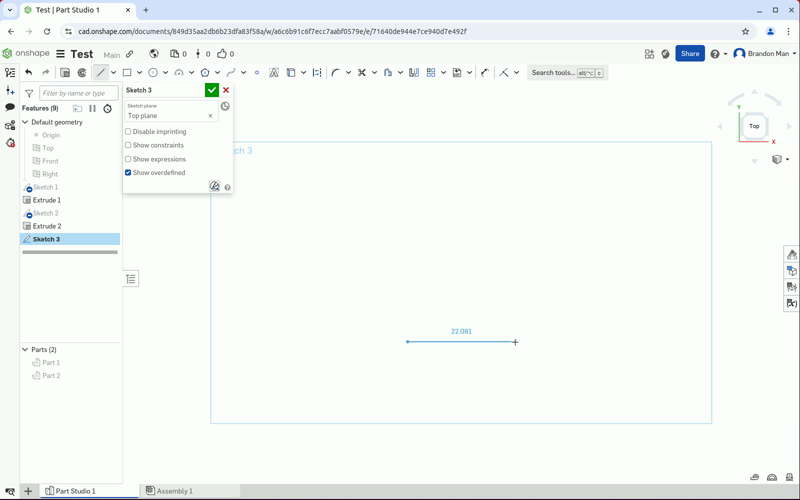
click(515, 341)
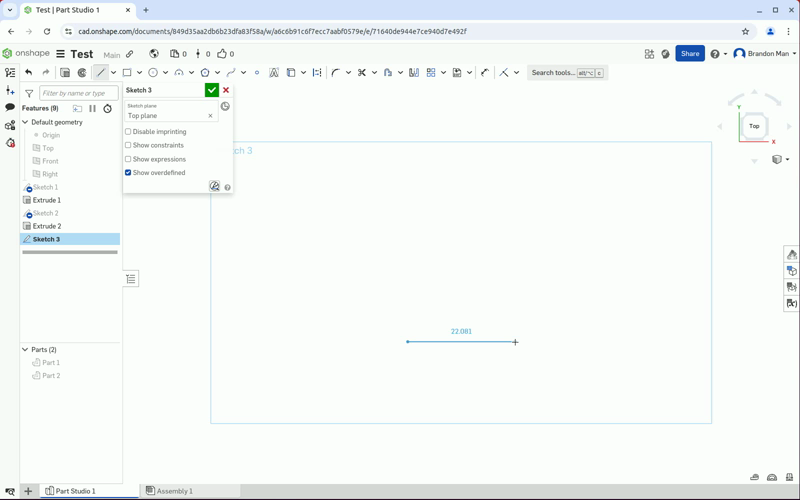
key_up(shift)
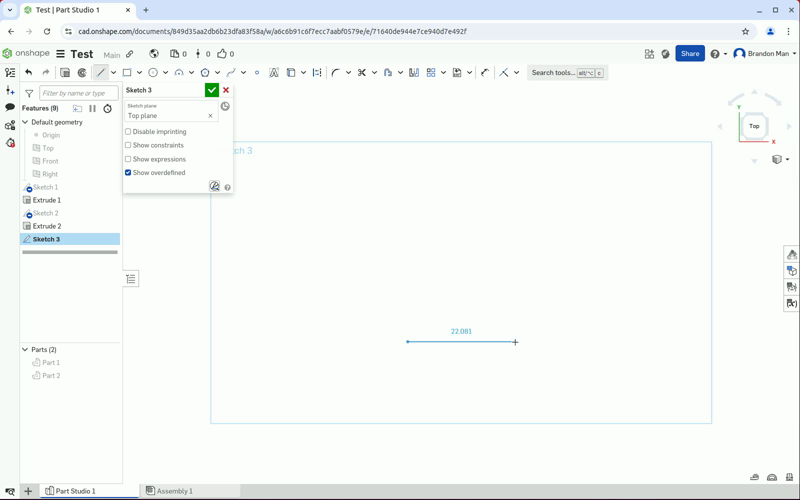
key_down(shift)
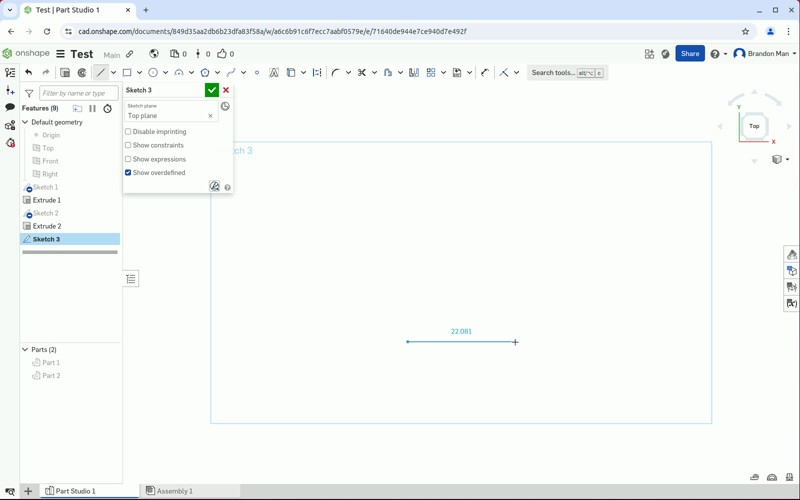
mouse_move(515, 223)
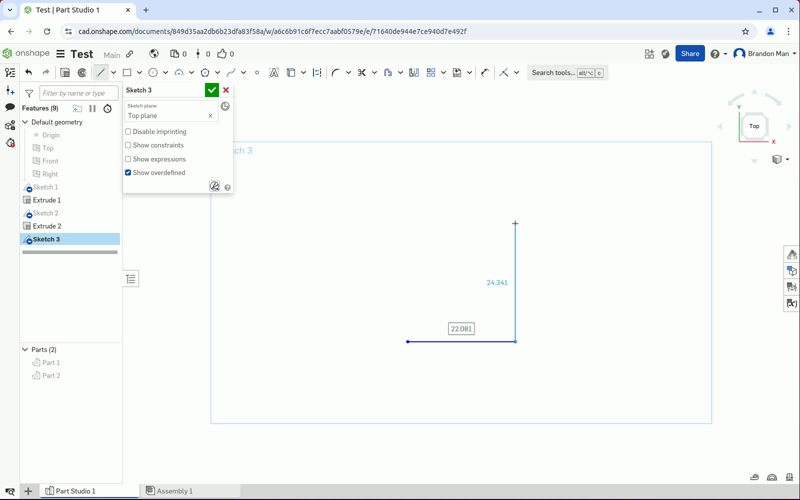
click(515, 223)
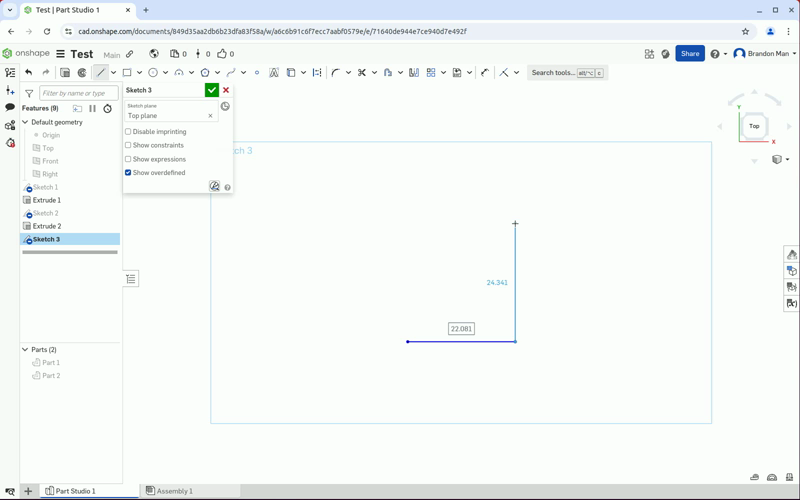
key_up(shift)
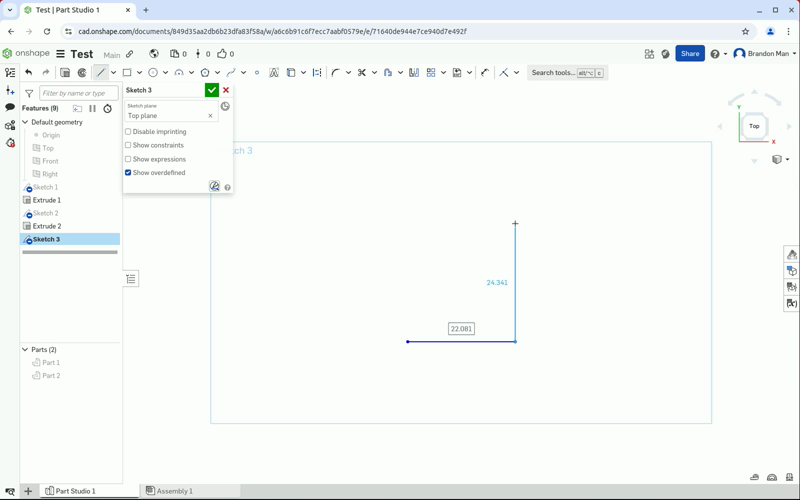
key_down(shift)
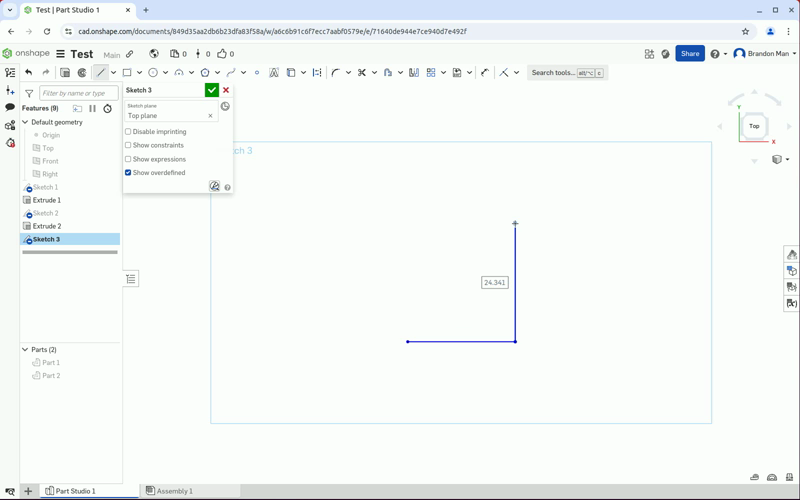
mouse_move(407, 223)
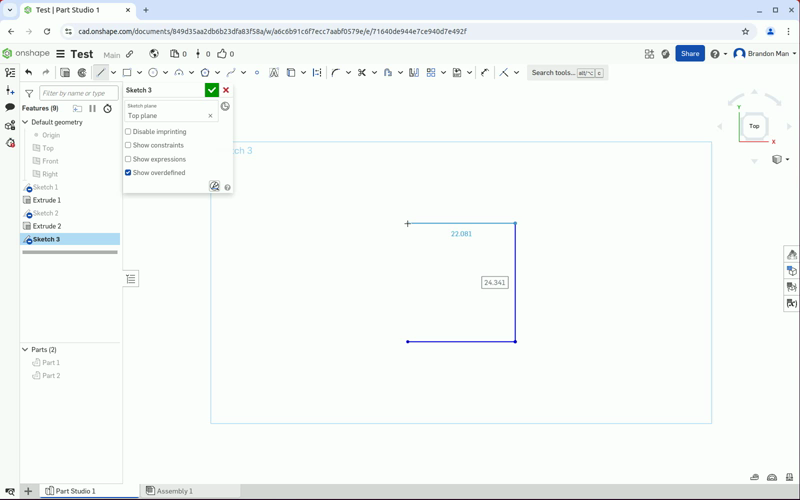
click(407, 223)
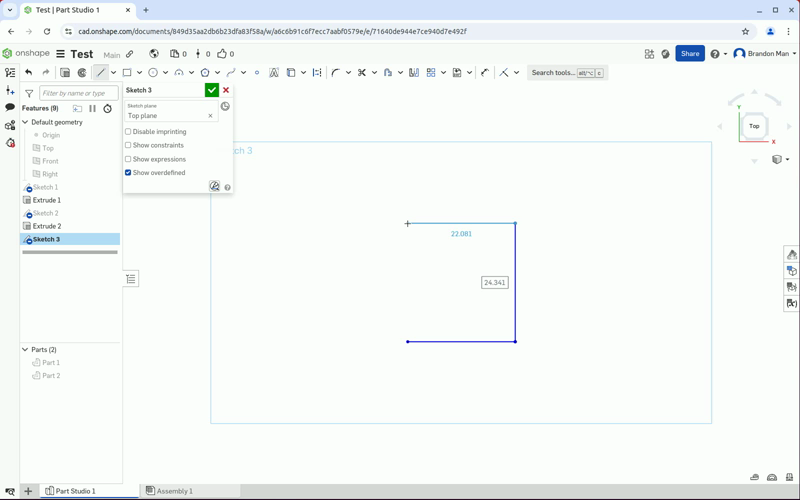
key_up(shift)
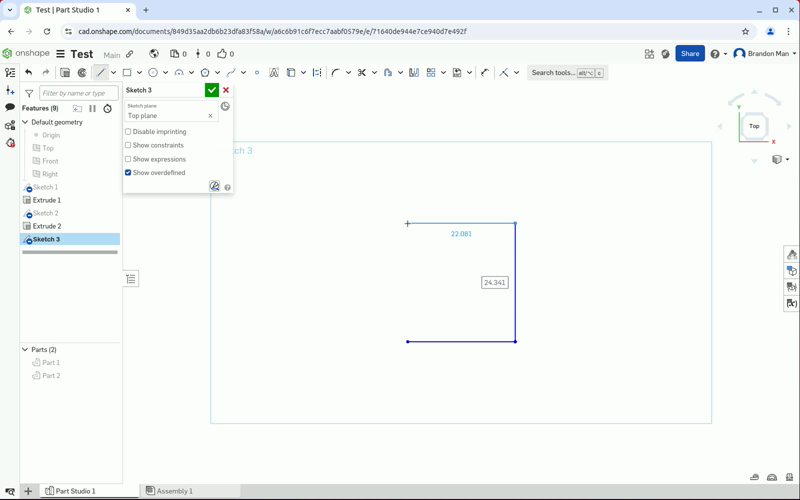
key_down(shift)
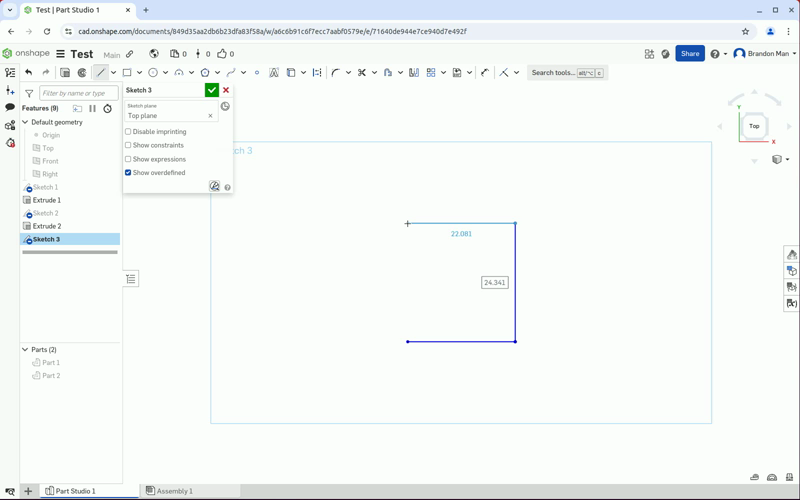
mouse_move(407, 341)
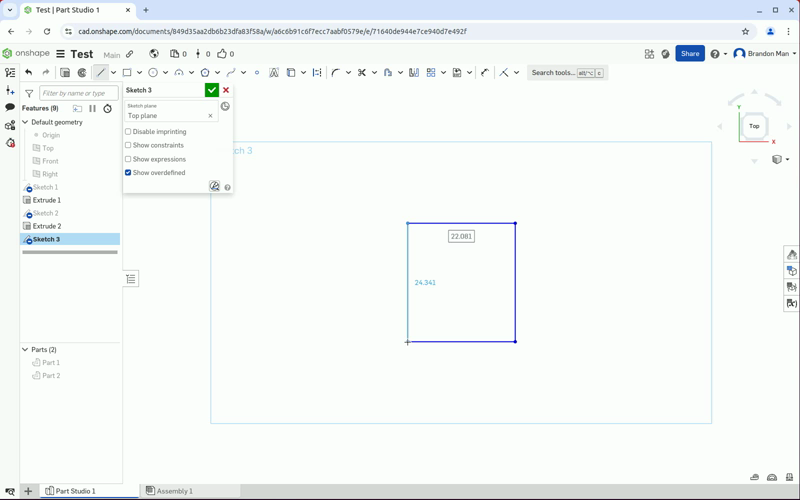
key_up(shift)
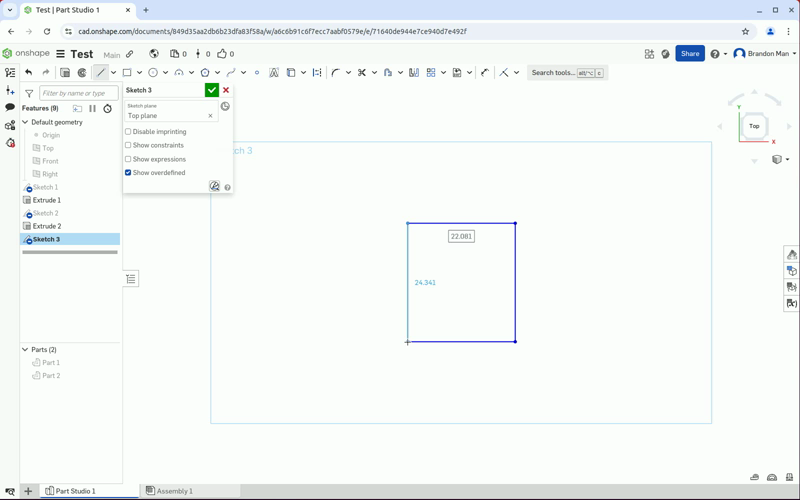
click(407, 341)
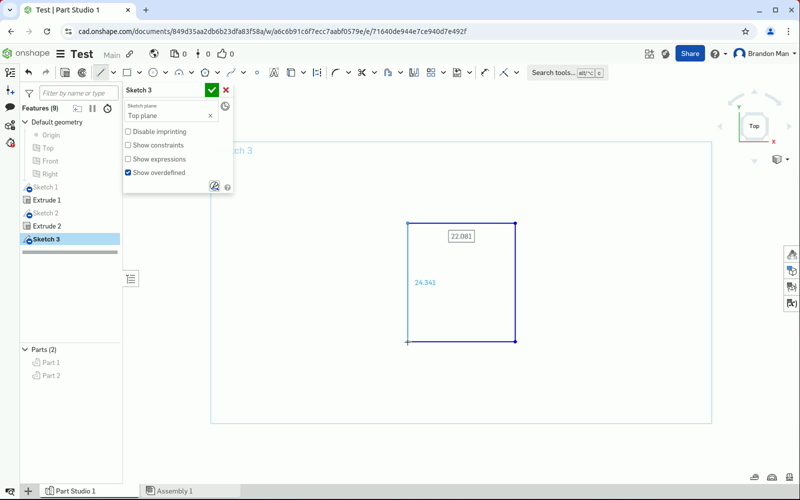
key(esc)
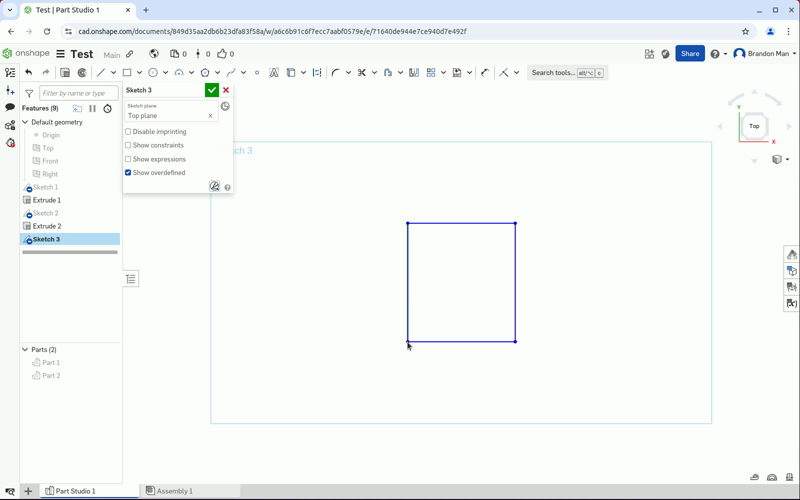
mouse_move(472, 320)
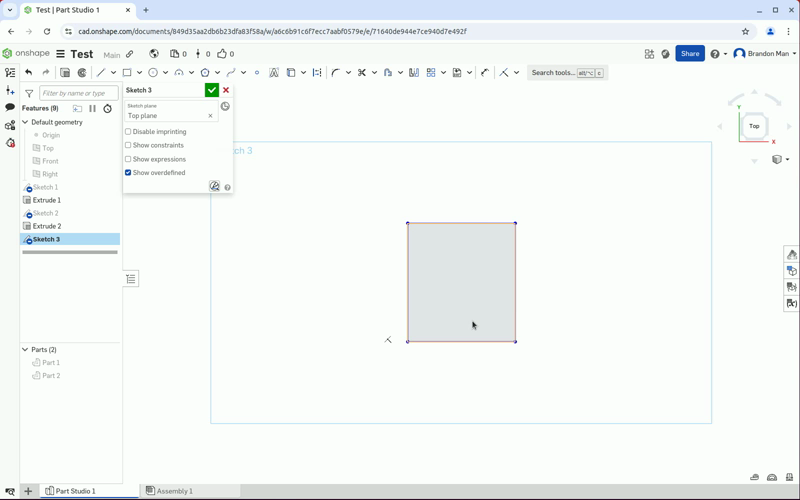
click(472, 320)
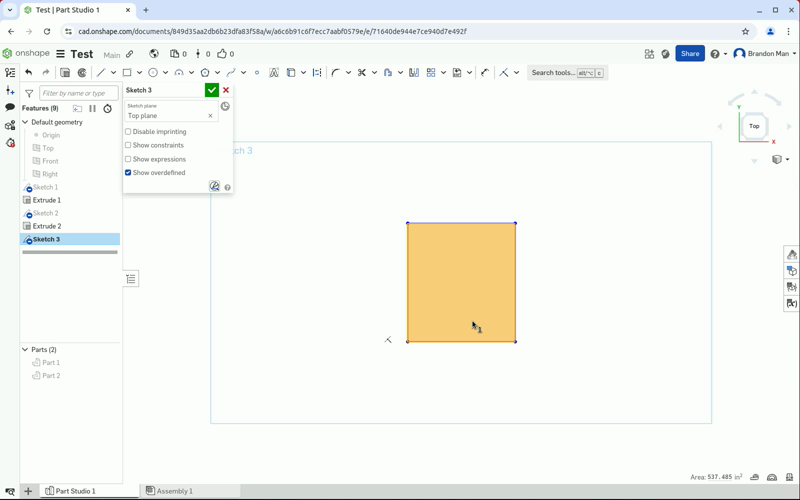
mouse_move(73, 352)
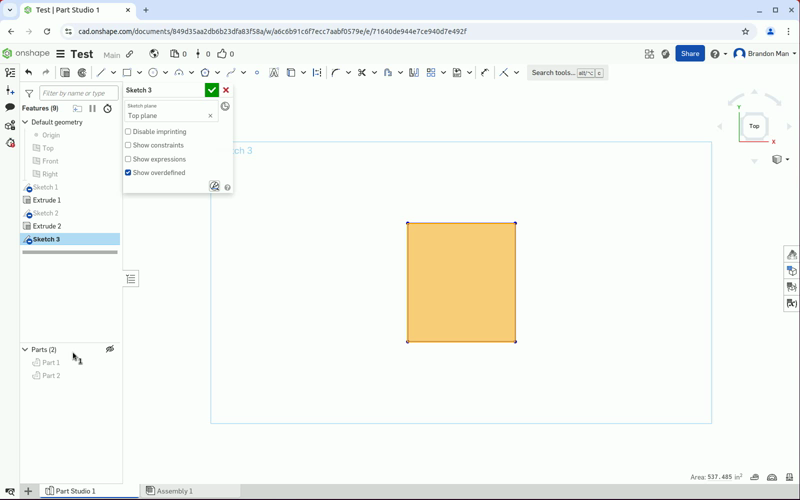
key(shift+y)
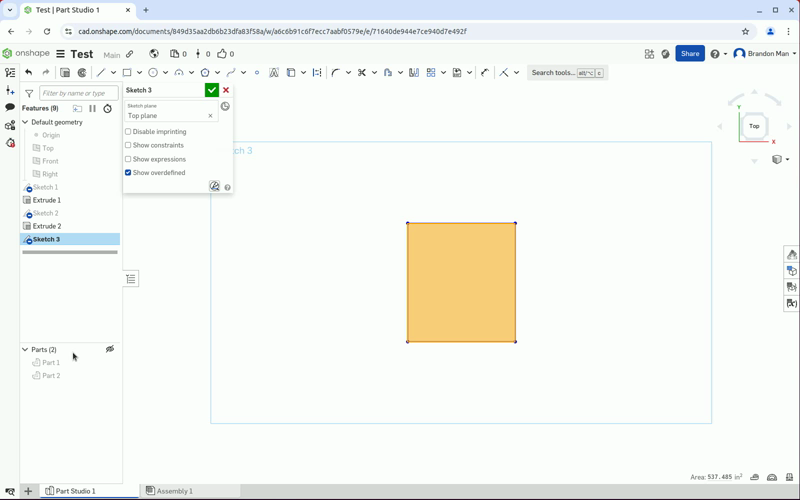
key(shift+e)
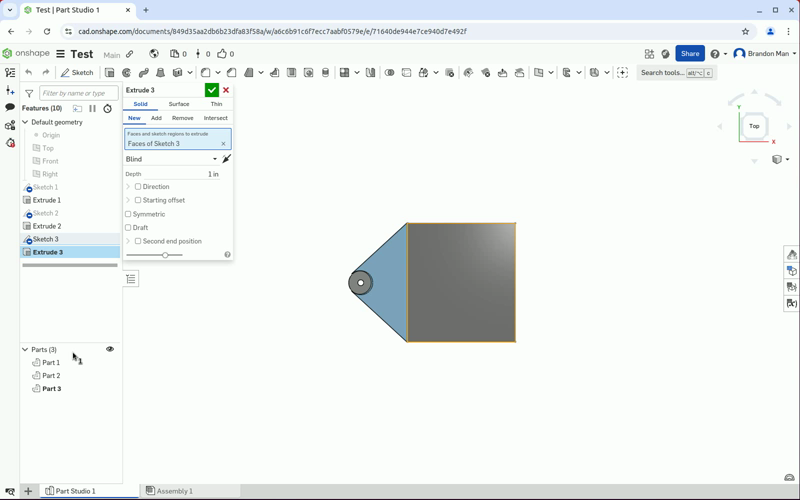
mouse_move(143, 106)
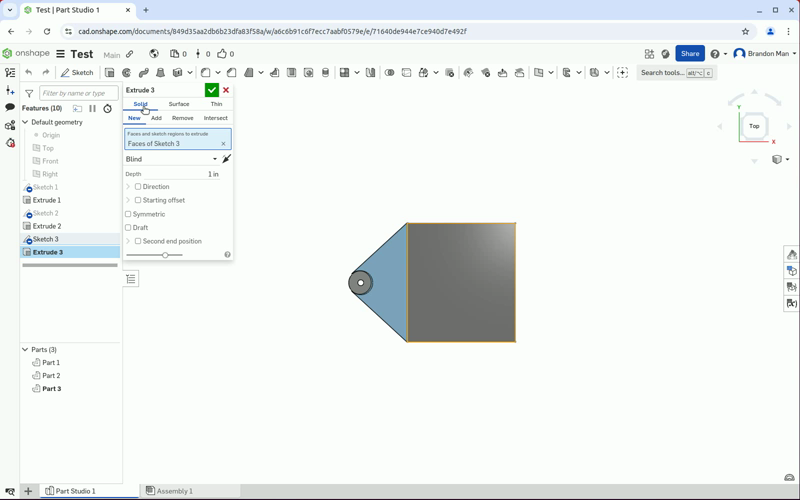
click(143, 106)
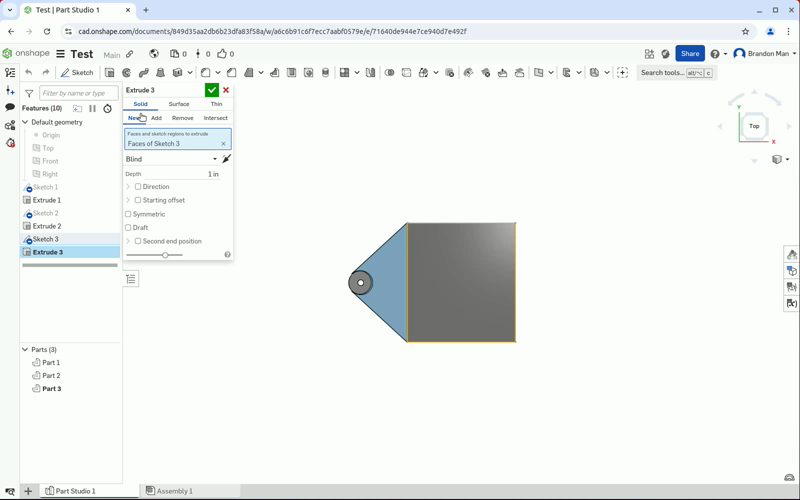
mouse_move(137, 120)
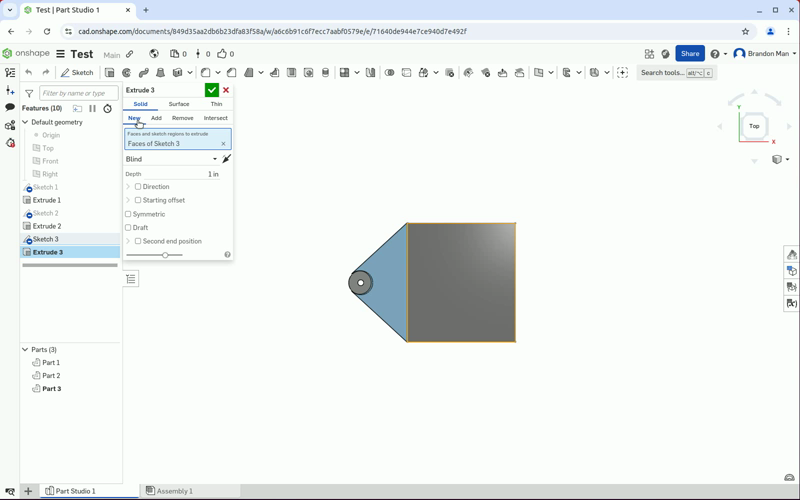
click(137, 120)
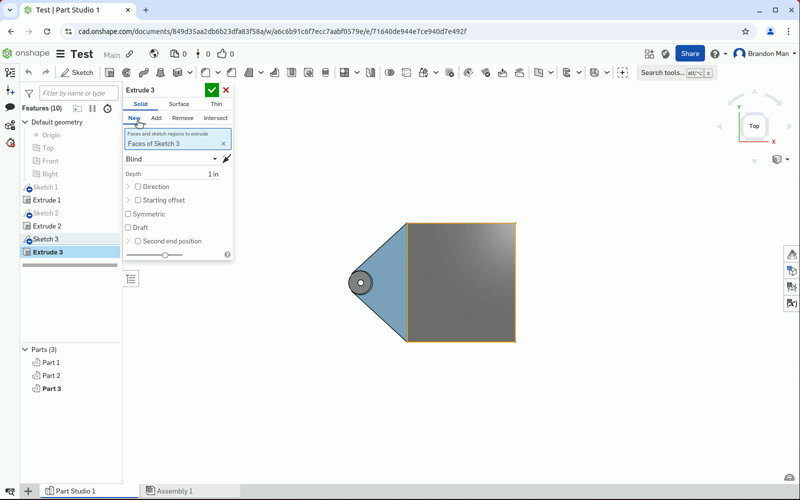
key(tab, 4)
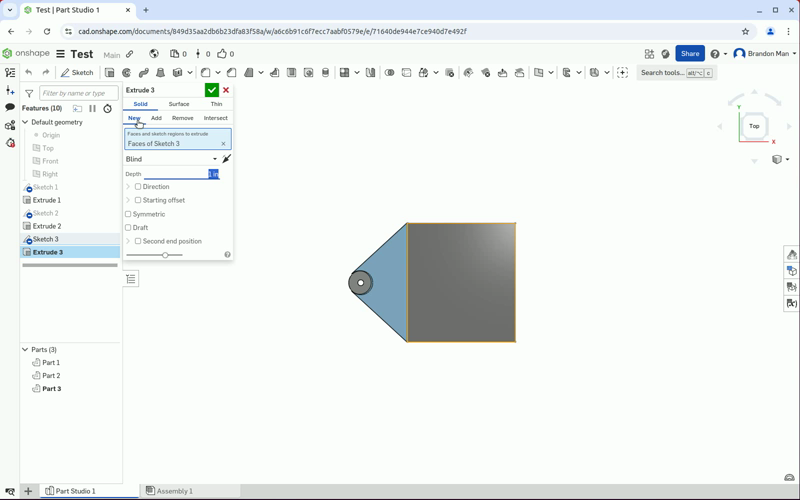
text(0.241)
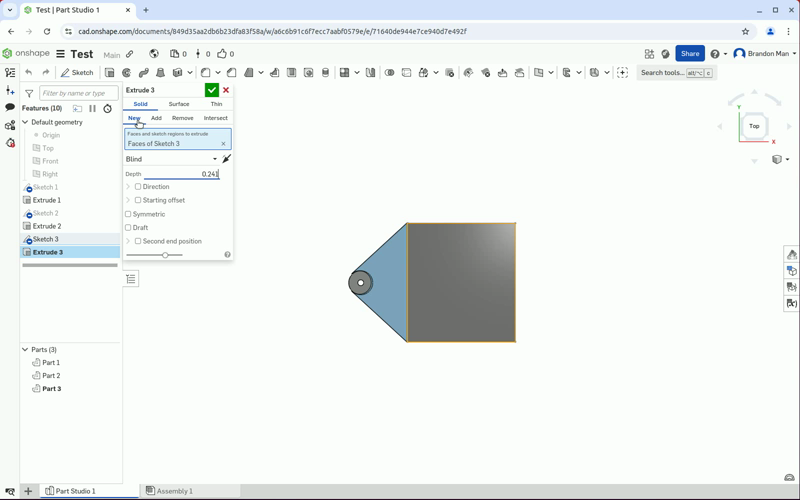
key(enter)
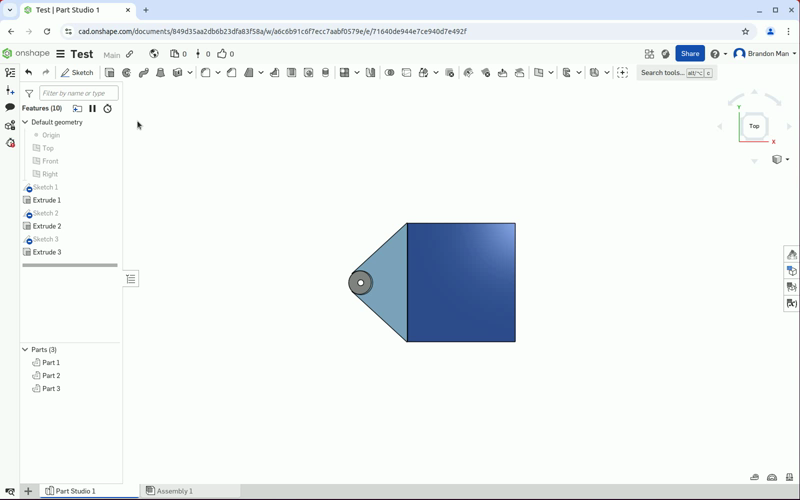
key(shift+h)
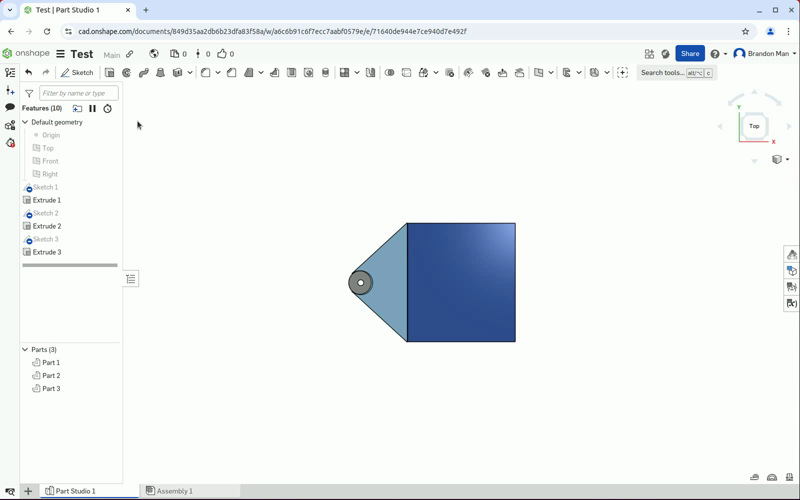
key(shift+h)
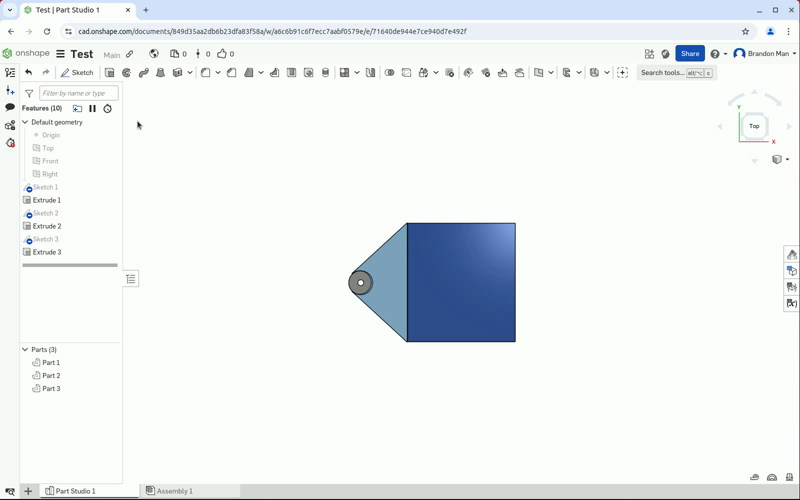
mouse_move(73, 189)
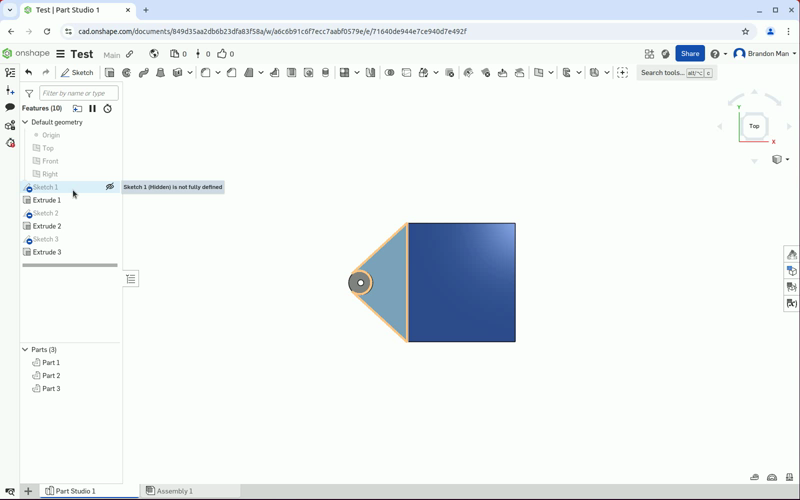
click(73, 189)
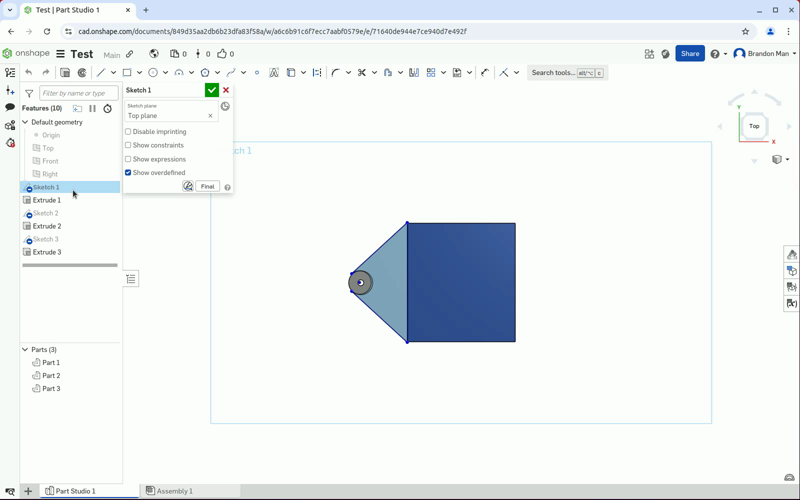
mouse_move(229, 92)
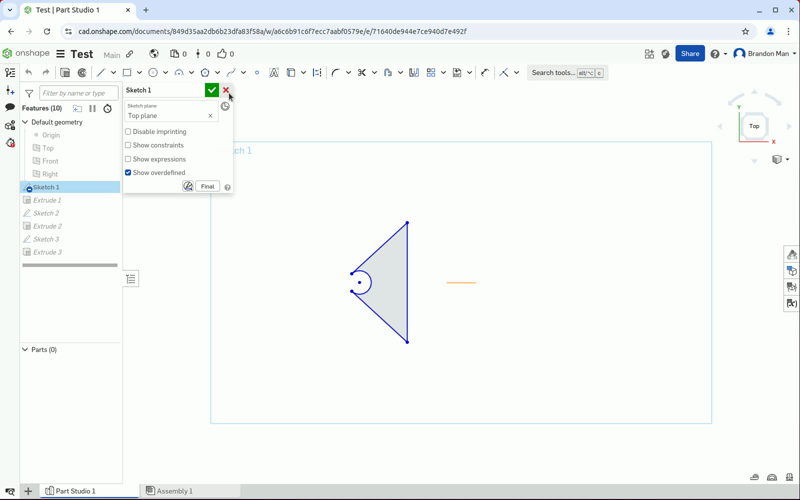
click(229, 92)
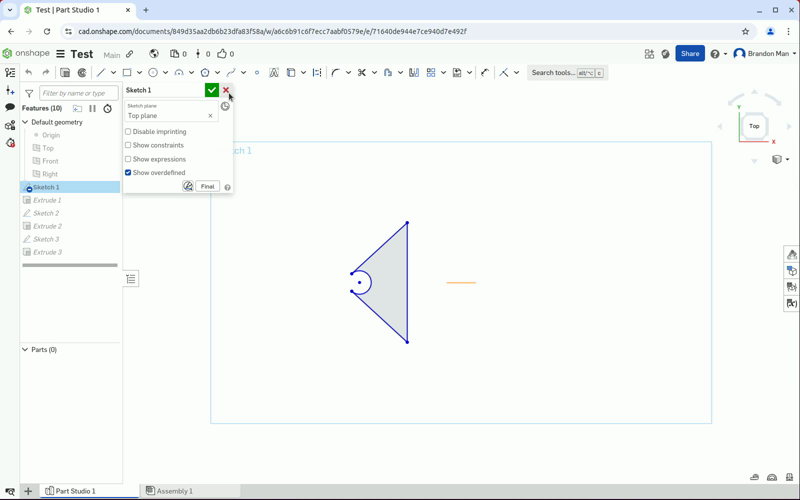
key(shift+s)
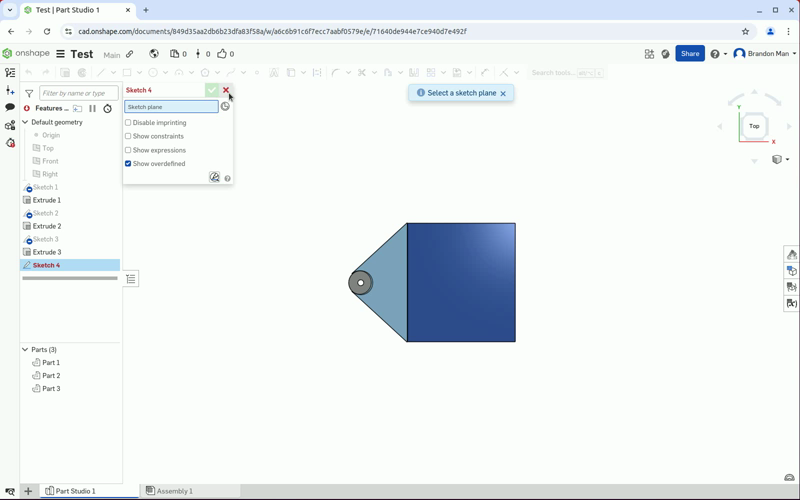
mouse_move(73, 150)
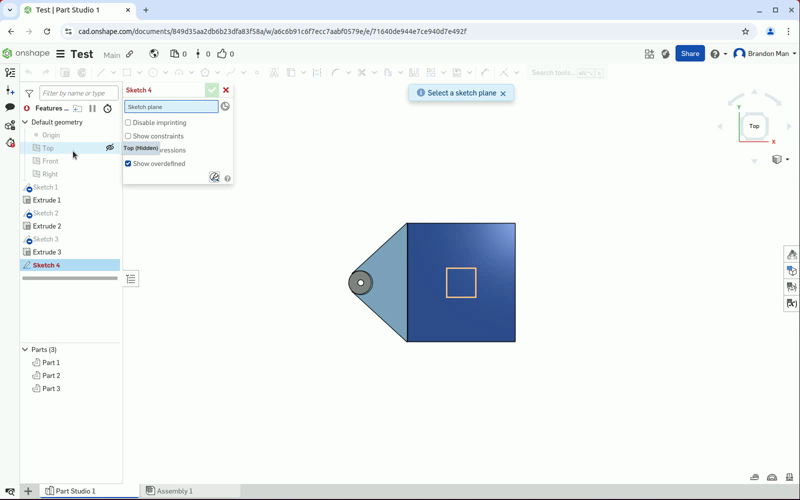
click(73, 150)
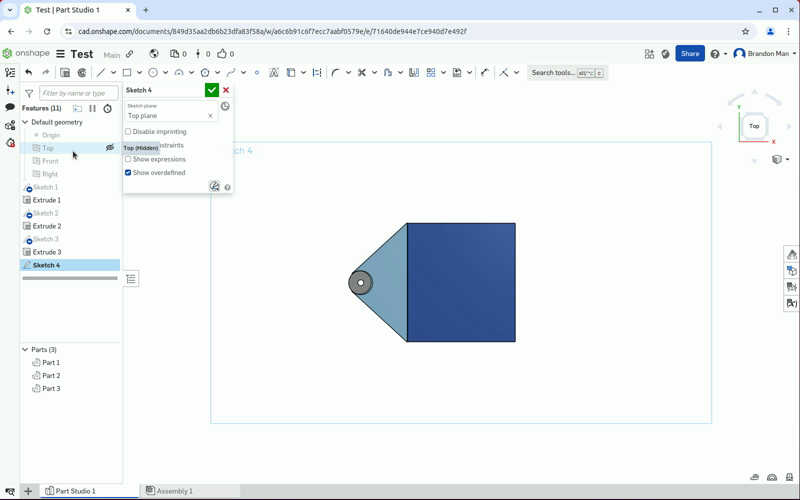
mouse_move(73, 352)
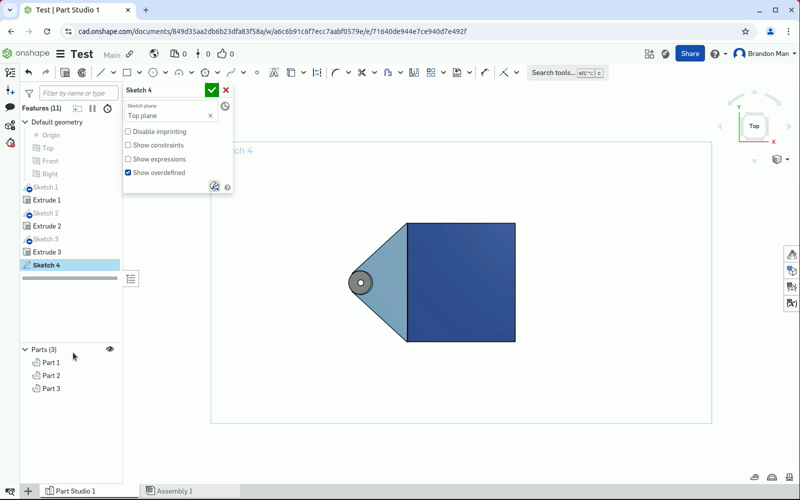
key(y)
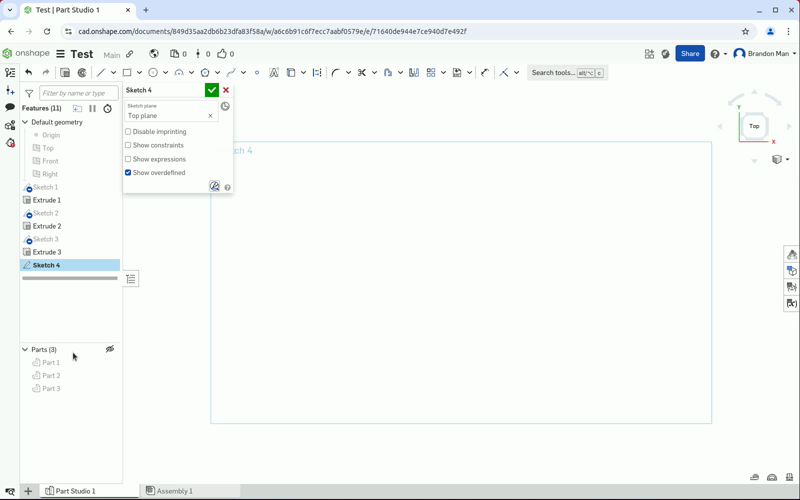
key(l)
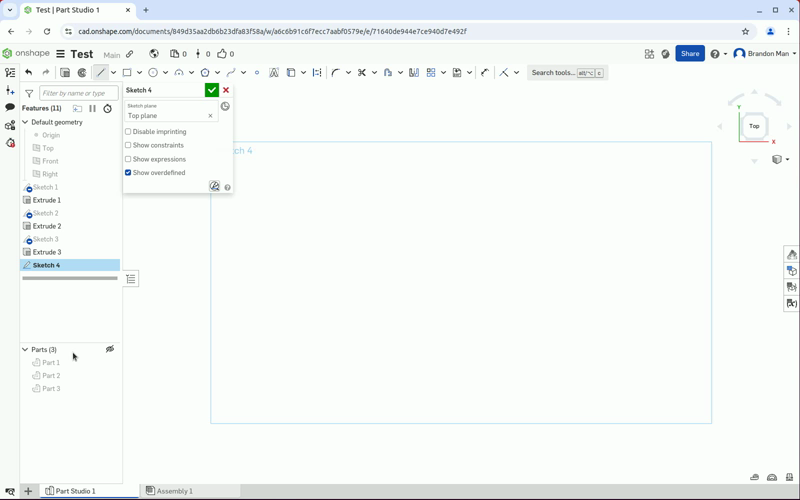
key_down(shift)
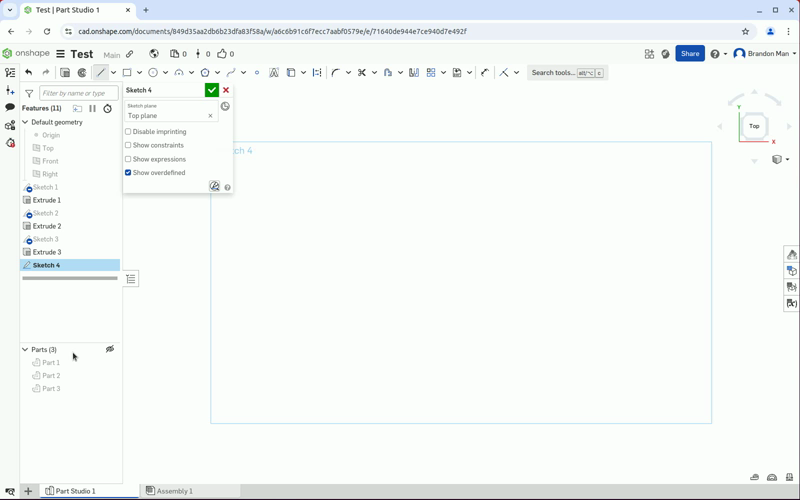
mouse_move(513, 341)
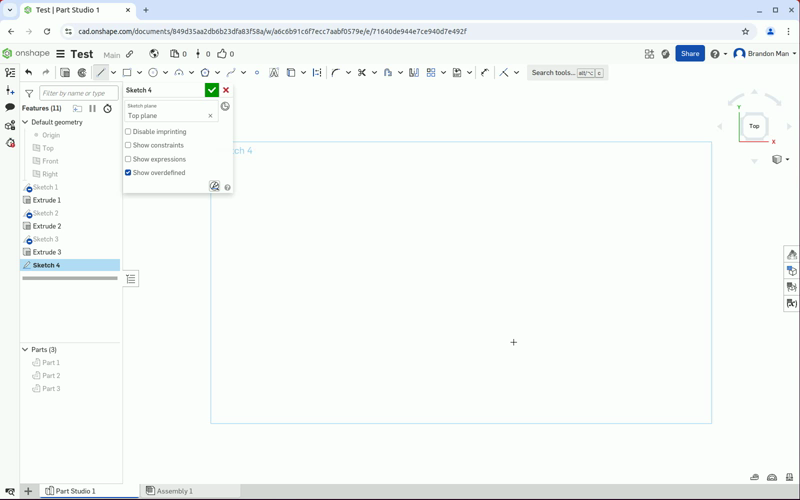
click(513, 341)
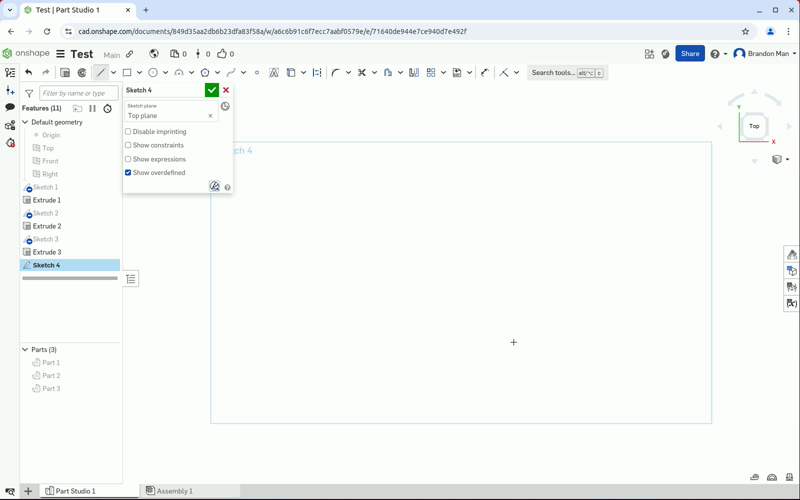
key_up(shift)
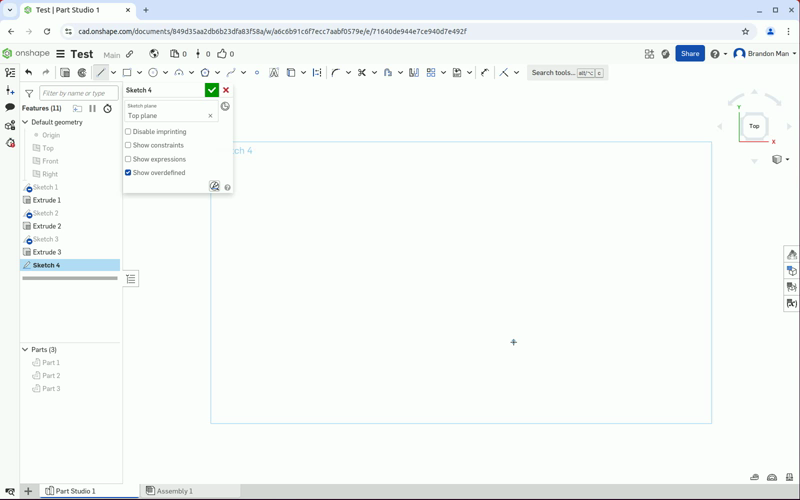
key_down(shift)
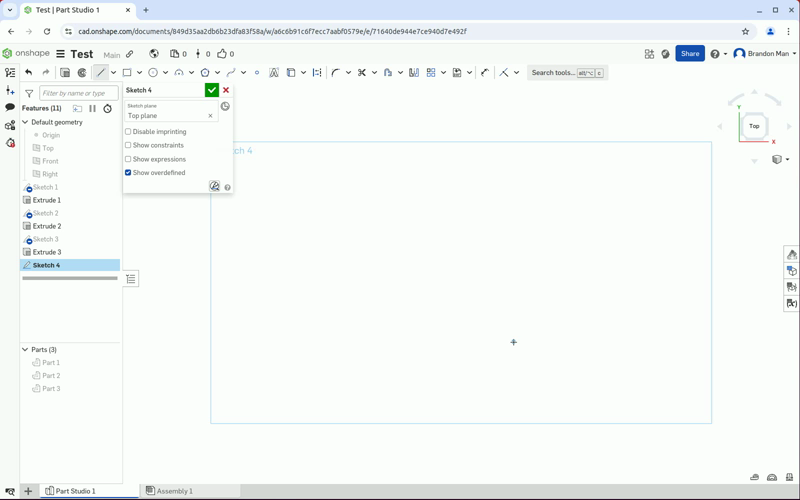
mouse_move(568, 291)
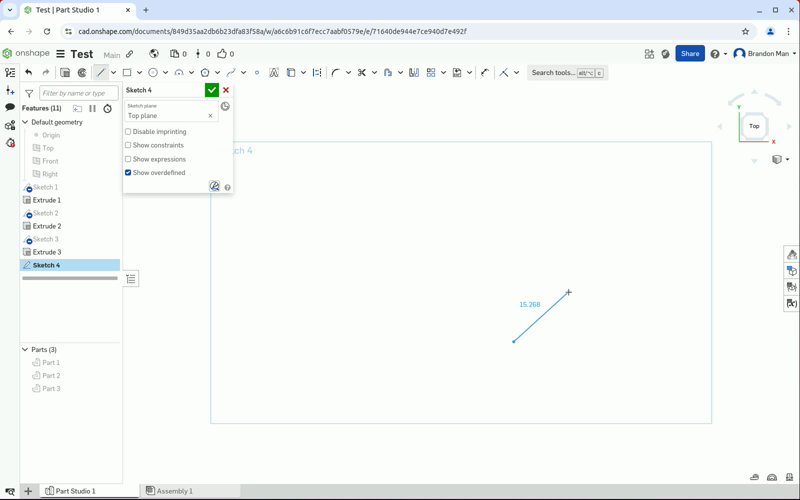
click(568, 291)
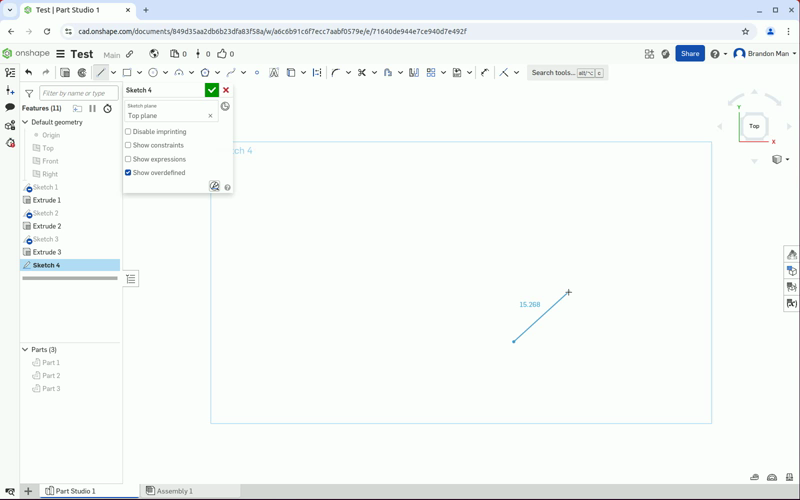
key_up(shift)
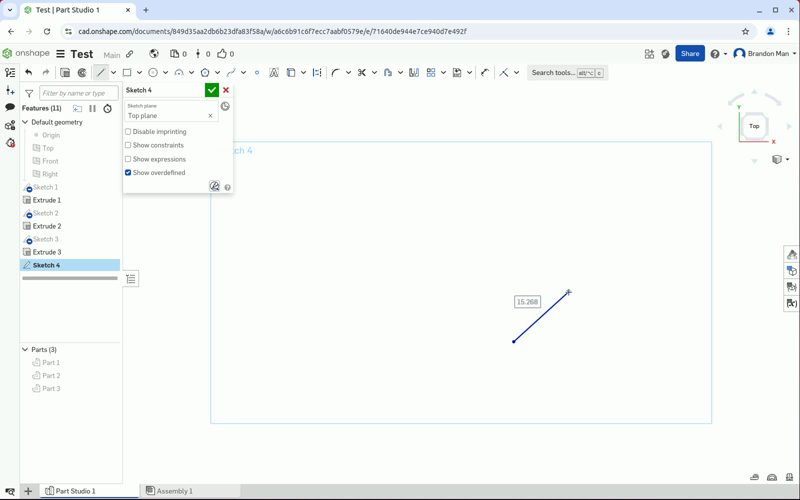
key(esc)
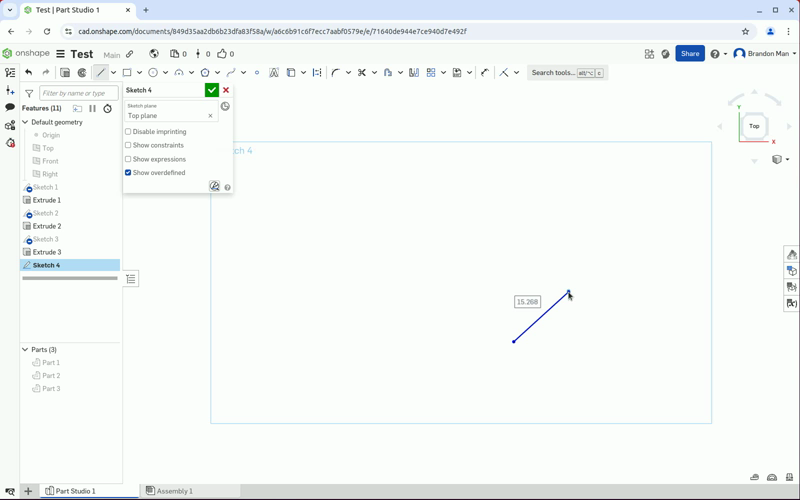
key(a)
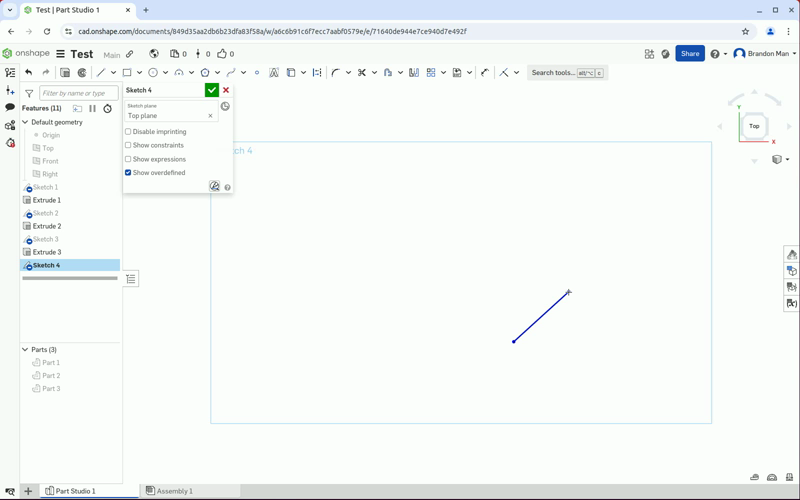
mouse_move(568, 291)
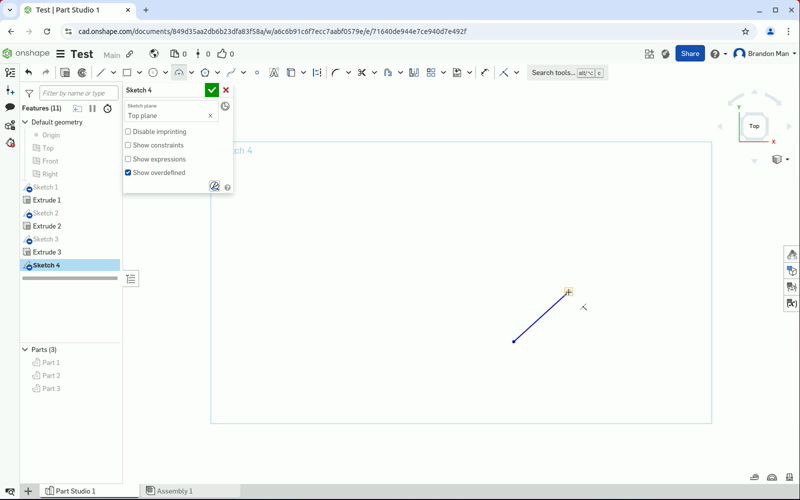
click(568, 291)
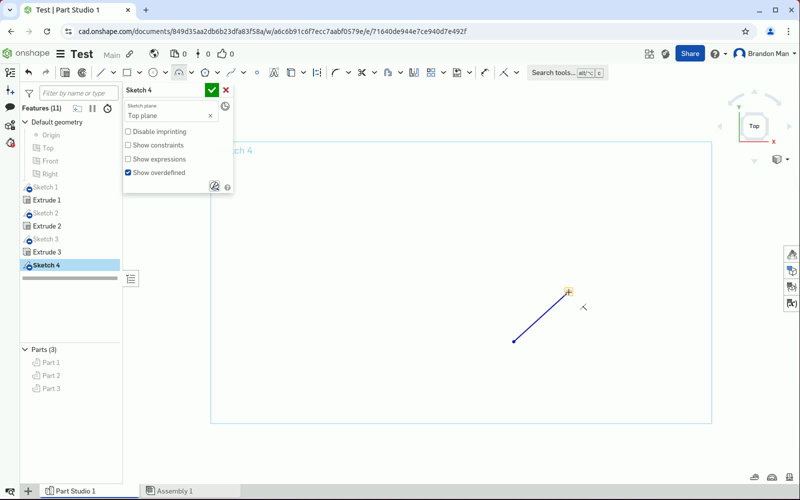
key_down(shift)
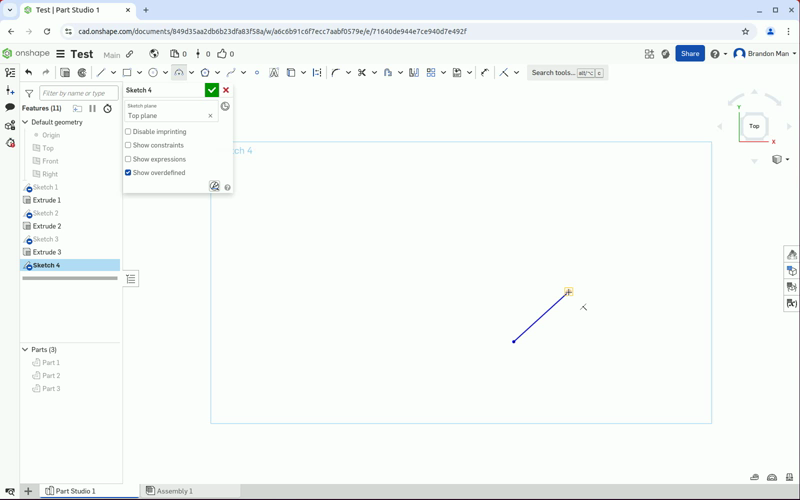
mouse_move(568, 273)
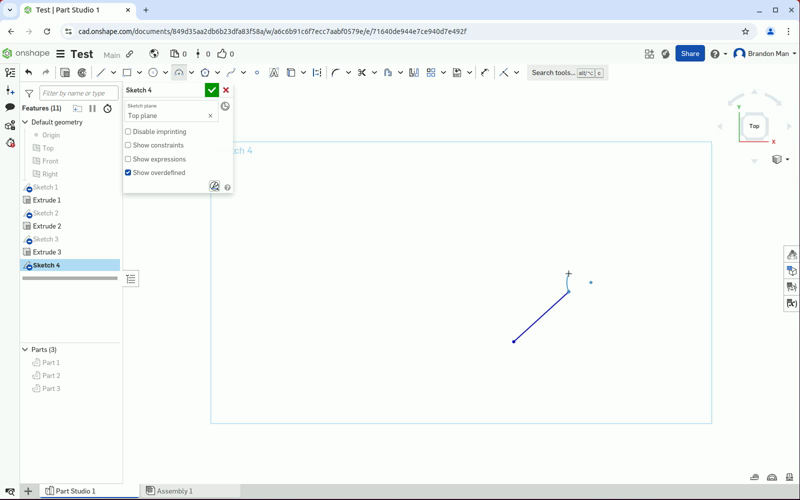
click(568, 273)
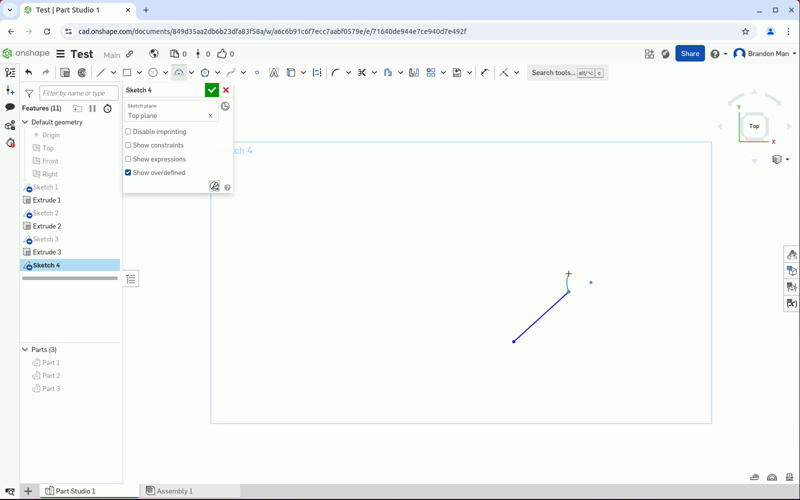
mouse_move(547, 282)
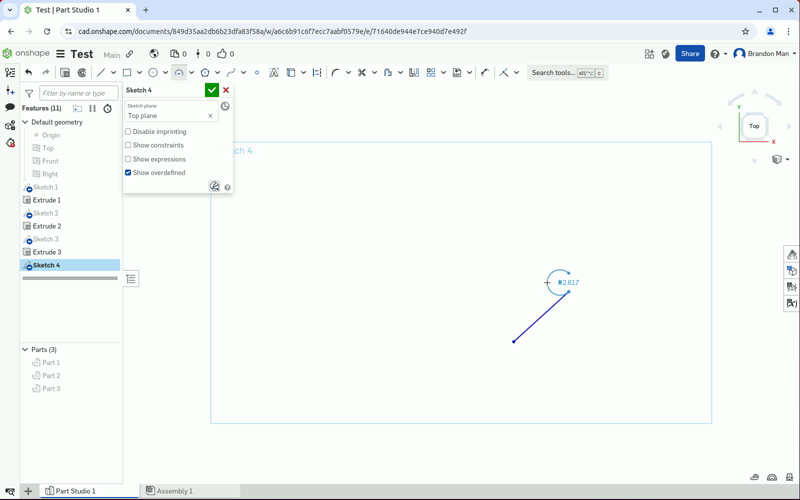
click(547, 282)
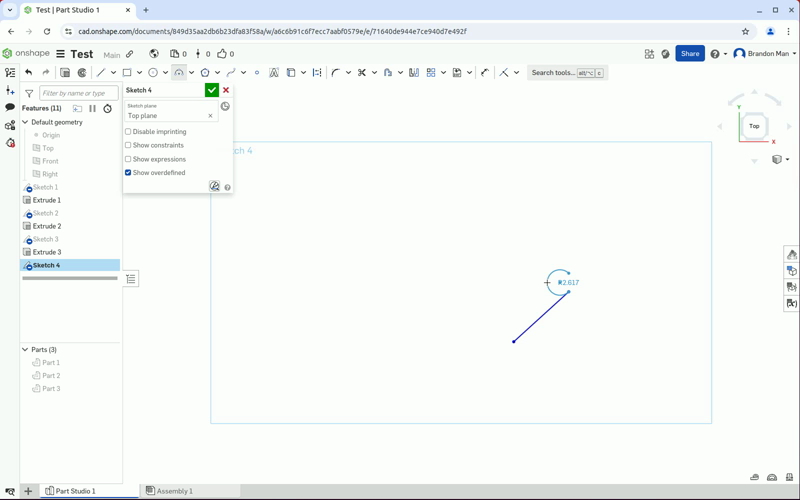
key_up(shift)
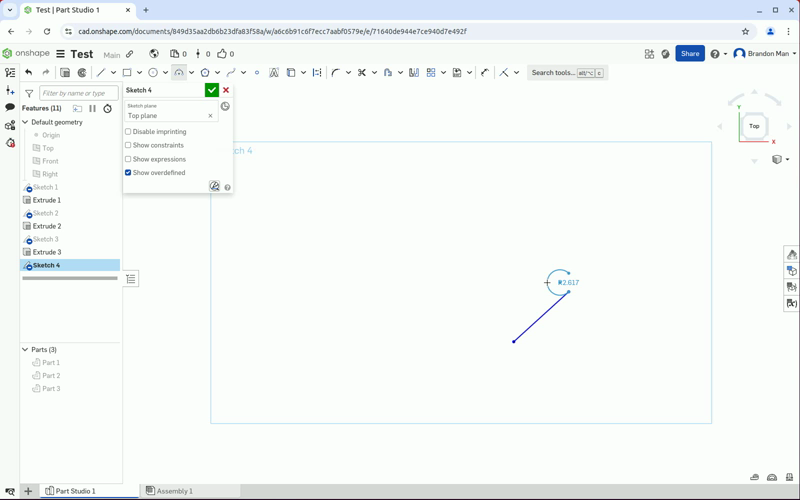
key(esc)
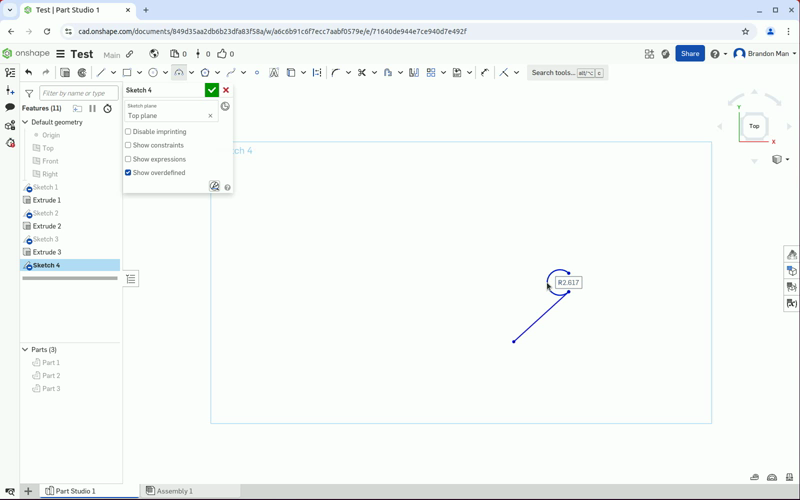
key(l)
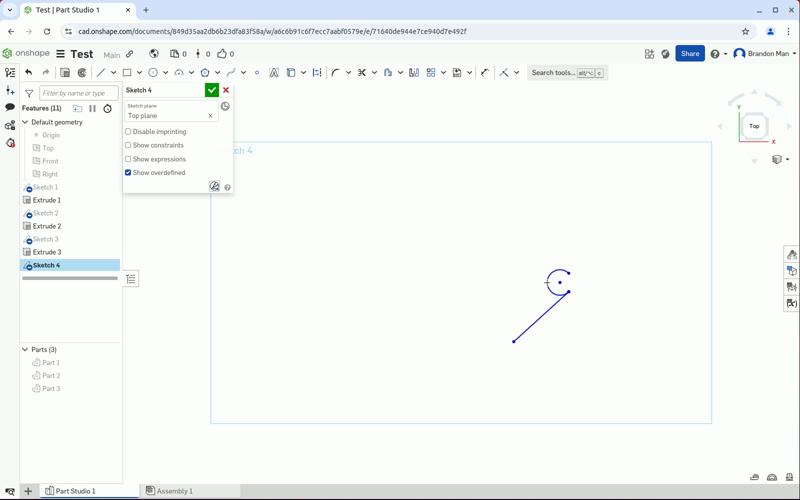
mouse_move(568, 273)
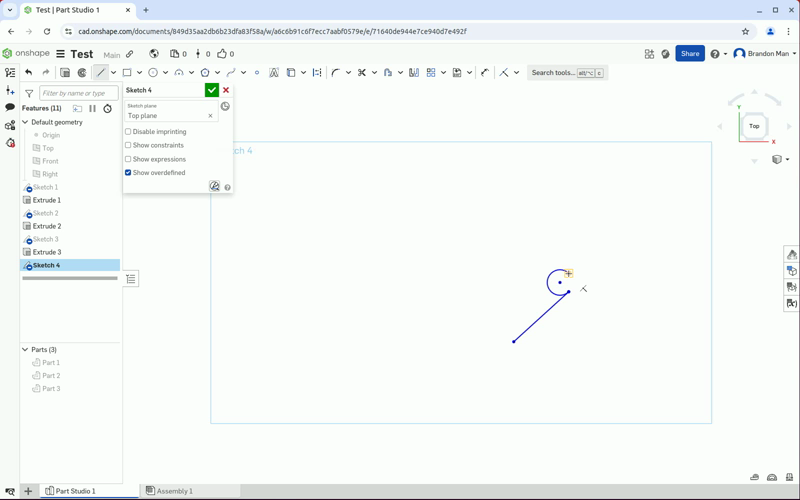
click(568, 273)
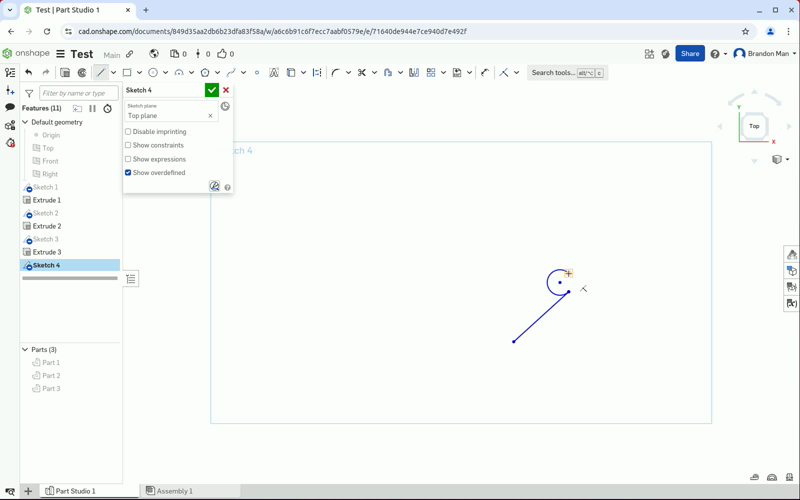
key_down(shift)
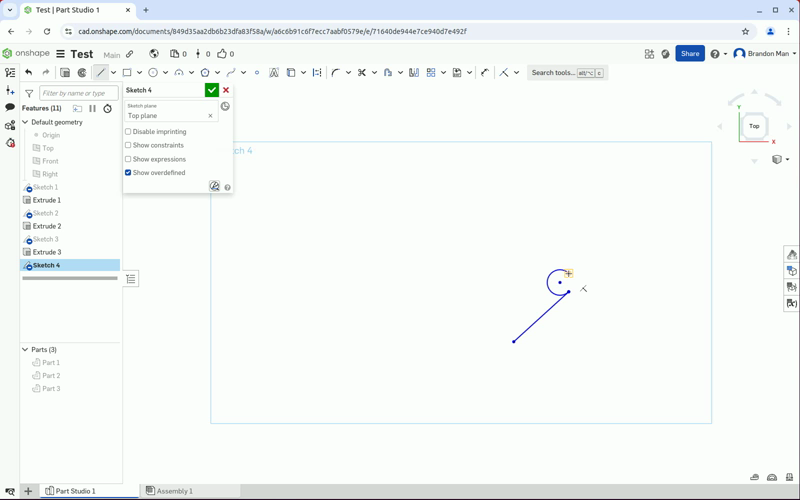
mouse_move(513, 223)
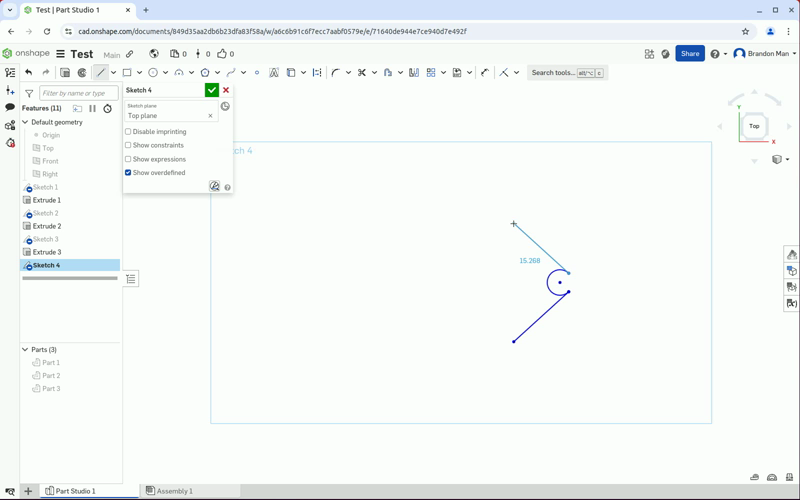
click(513, 223)
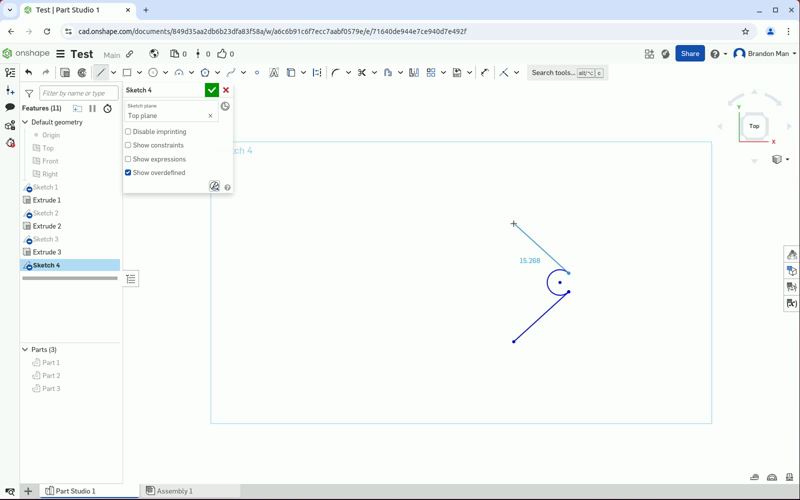
key_up(shift)
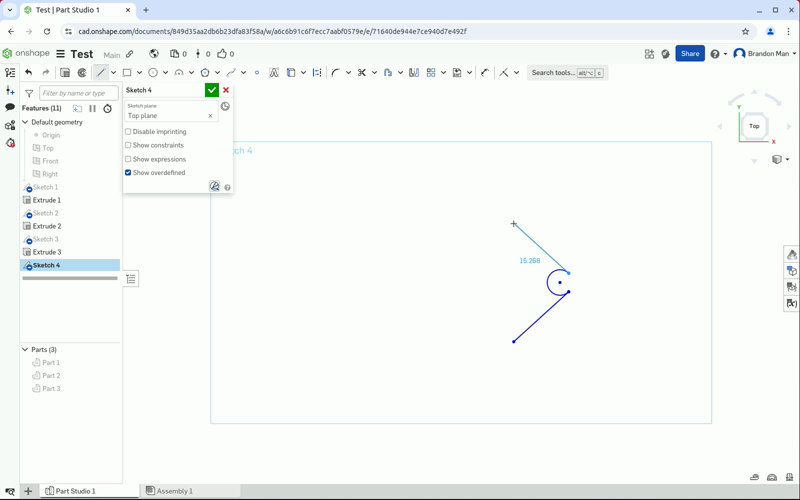
key_down(shift)
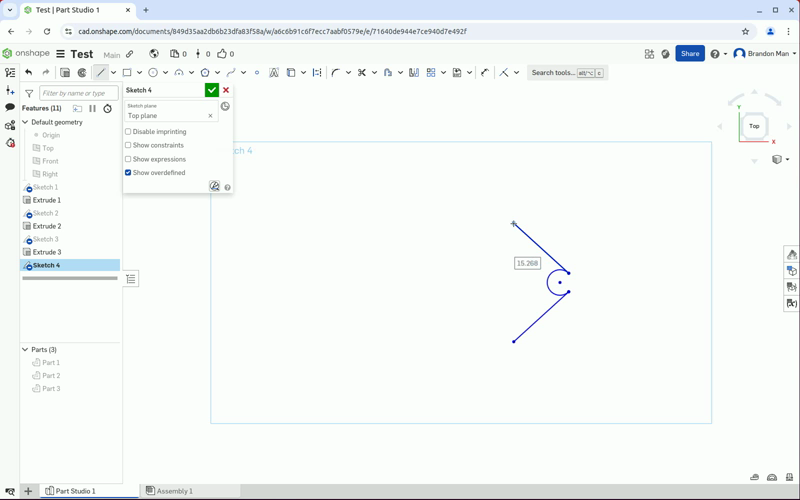
mouse_move(513, 341)
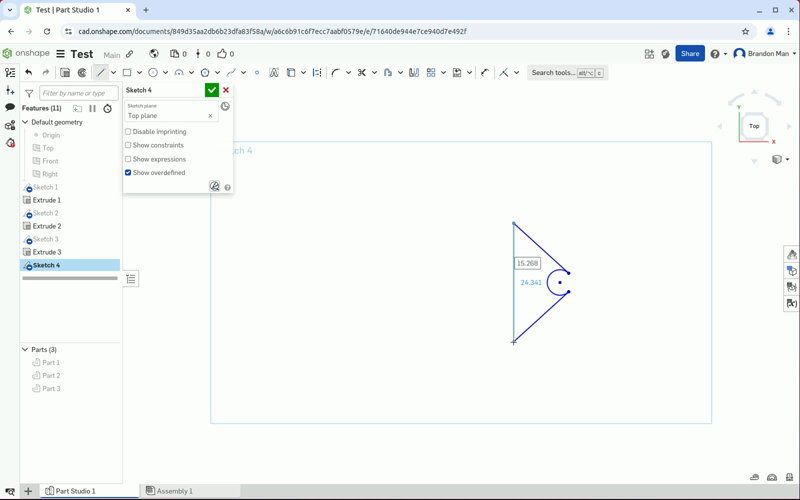
key_up(shift)
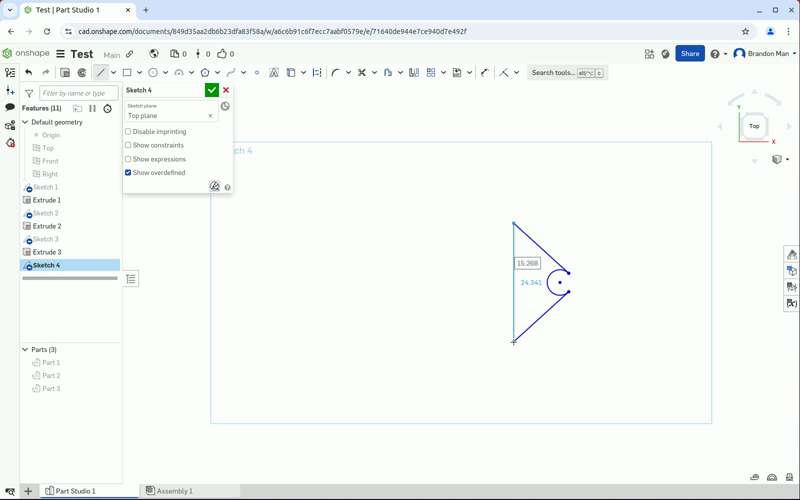
click(513, 341)
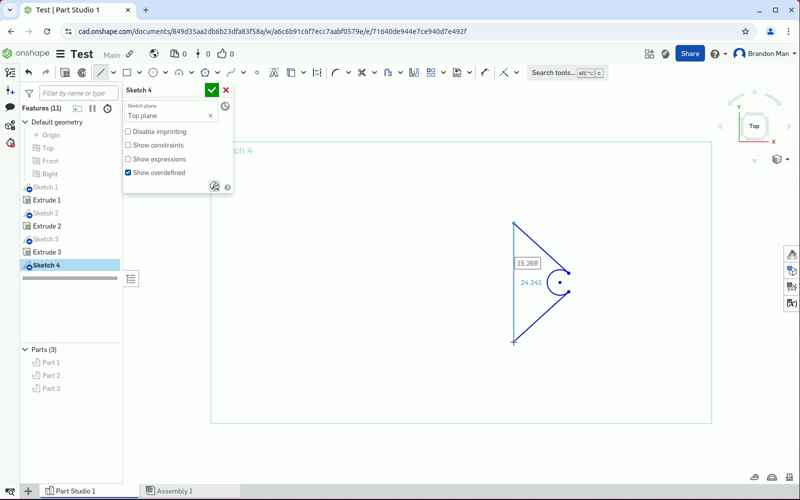
key(esc)
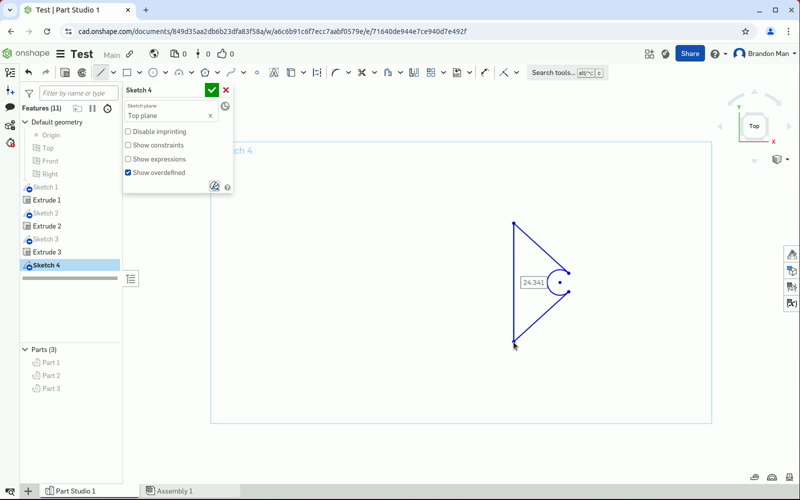
mouse_move(517, 245)
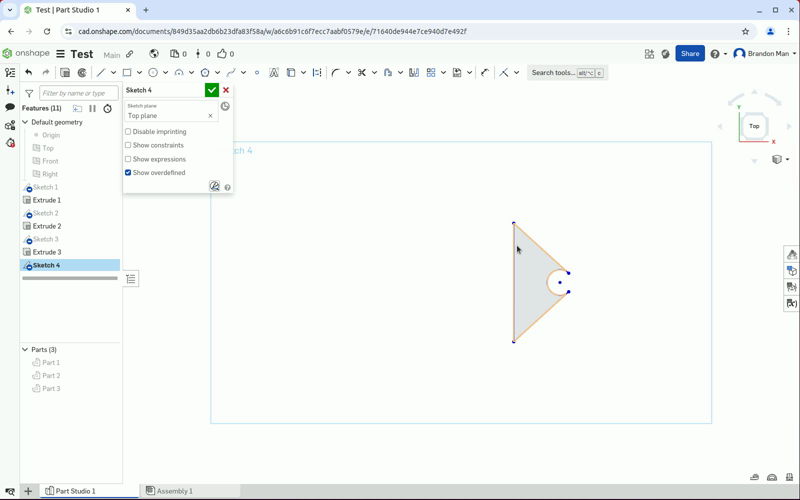
click(517, 245)
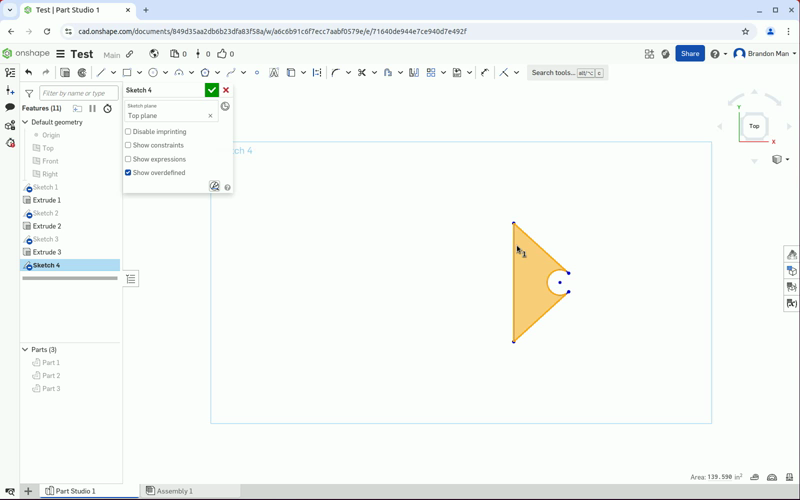
mouse_move(73, 352)
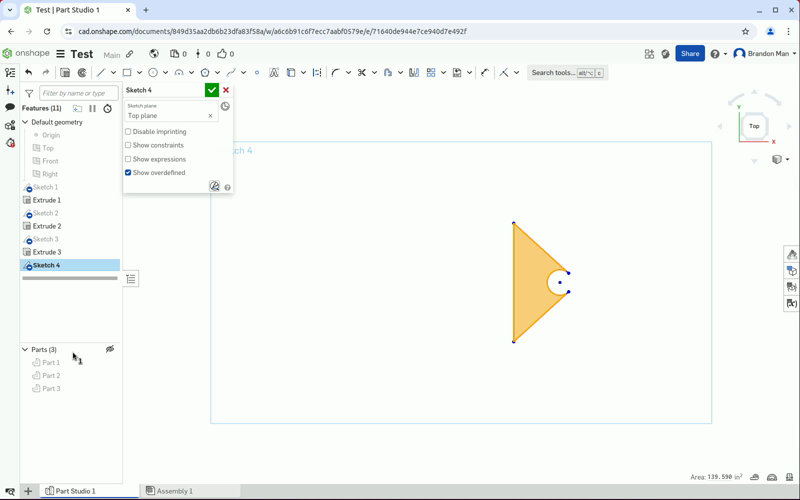
key(shift+y)
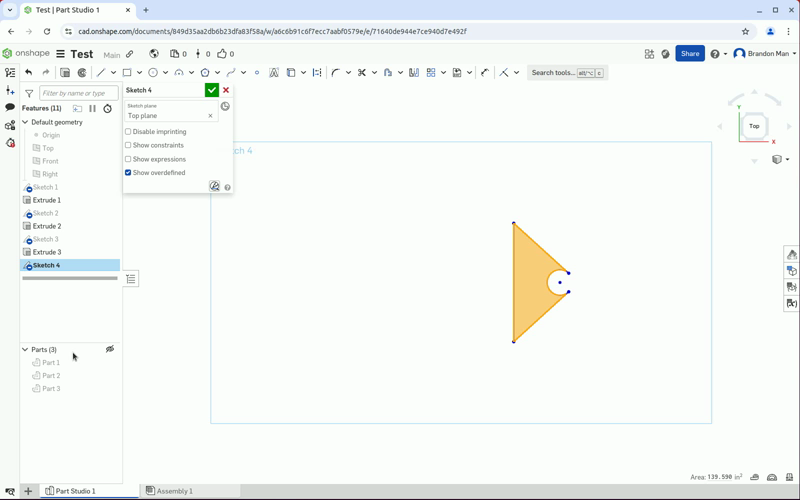
key(shift+e)
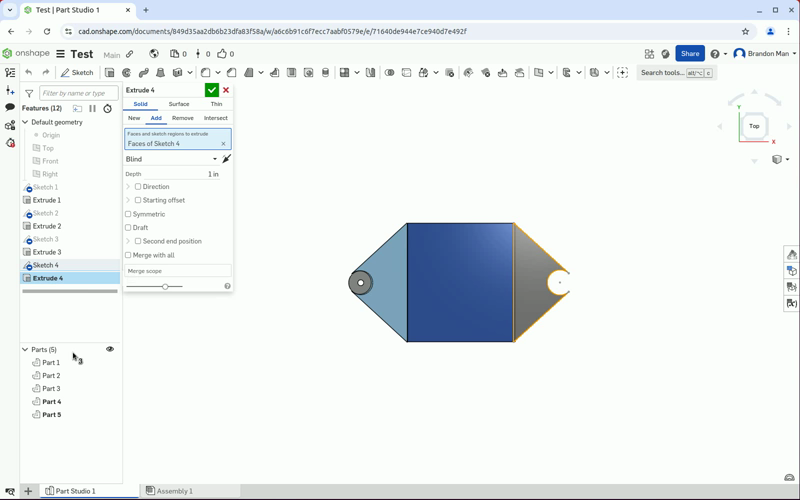
mouse_move(143, 106)
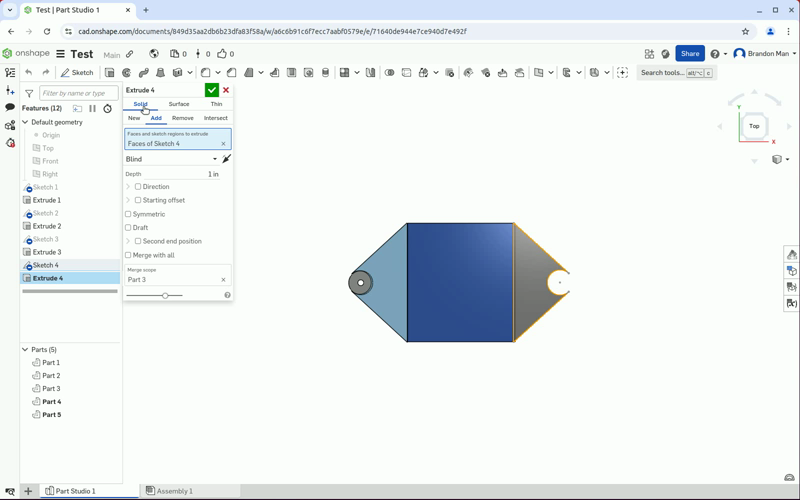
click(143, 106)
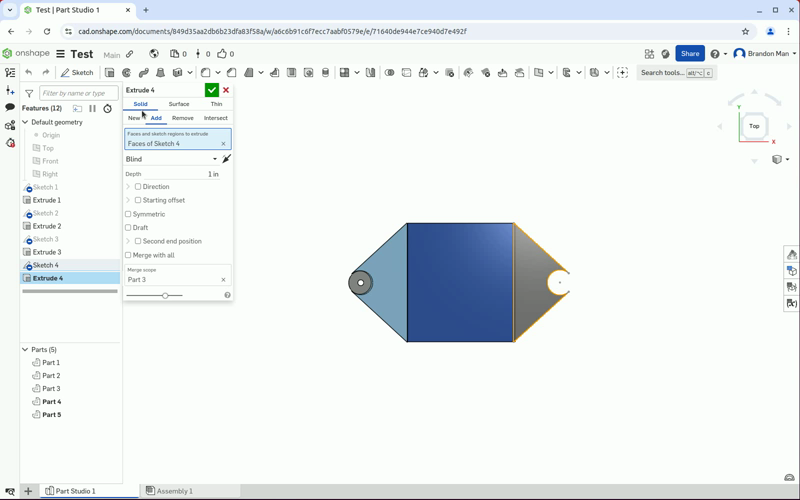
mouse_move(137, 120)
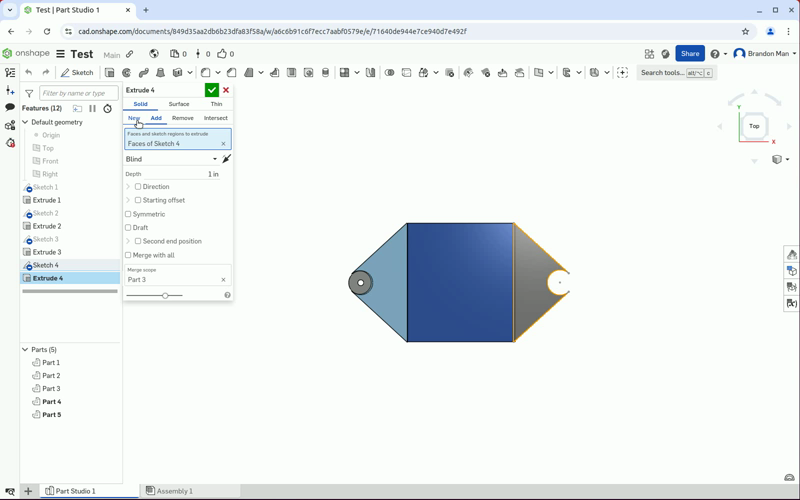
click(137, 120)
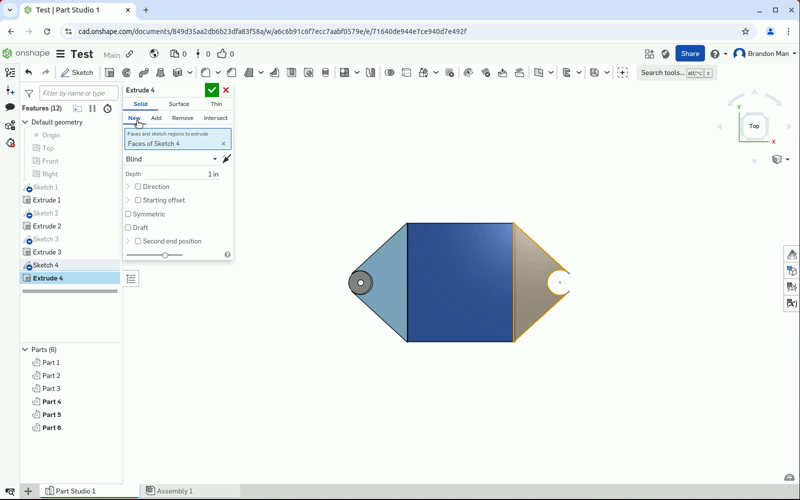
key(tab, 4)
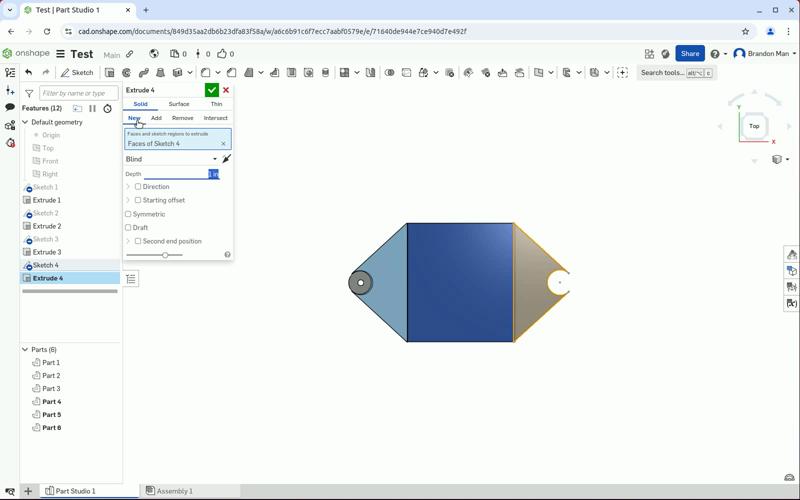
text(0.241)
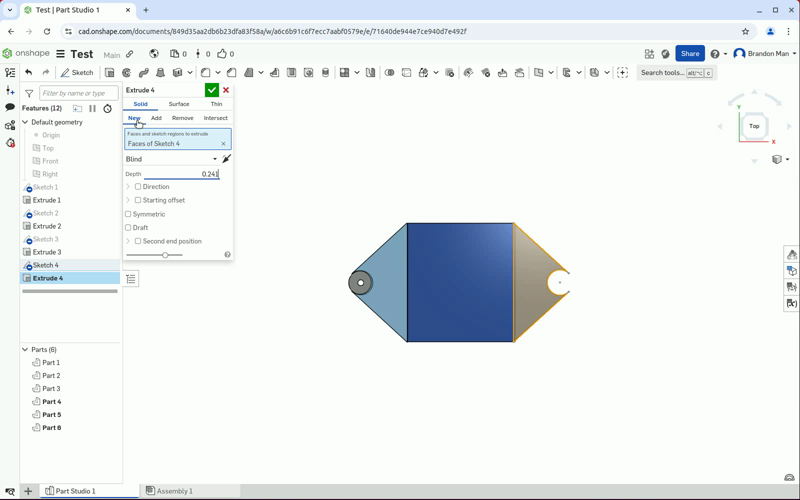
key(enter)
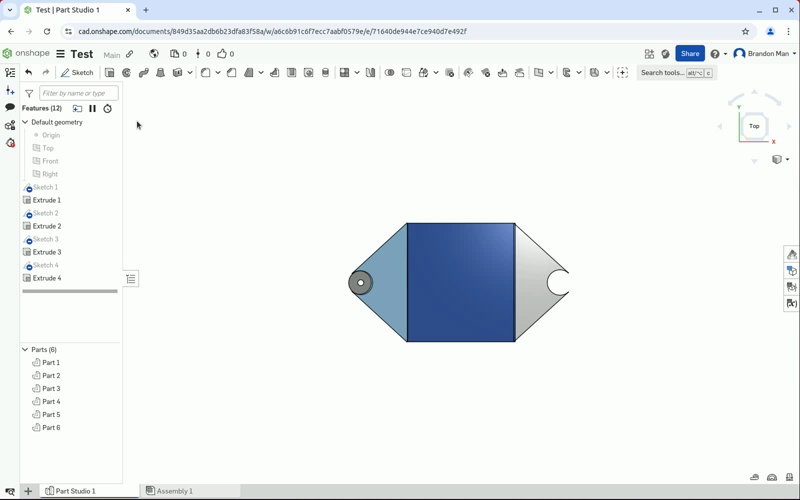
key(shift+h)
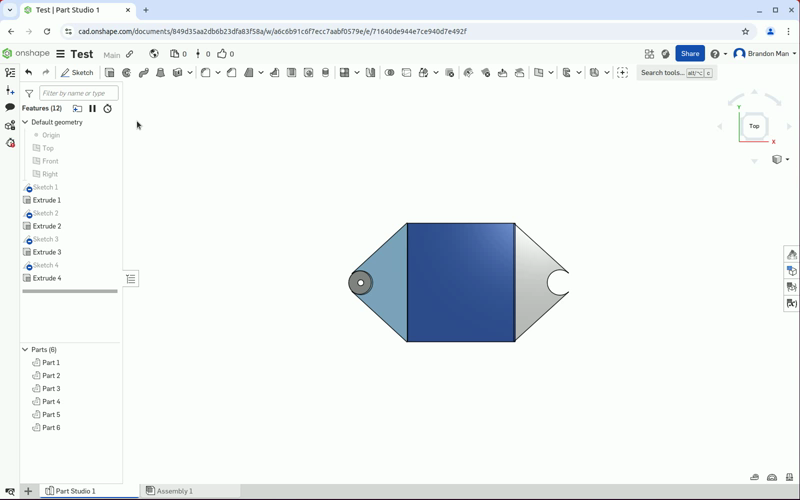
key(shift+h)
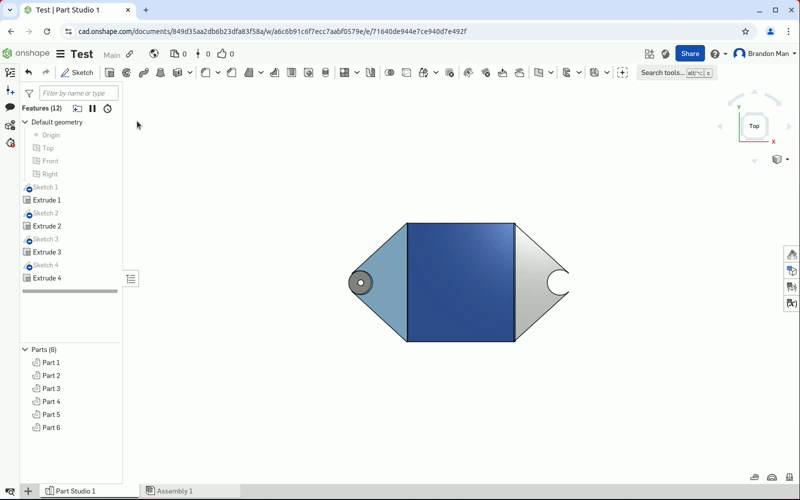
mouse_move(73, 189)
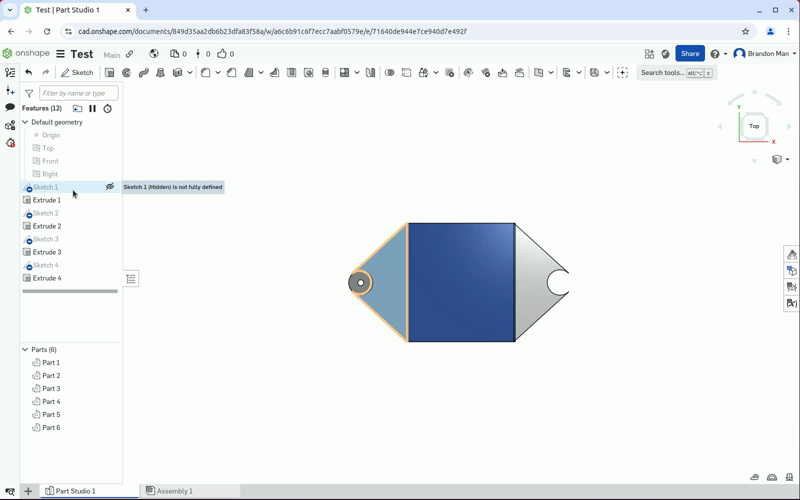
click(73, 189)
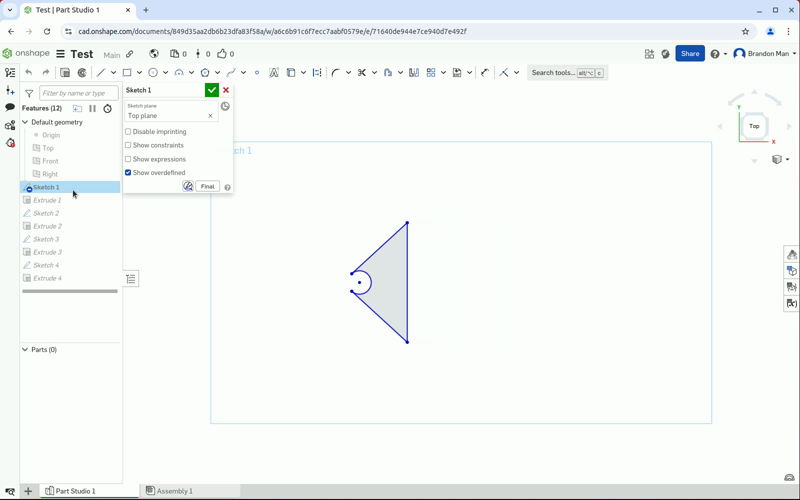
mouse_move(229, 92)
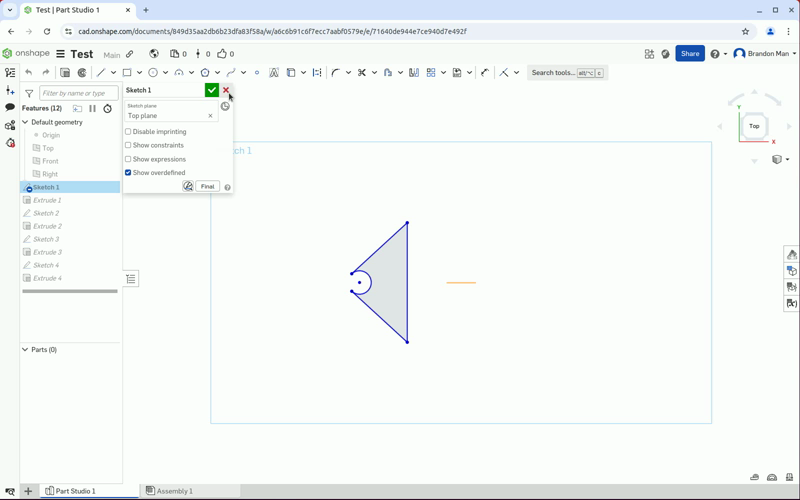
click(229, 92)
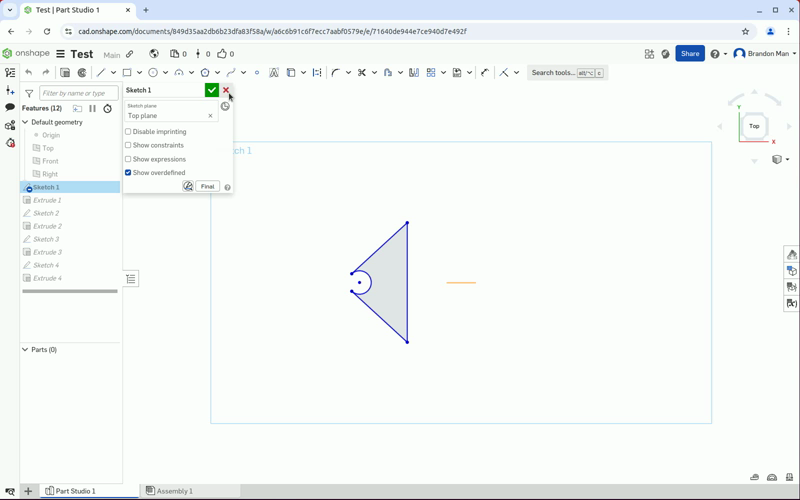
key(shift+s)
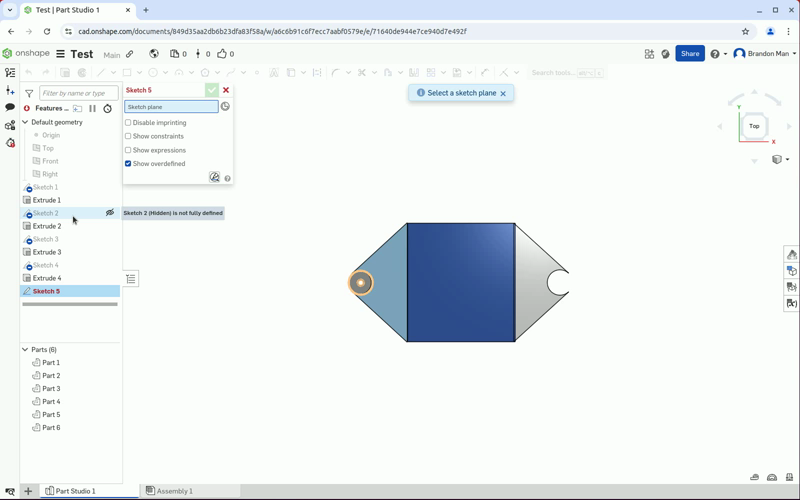
scroll(3)
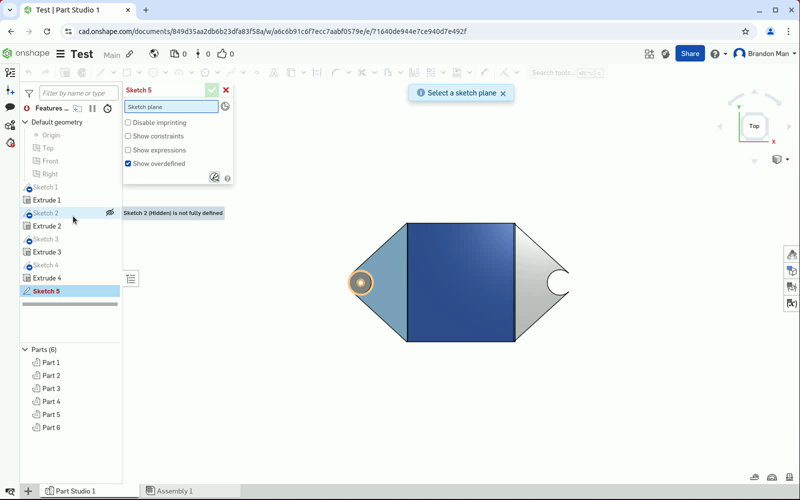
mouse_move(73, 150)
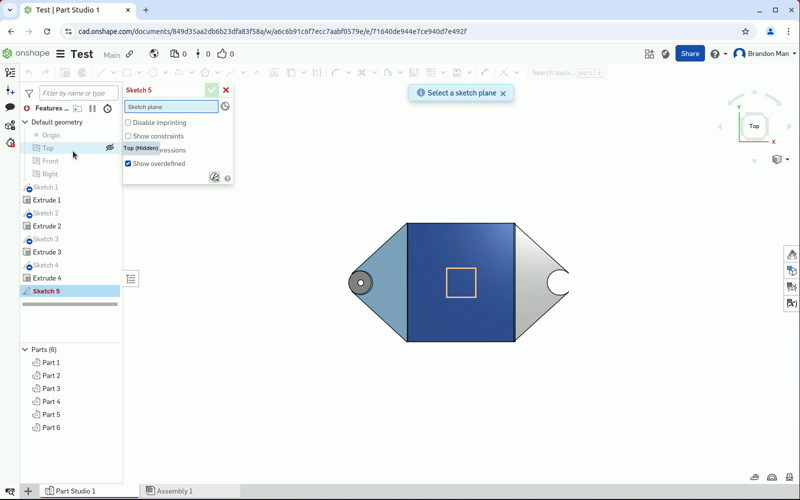
click(73, 150)
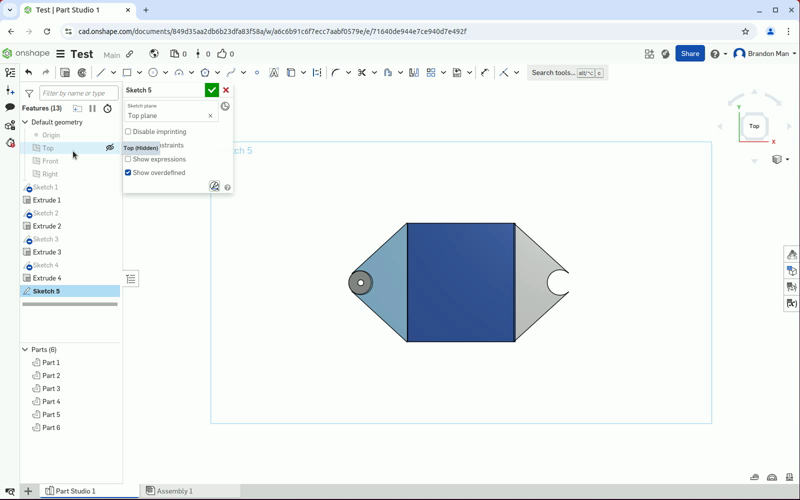
mouse_move(73, 352)
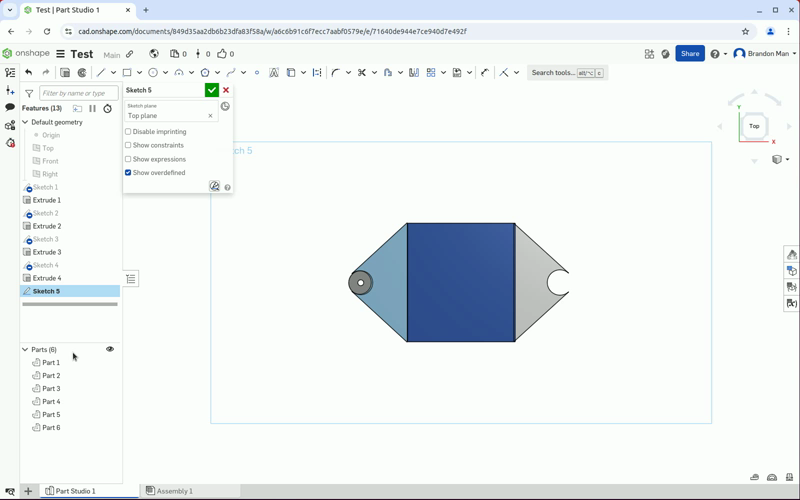
key(y)
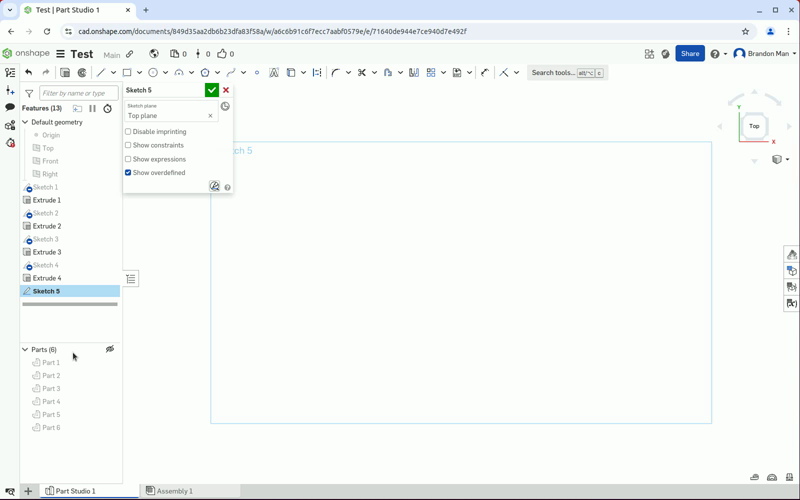
key(c)
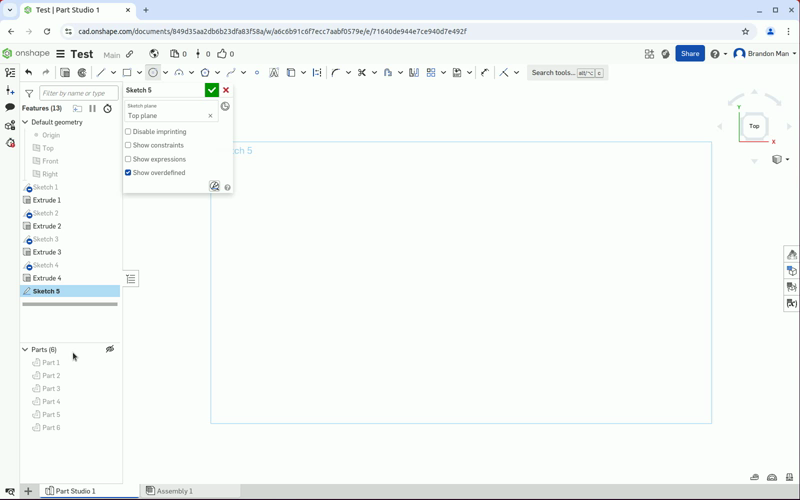
key_down(shift)
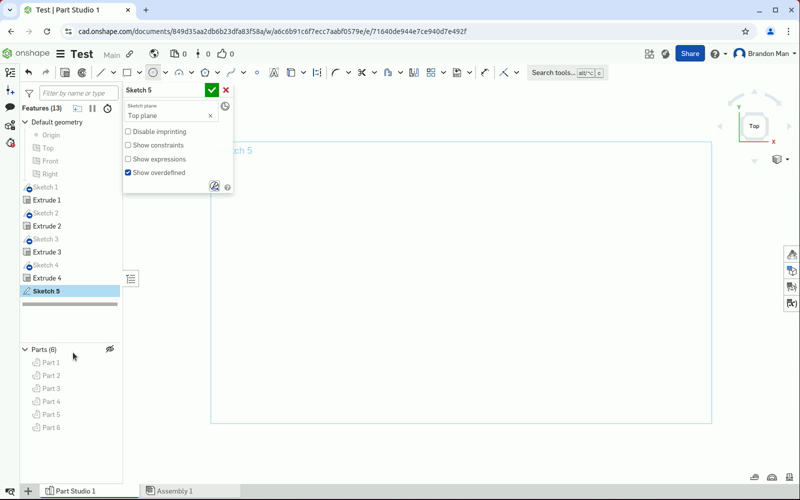
mouse_move(562, 282)
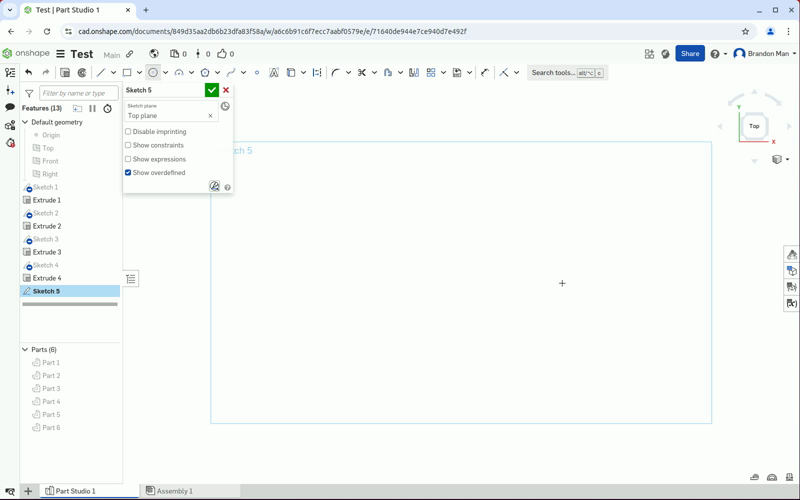
click(562, 282)
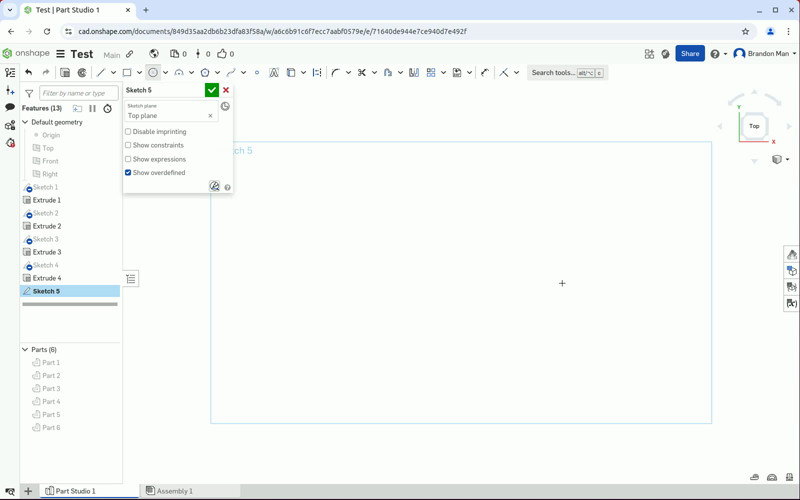
key_up(shift)
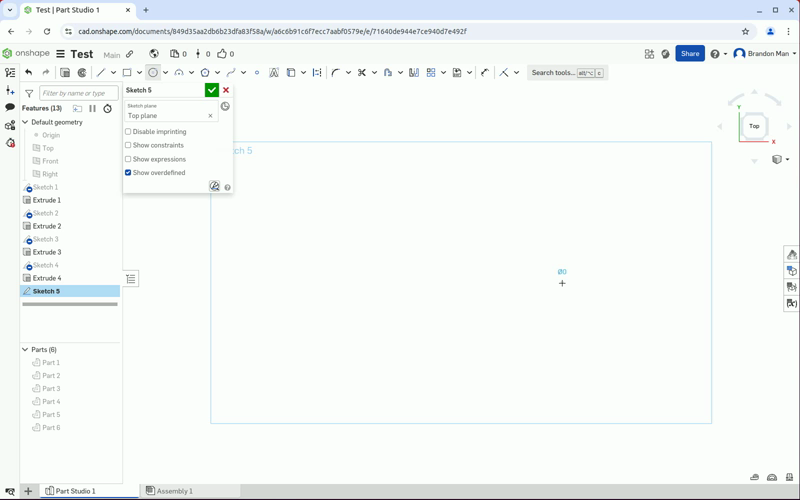
mouse_move(574, 282)
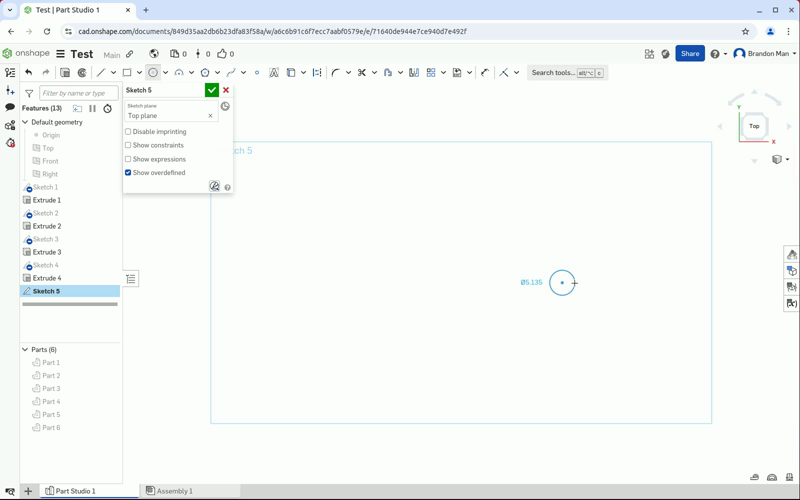
click(574, 282)
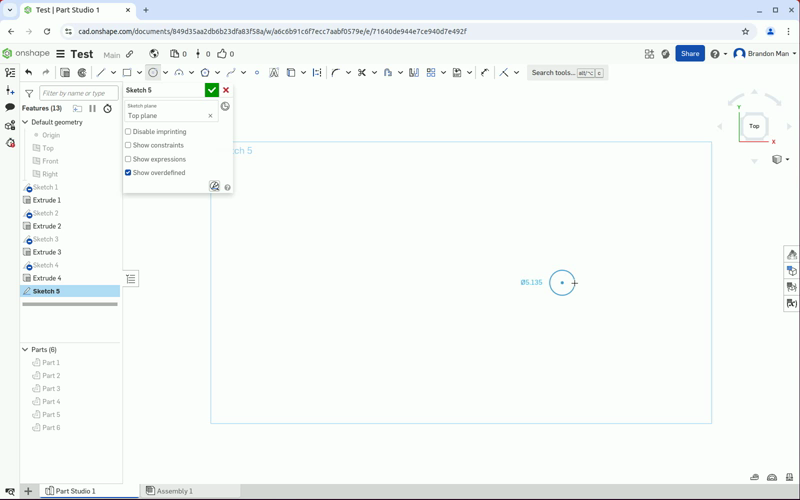
key(esc)
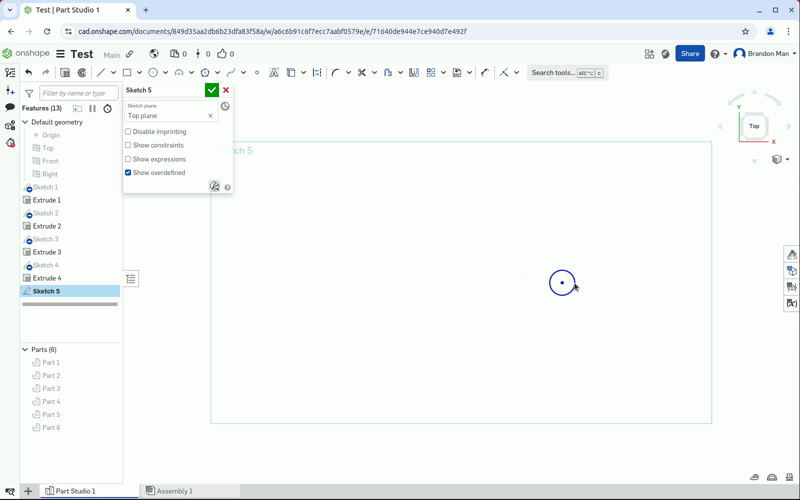
key(c)
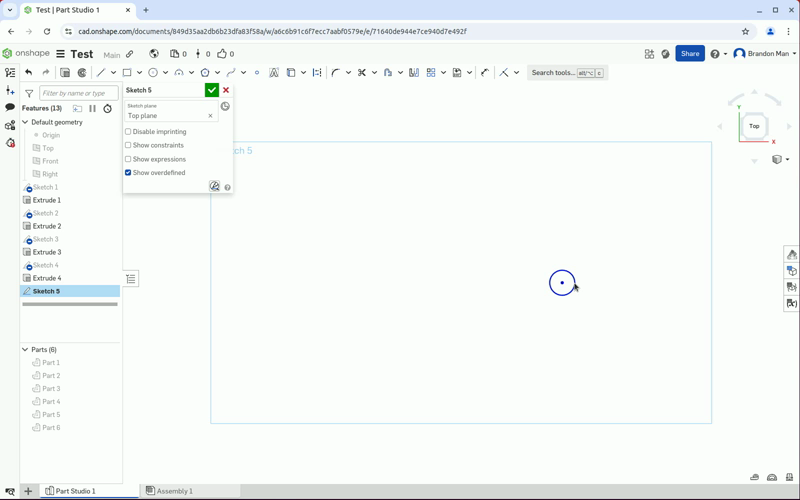
key_down(shift)
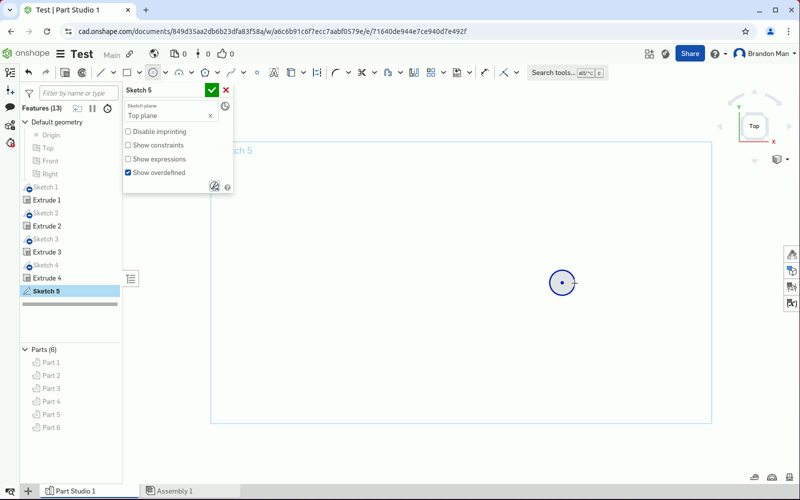
mouse_move(562, 282)
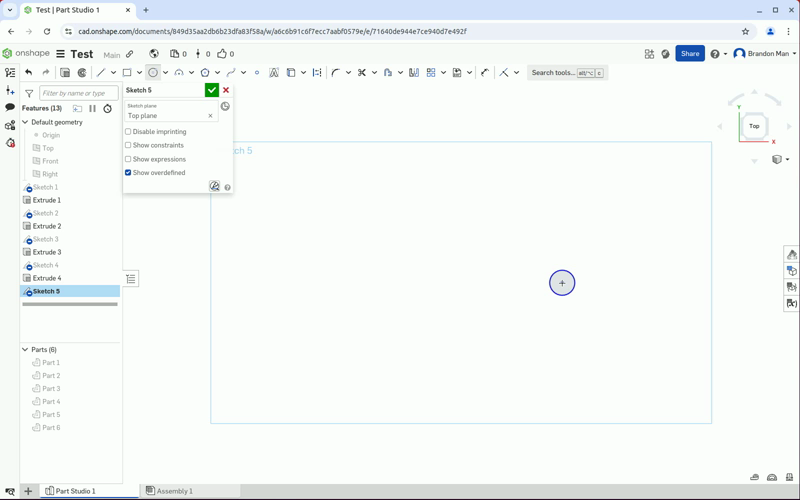
click(562, 282)
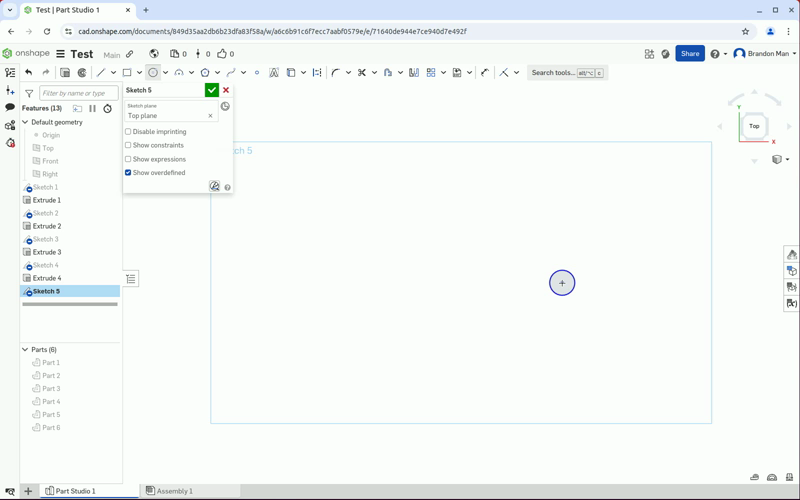
key_up(shift)
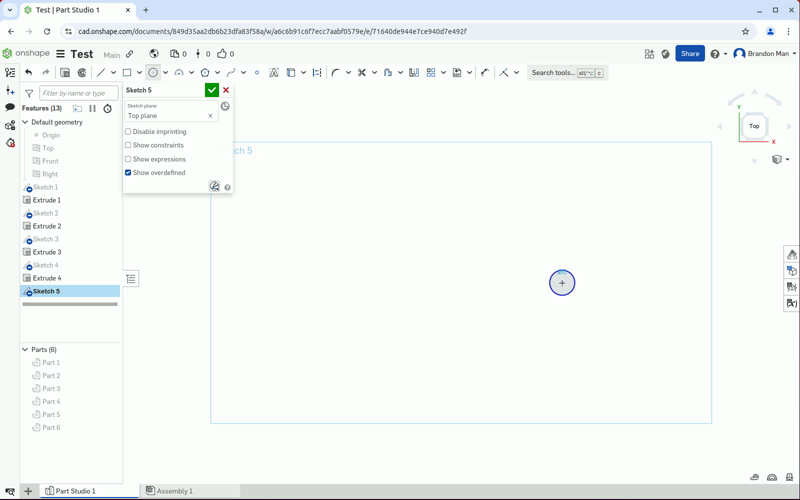
mouse_move(565, 282)
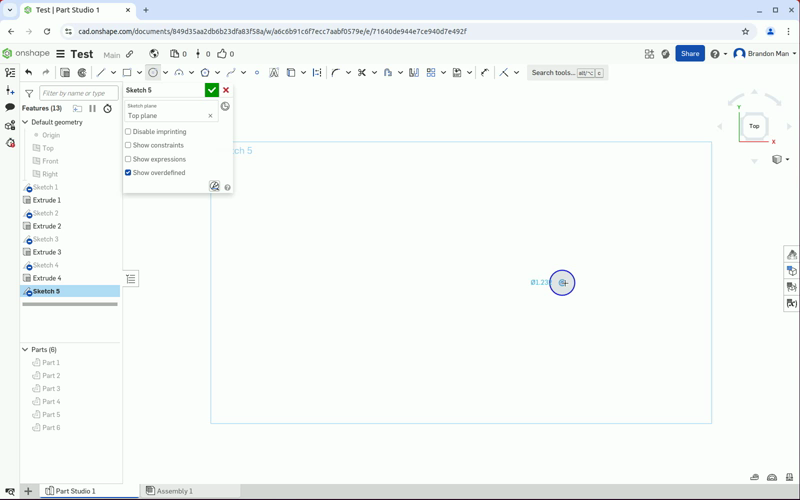
scroll(6)
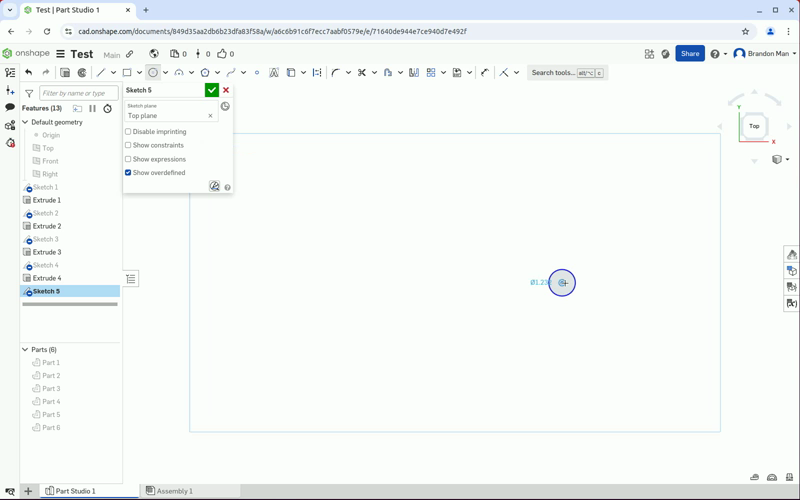
scroll(6)
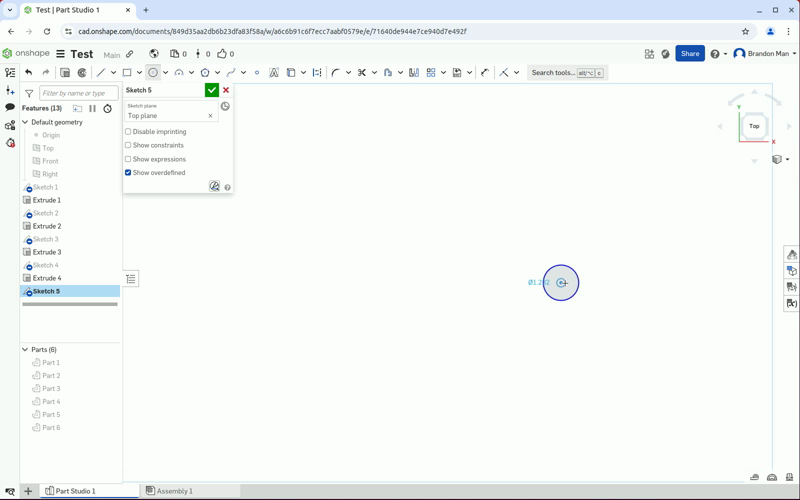
scroll(6)
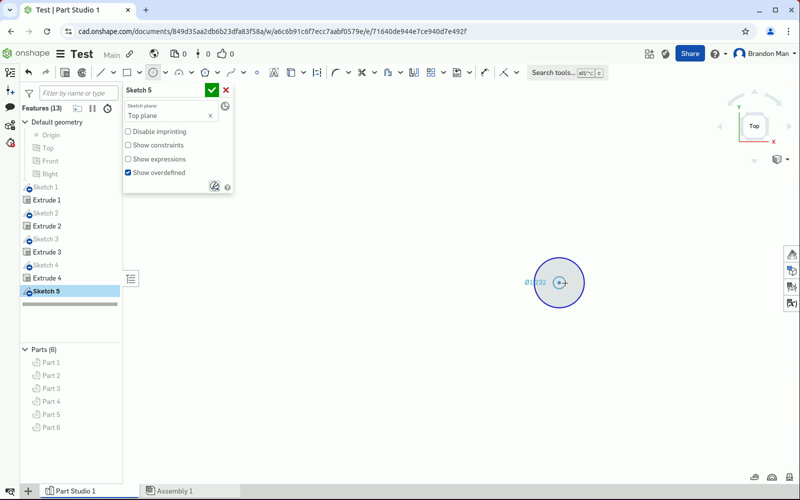
scroll(6)
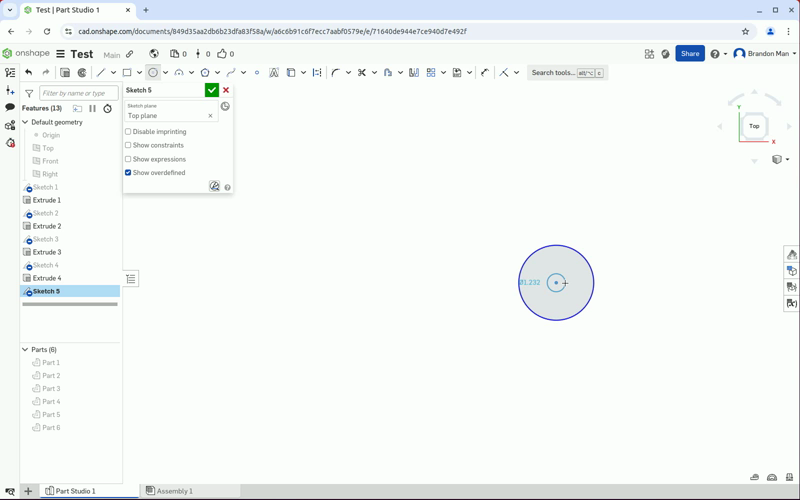
scroll(6)
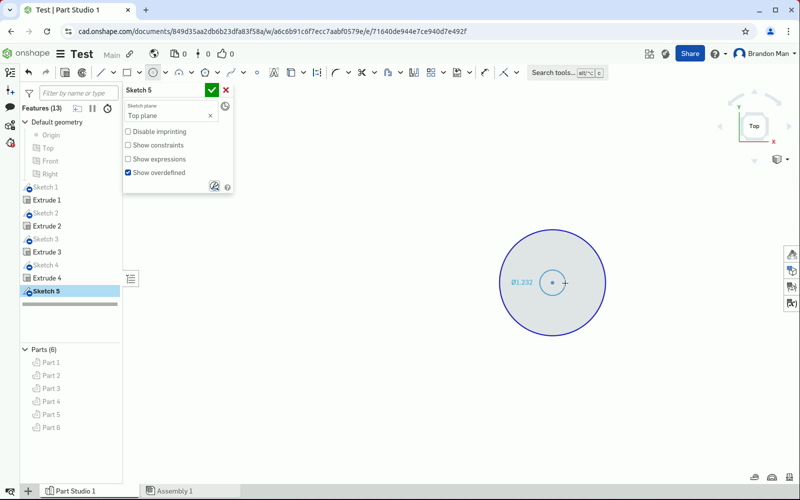
scroll(6)
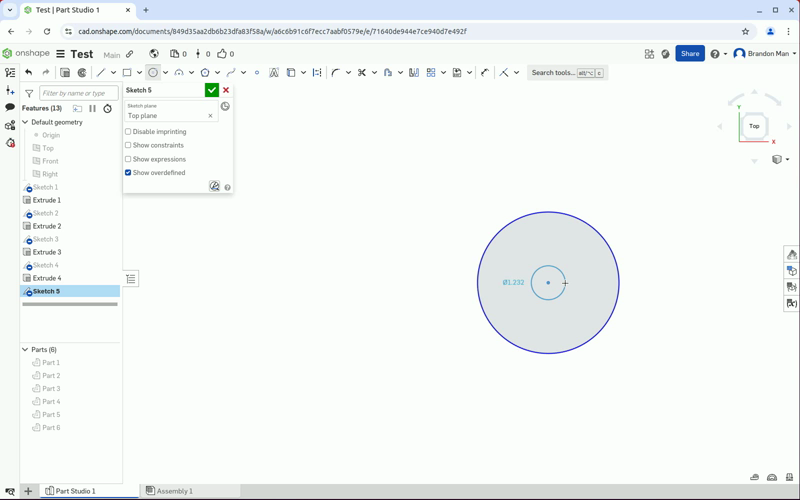
scroll(6)
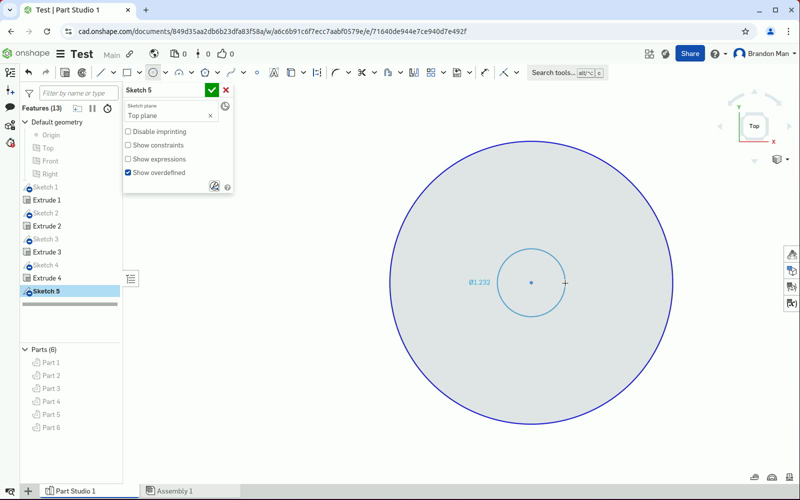
click(565, 282)
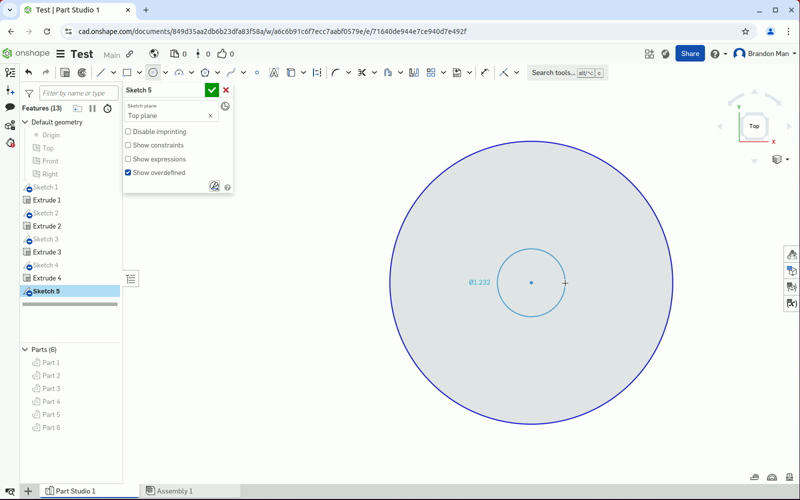
scroll(-6)
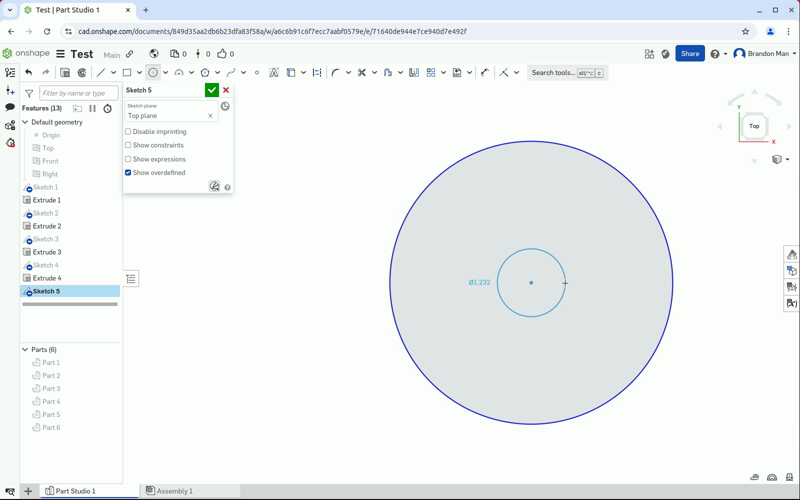
scroll(-6)
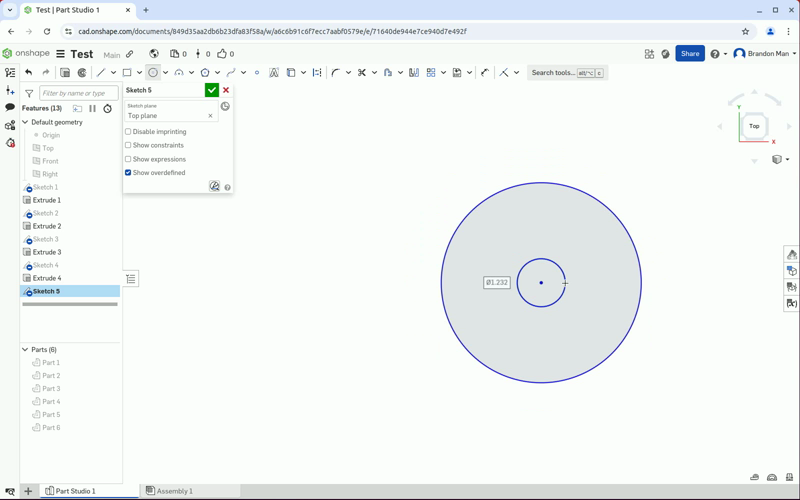
scroll(-6)
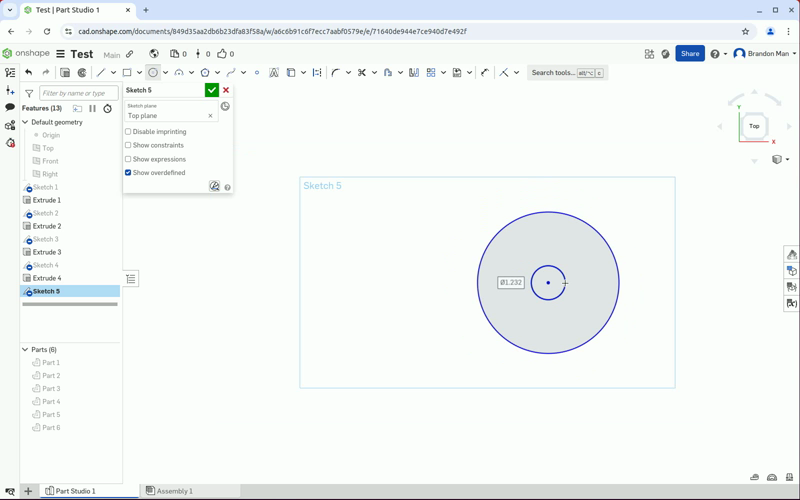
scroll(-6)
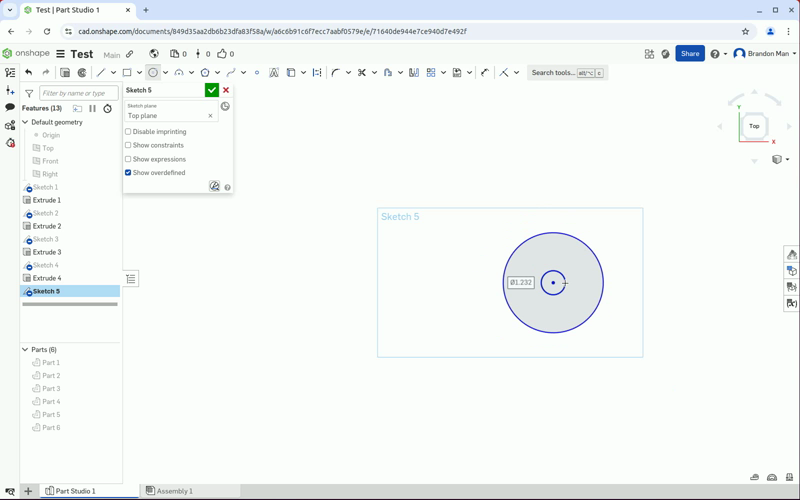
scroll(-6)
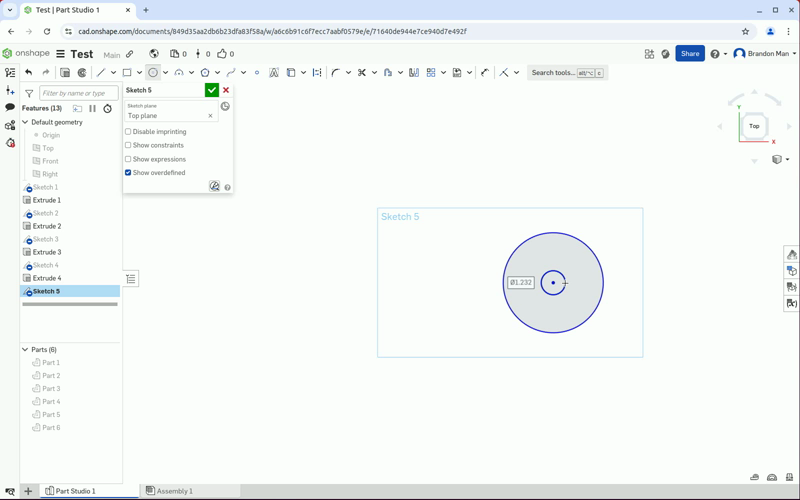
scroll(-6)
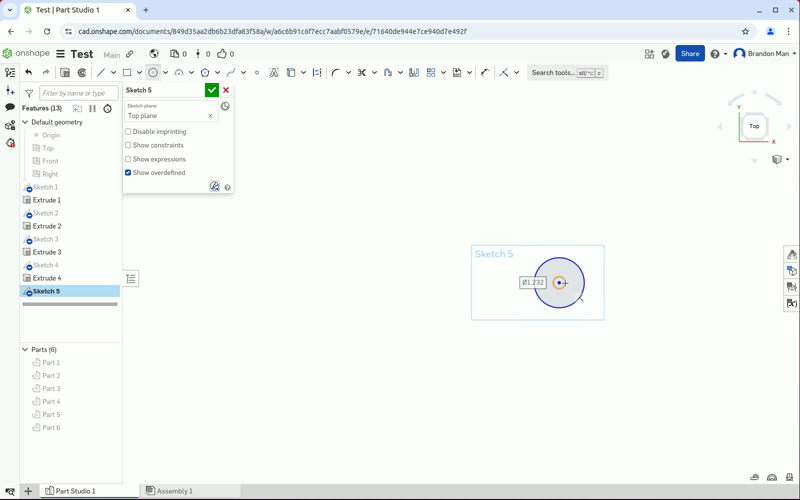
scroll(-6)
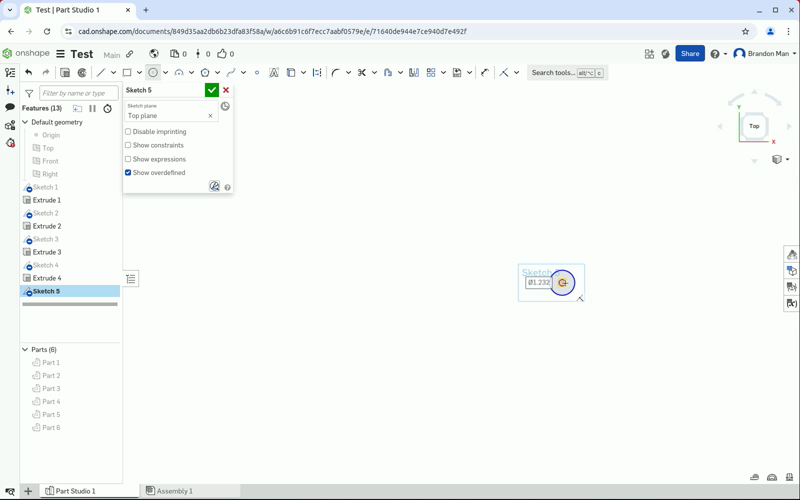
key(esc)
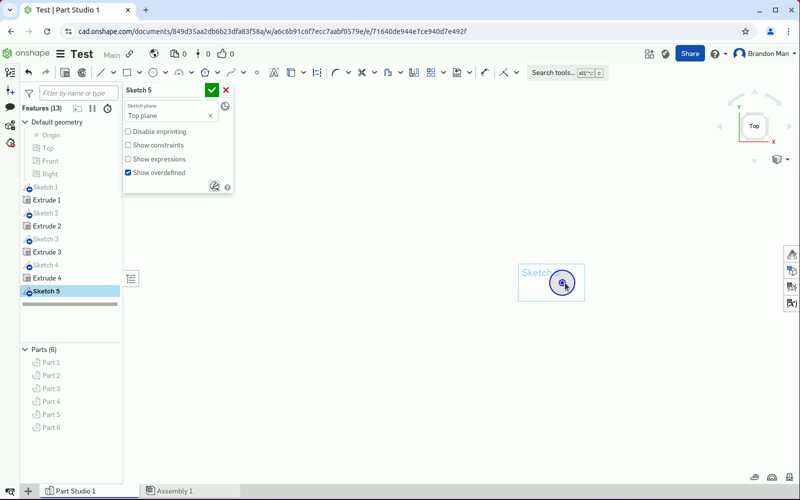
mouse_move(565, 292)
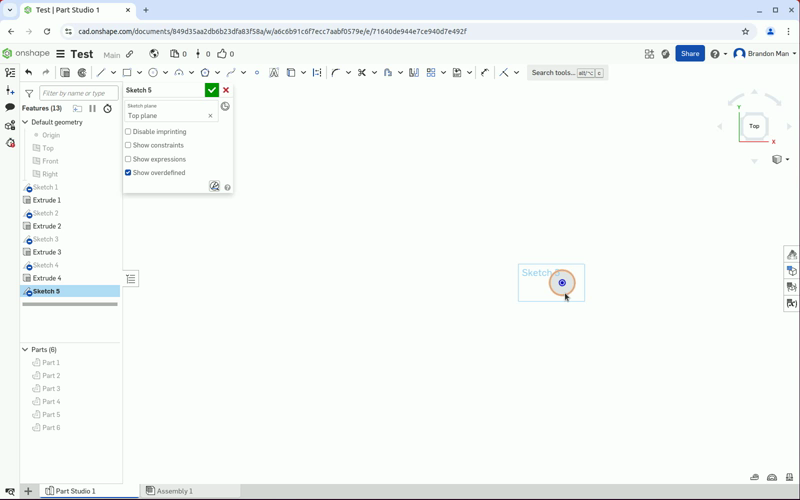
scroll(6)
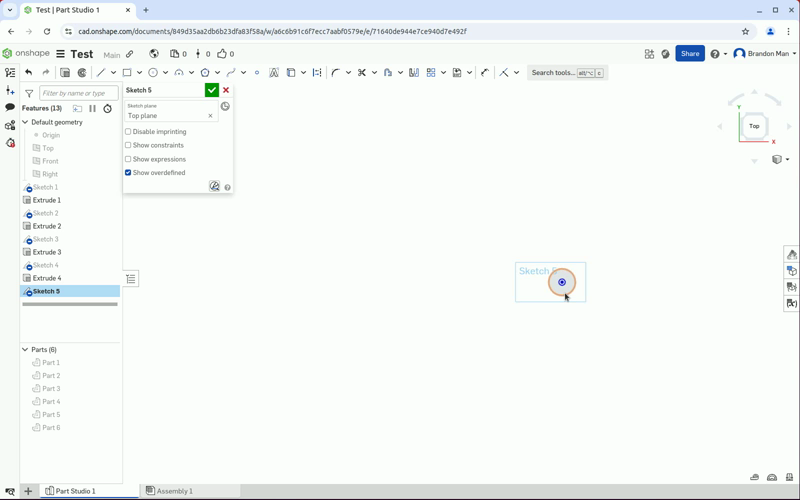
scroll(6)
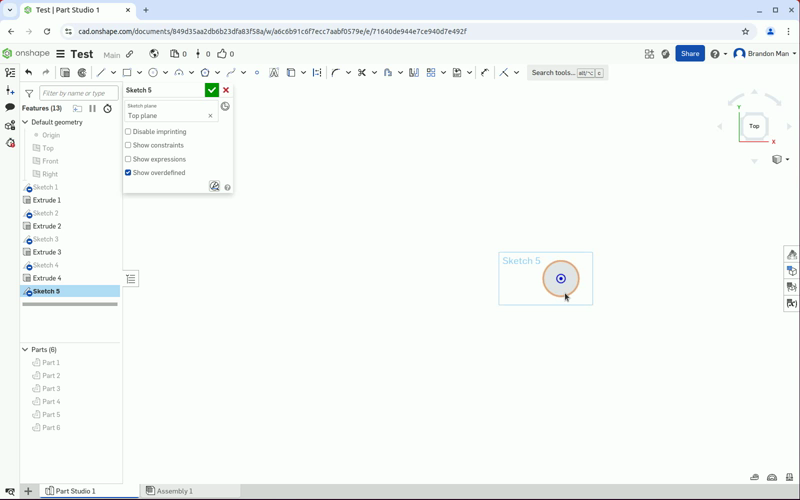
scroll(6)
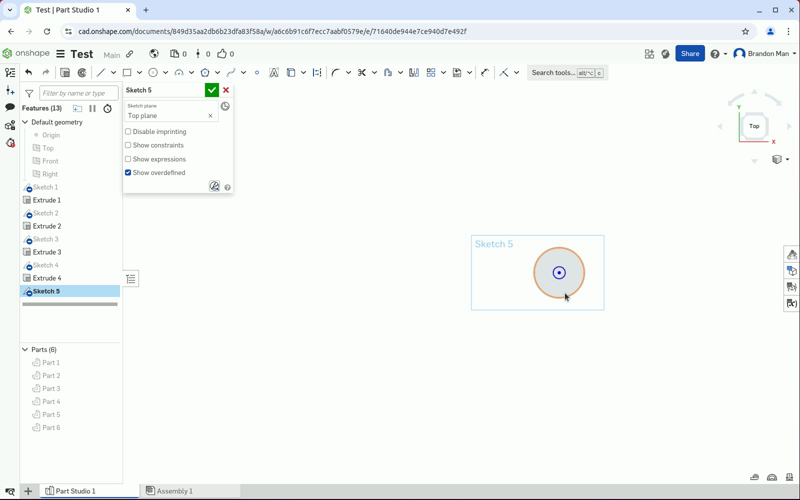
scroll(6)
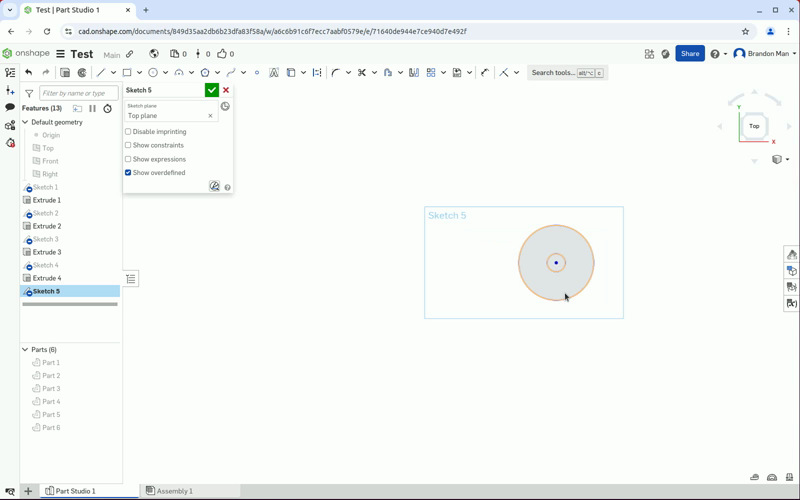
scroll(6)
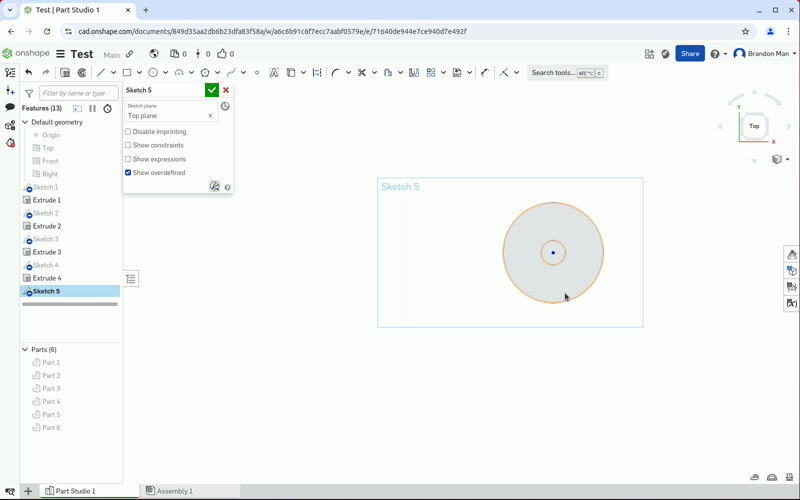
scroll(6)
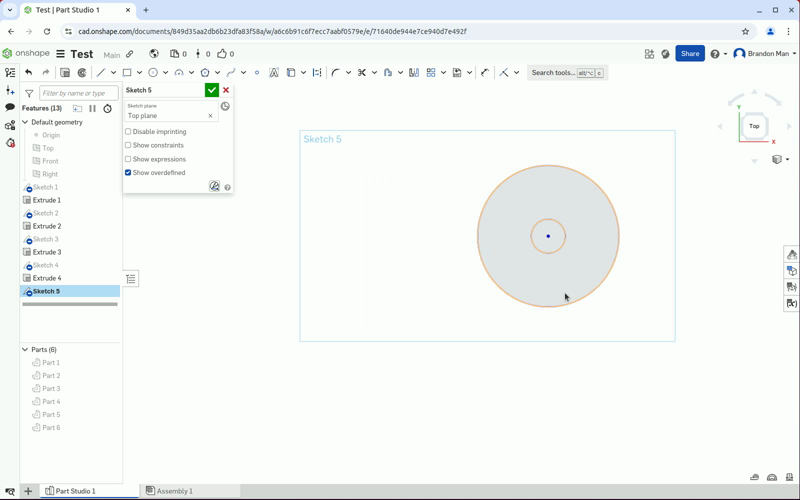
scroll(6)
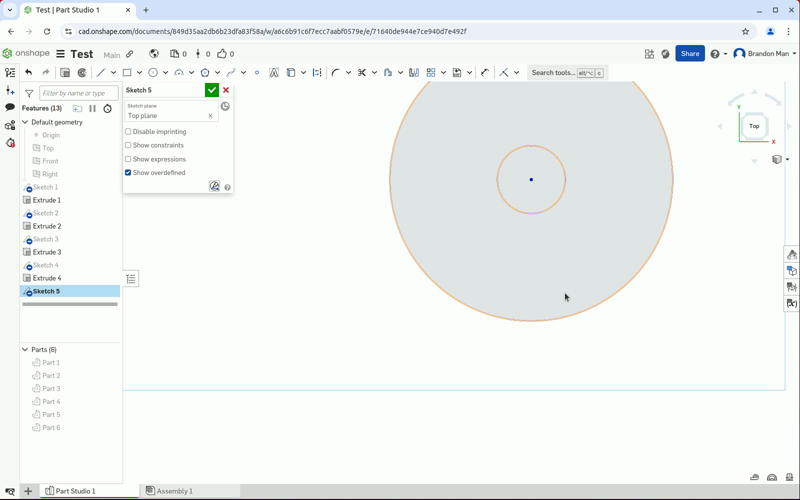
click(565, 292)
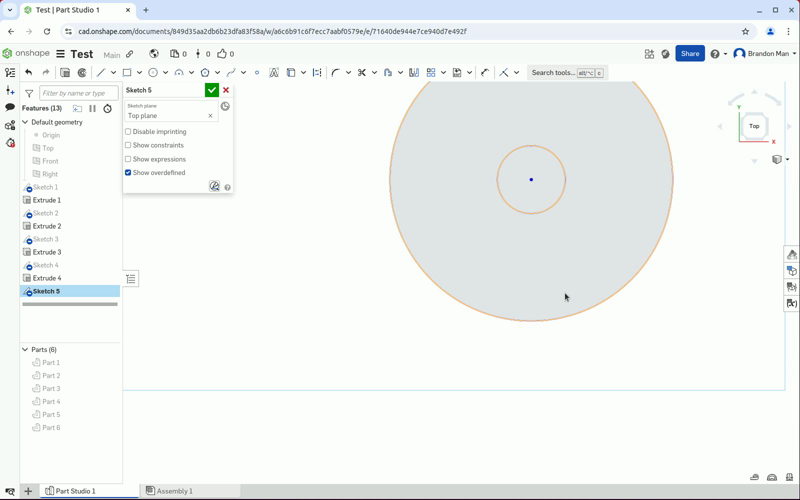
scroll(-6)
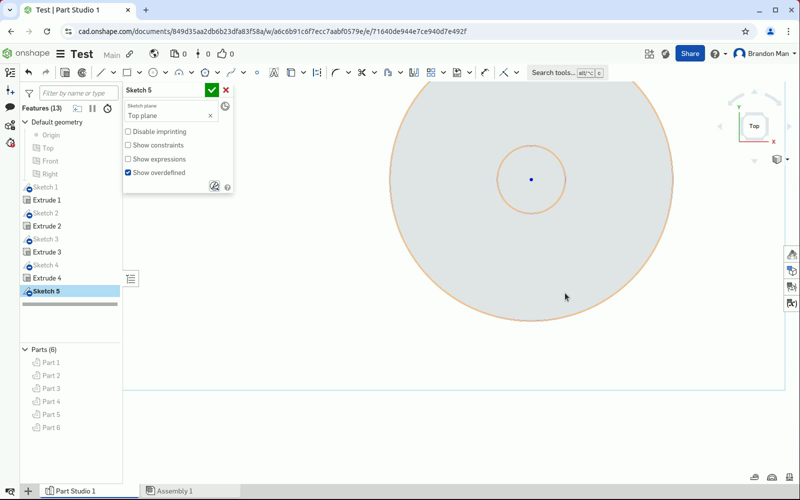
scroll(-6)
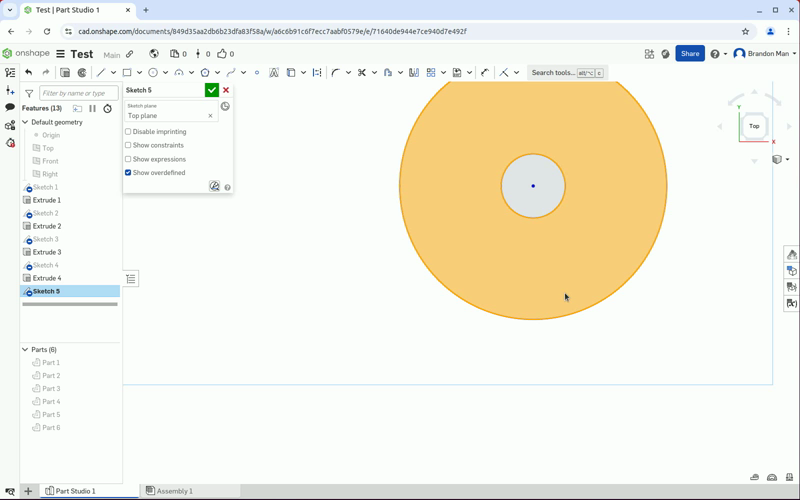
scroll(-6)
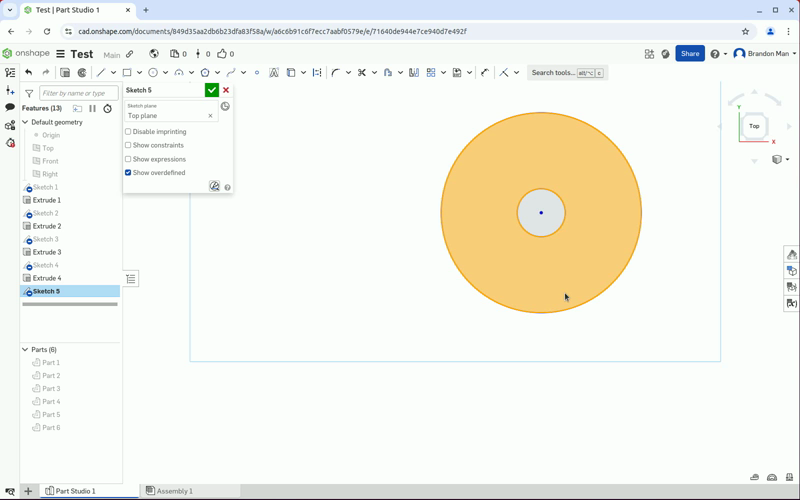
scroll(-6)
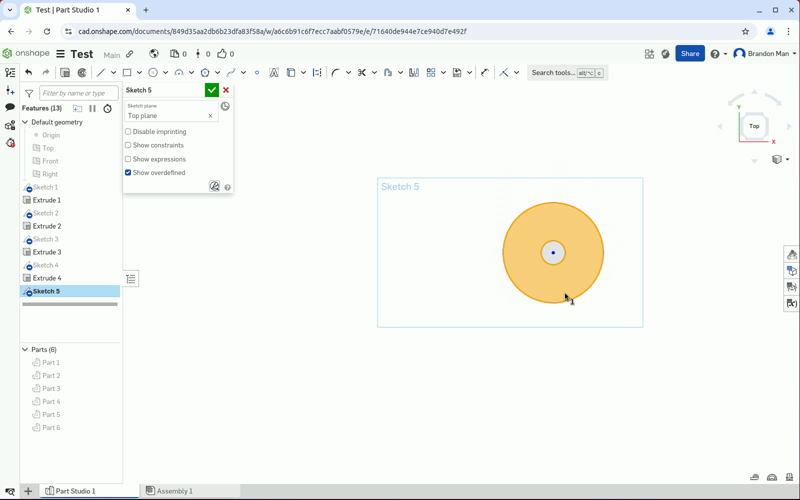
scroll(-6)
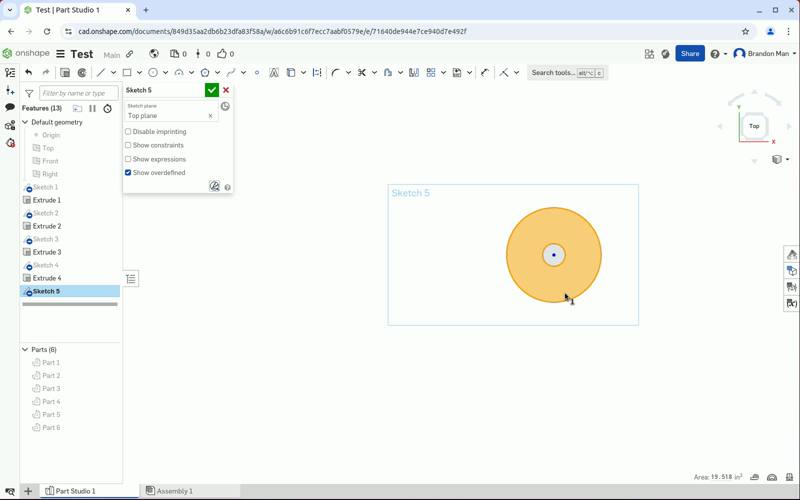
scroll(-6)
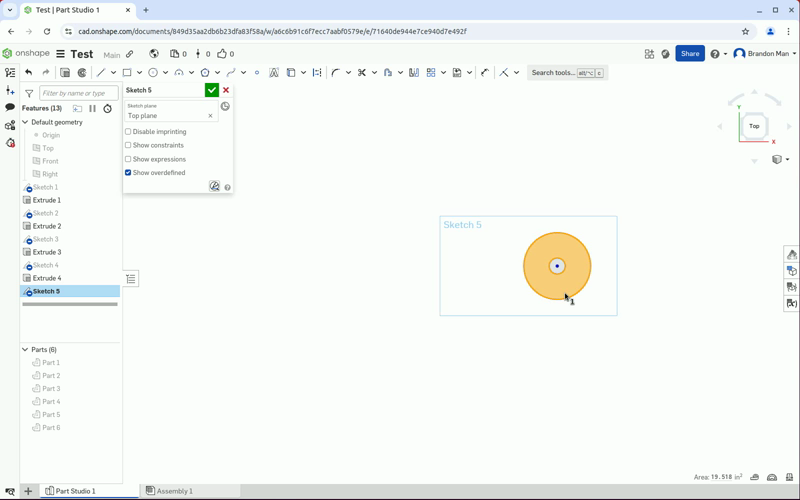
scroll(-6)
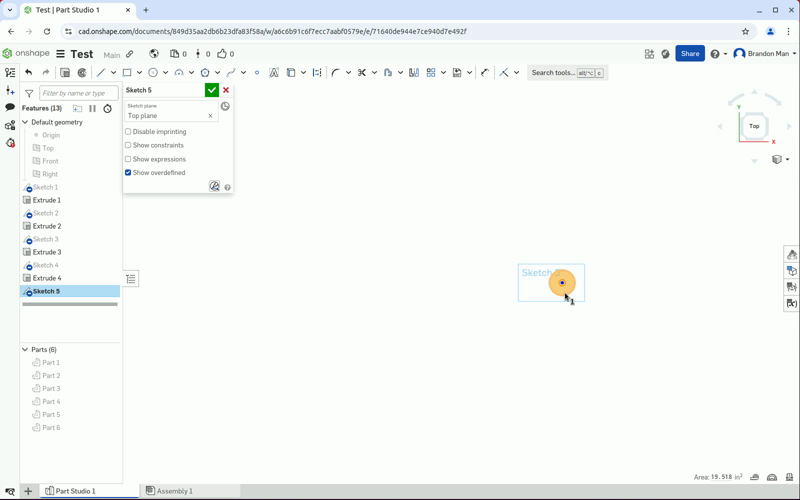
mouse_move(73, 352)
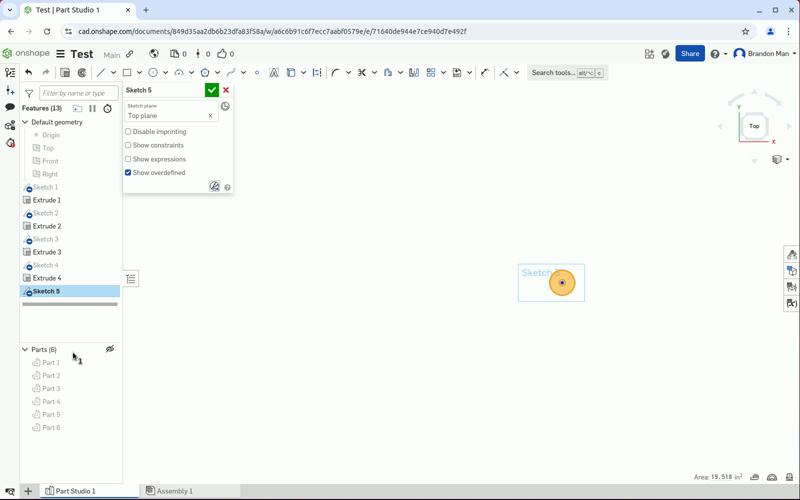
key(shift+y)
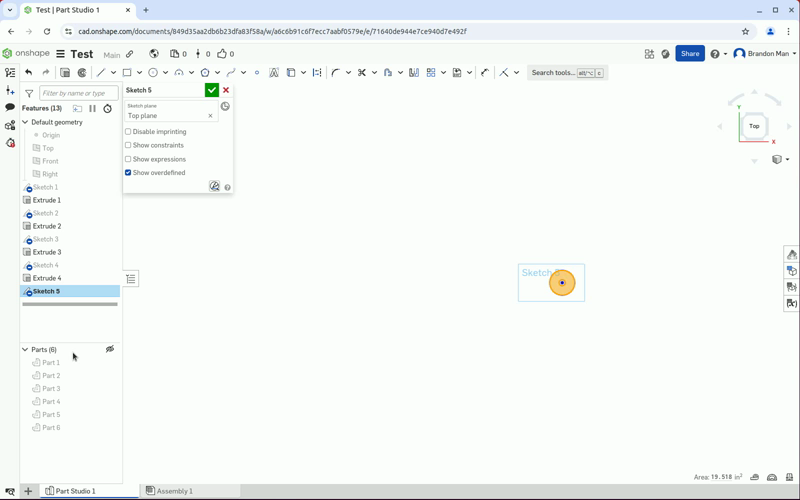
key(shift+e)
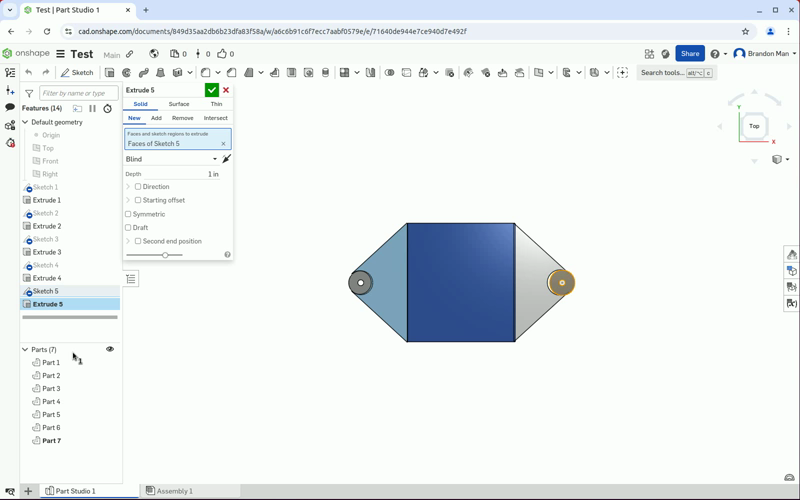
mouse_move(143, 106)
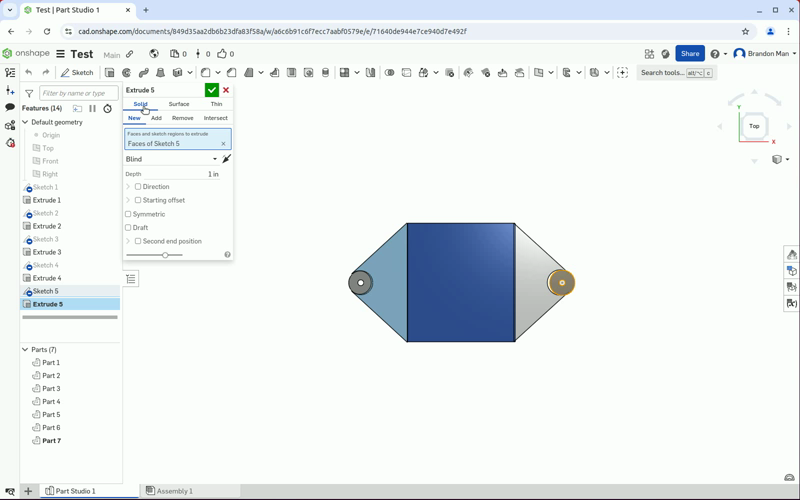
click(143, 106)
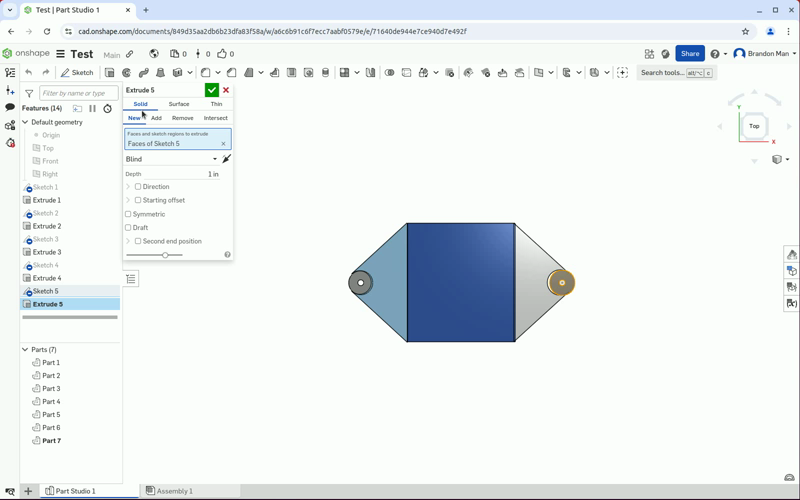
mouse_move(137, 120)
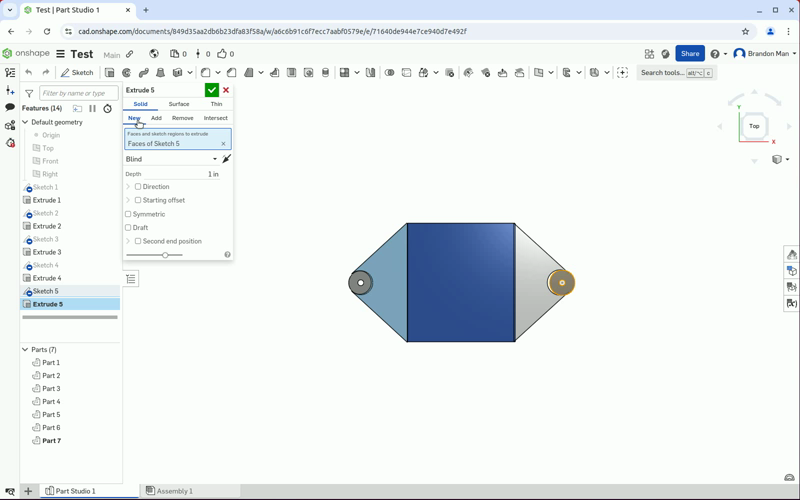
click(137, 120)
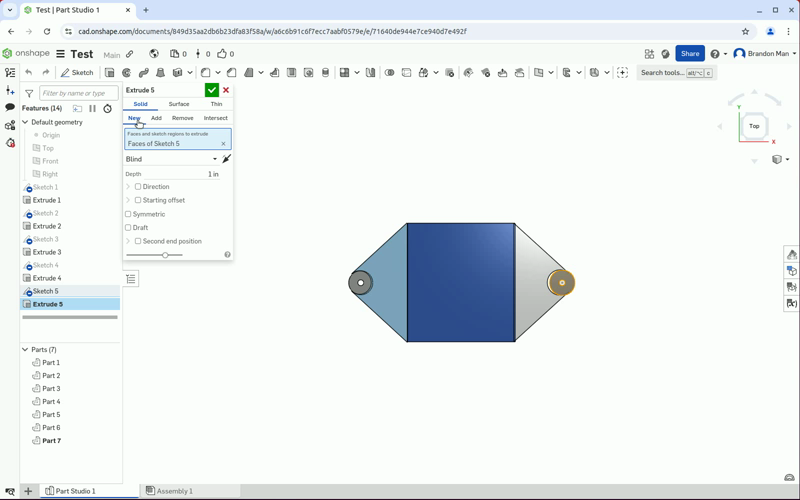
key(tab, 4)
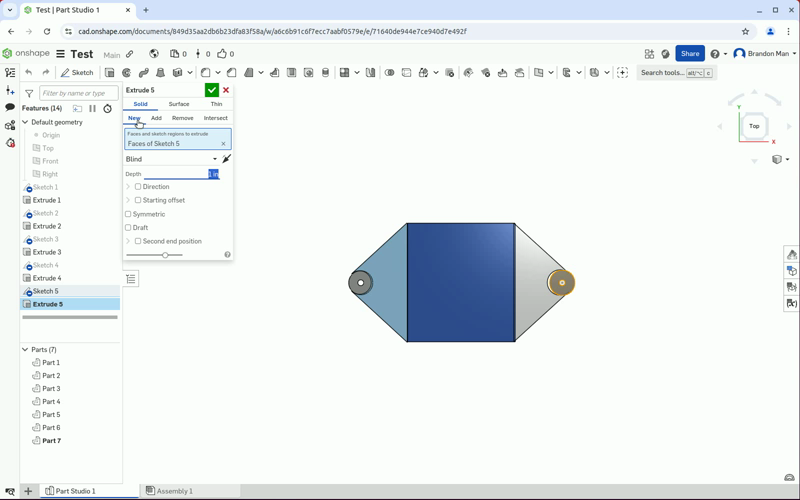
text(0.241)
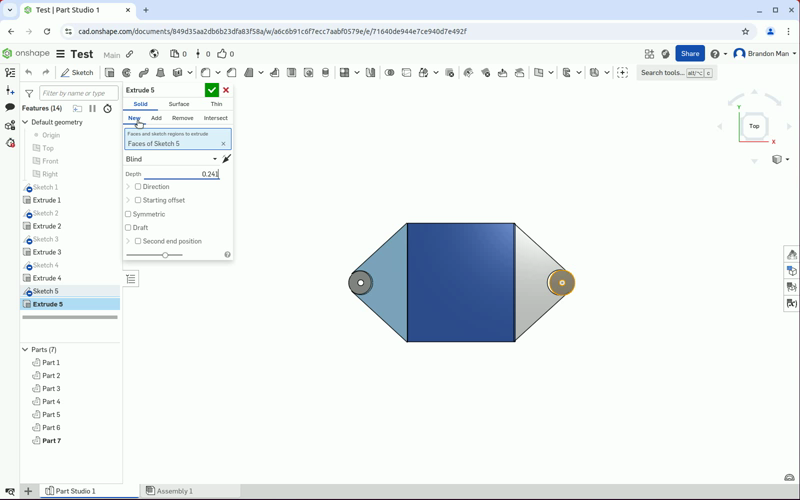
key(enter)
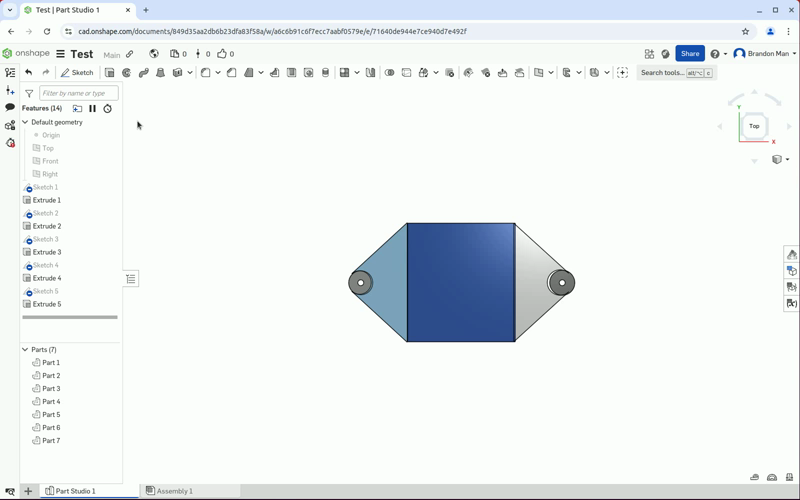
key(shift+h)
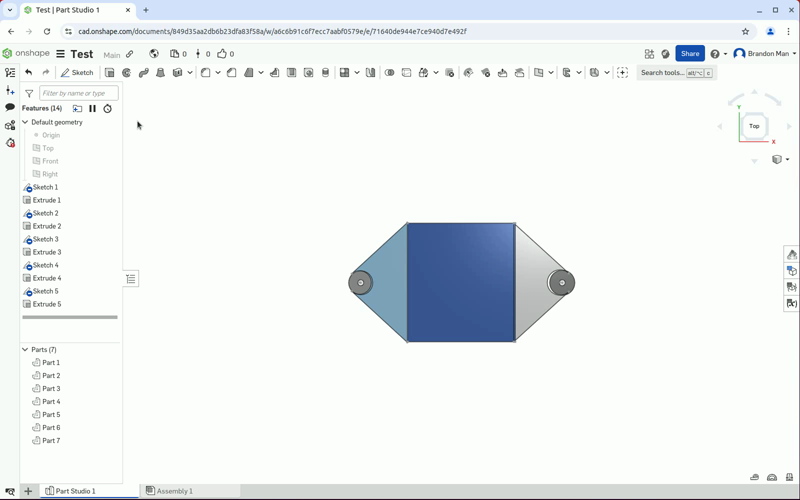
key(shift+h)
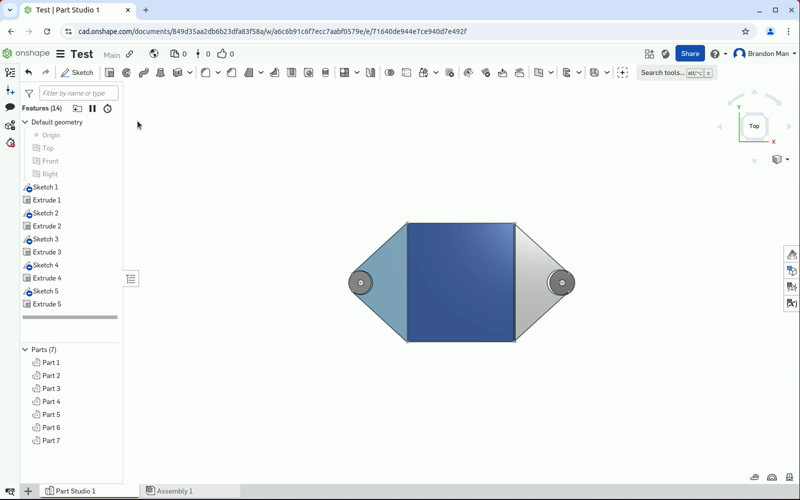
key(shift+7)
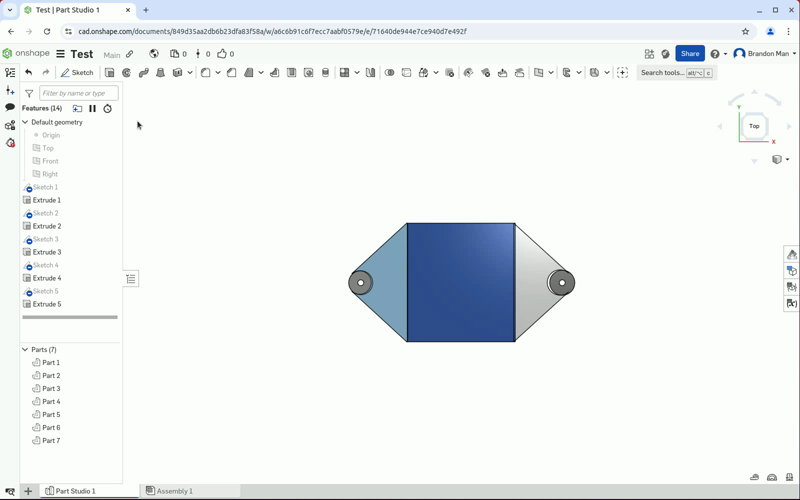
key(up, 3)
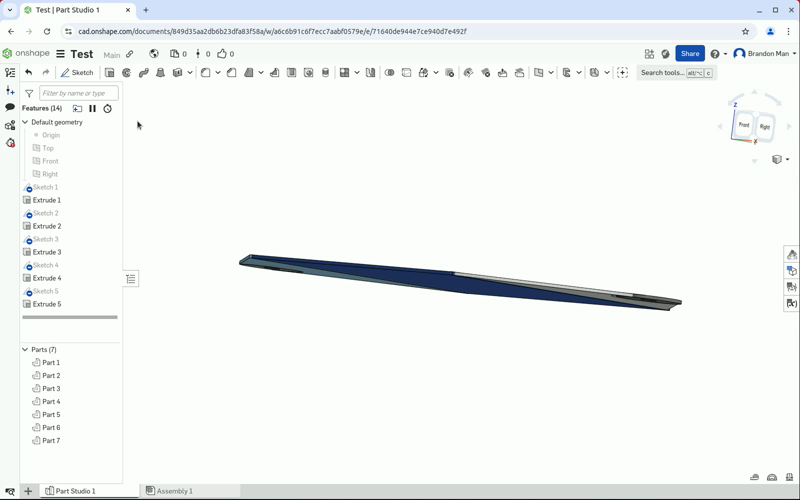
key(left, 3)
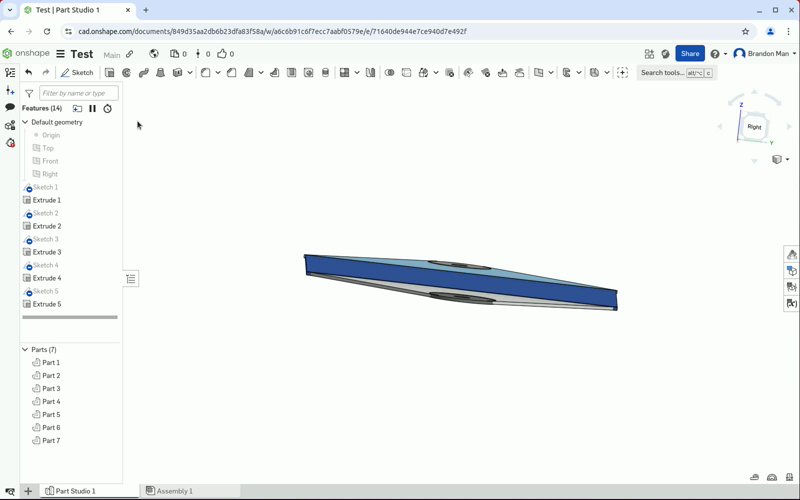
key(right, 3)
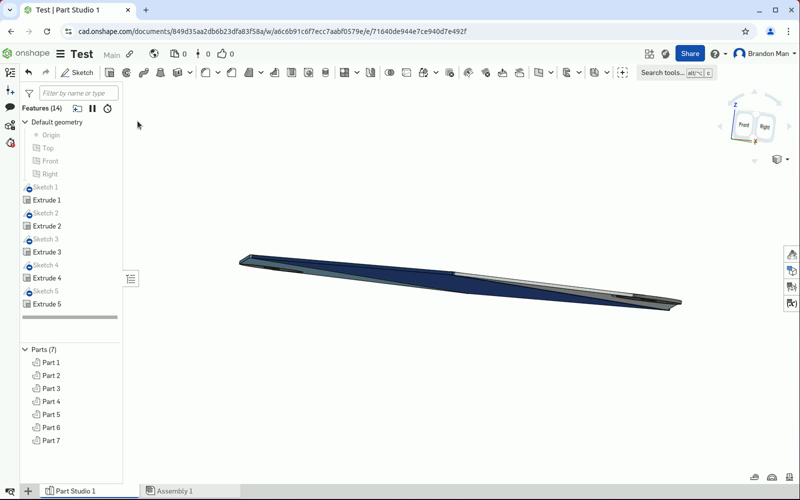
key(down, 3)
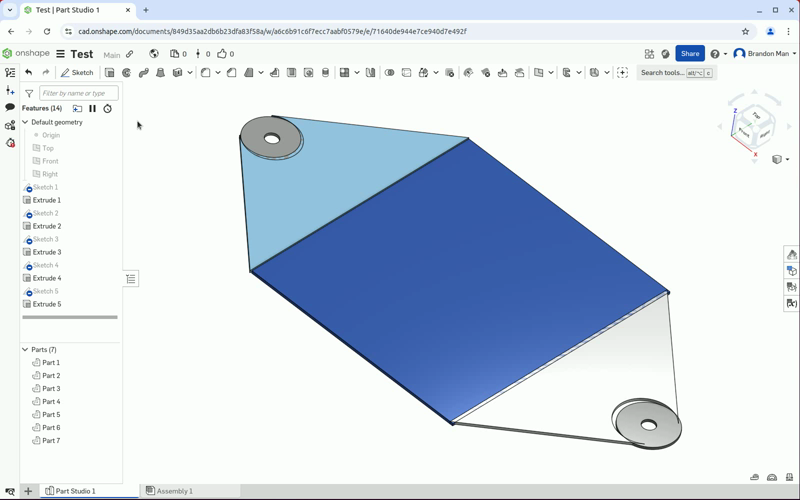
mouse_move(73, 189)
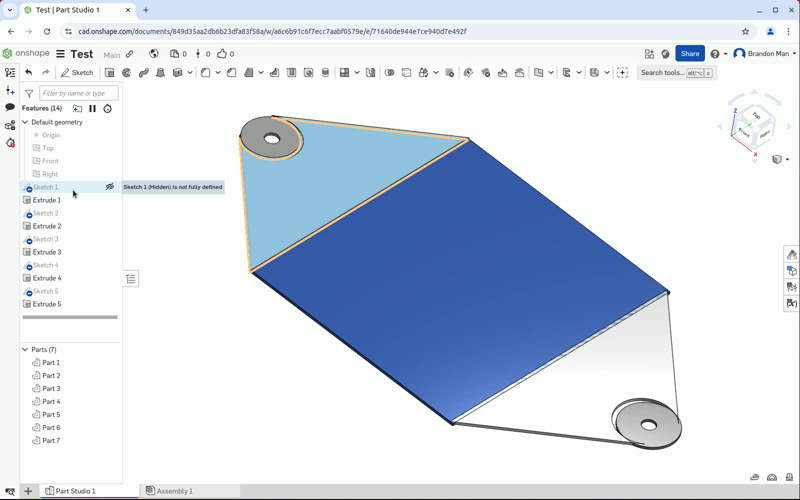
click(73, 189)